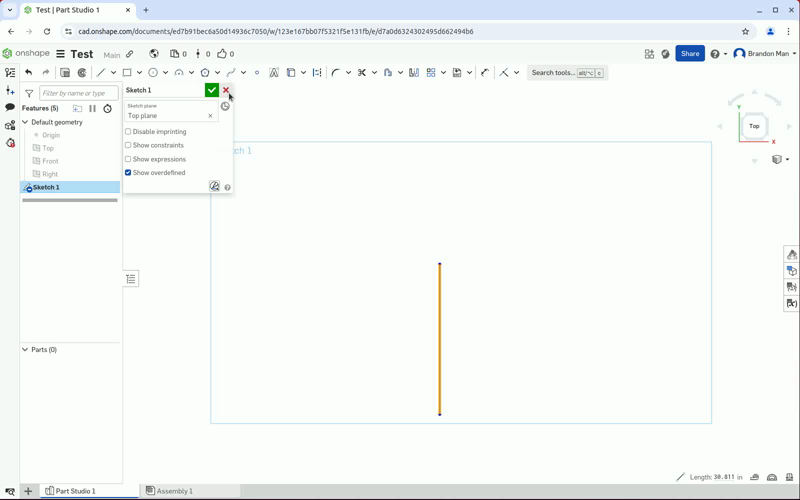
key(shift+h)
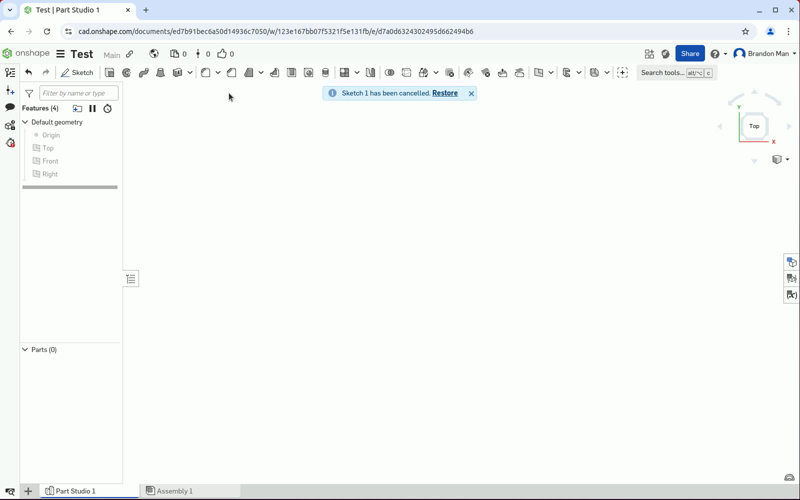
mouse_move(73, 352)
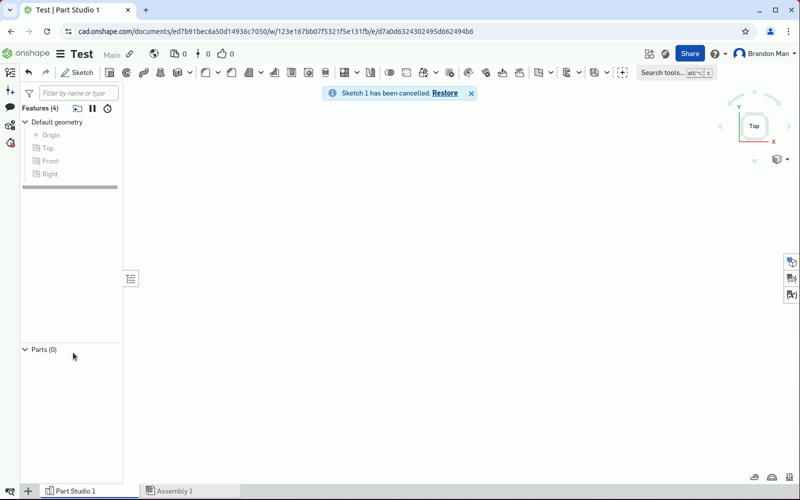
key(y)
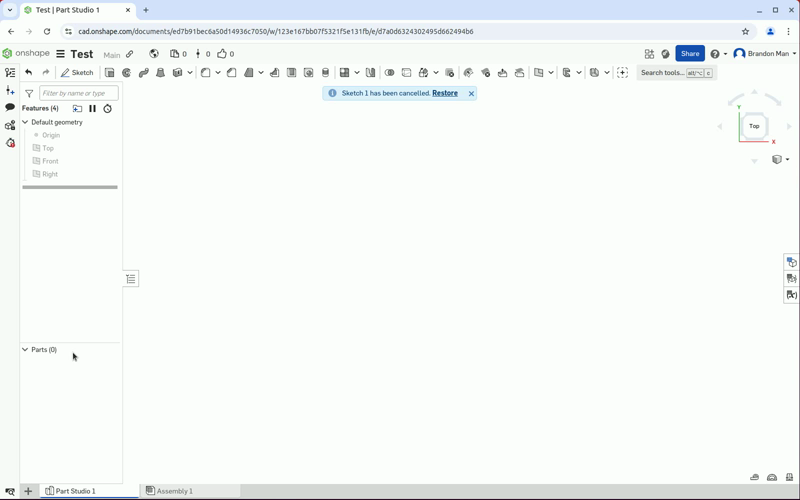
key(shift+p)
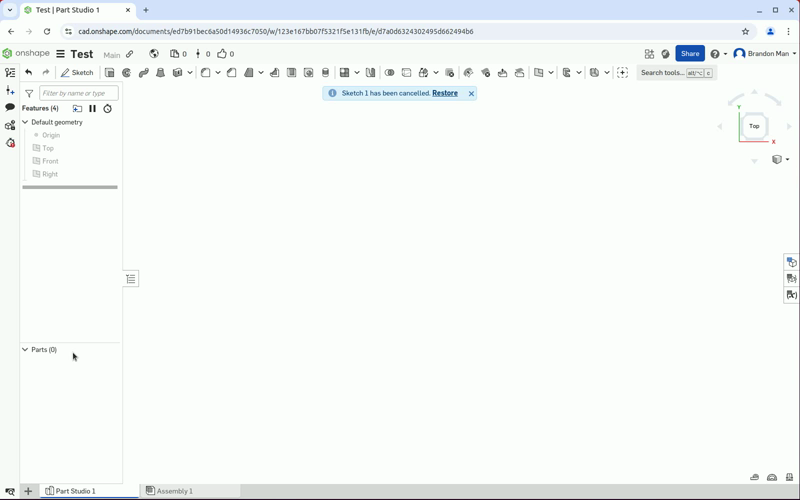
key(space)
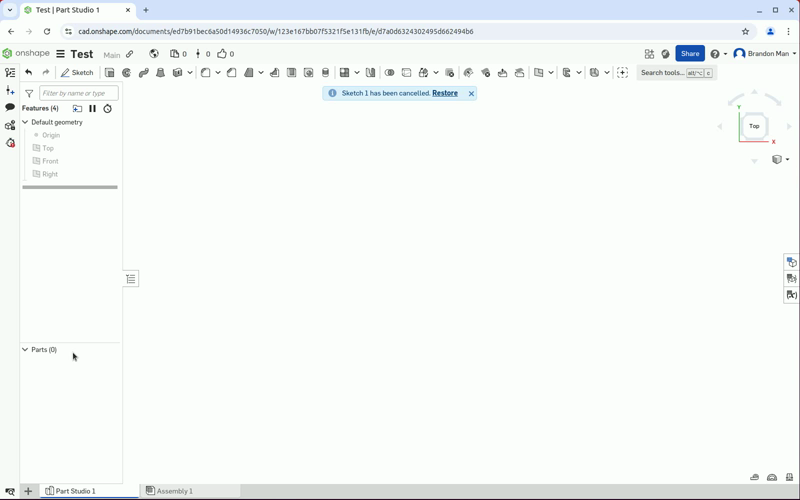
key_down(shift)
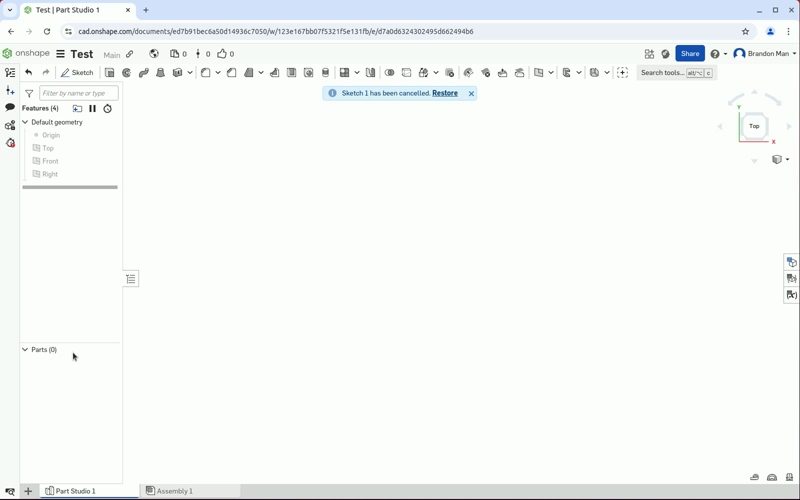
key(up)
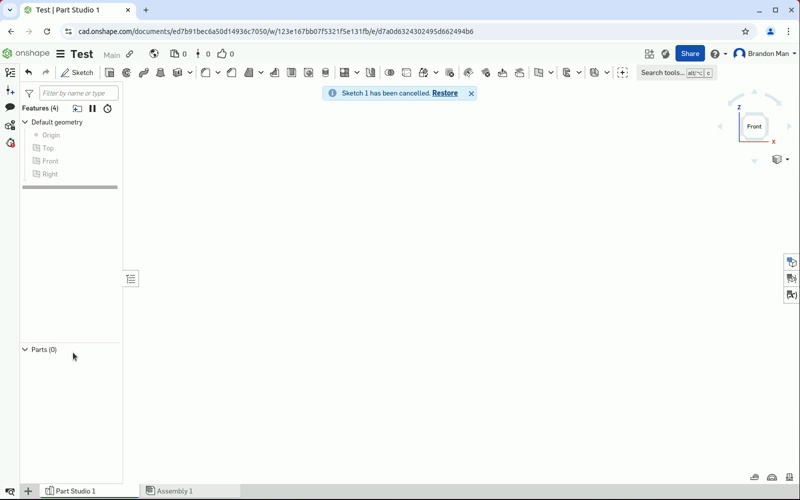
key_up(shift)
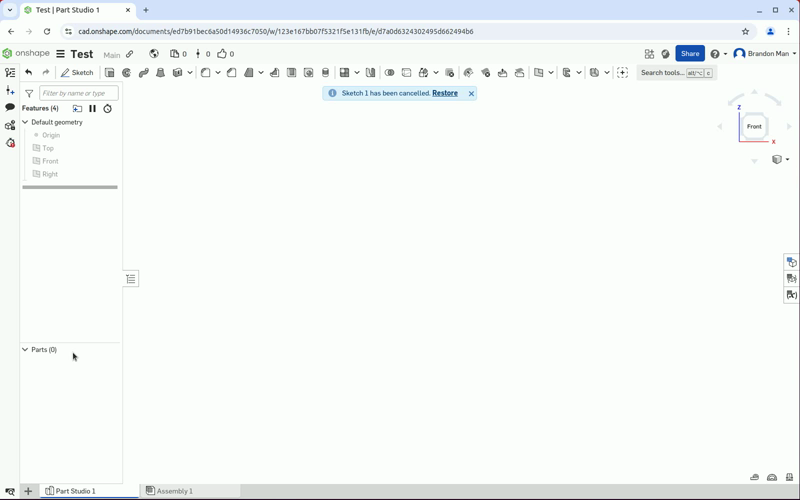
mouse_move(73, 352)
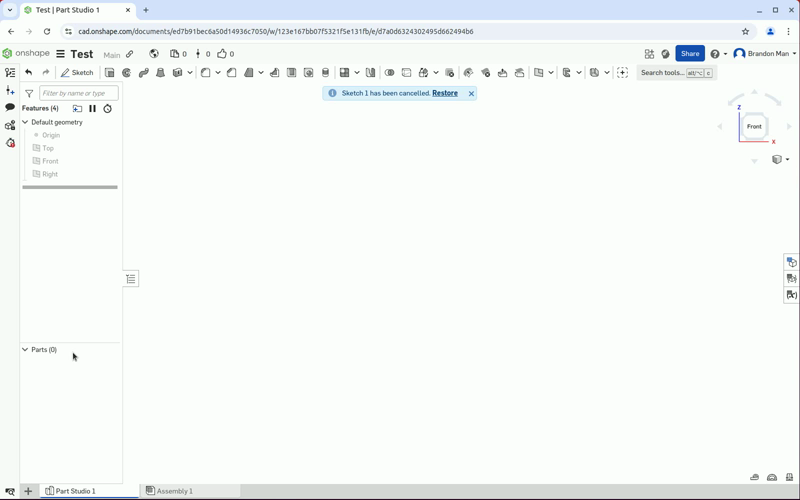
key(shift+y)
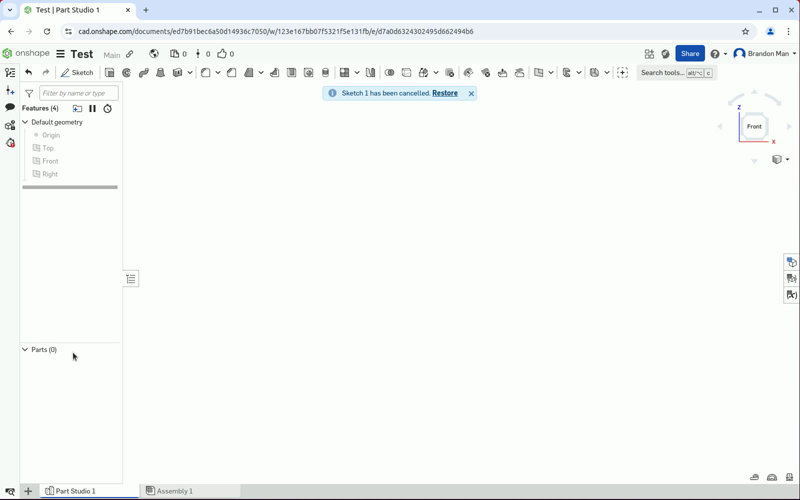
key(shift+s)
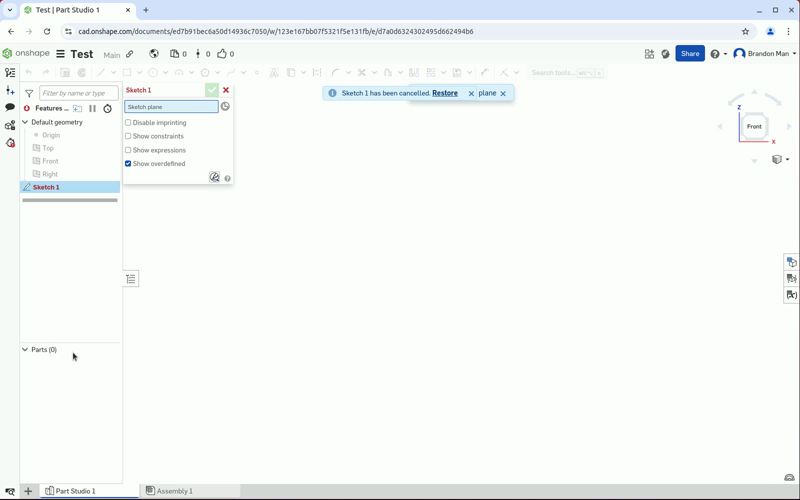
mouse_move(73, 163)
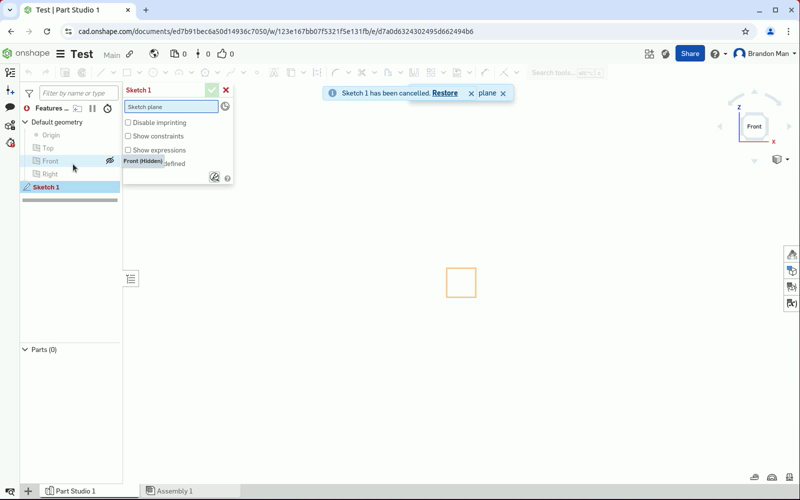
click(73, 163)
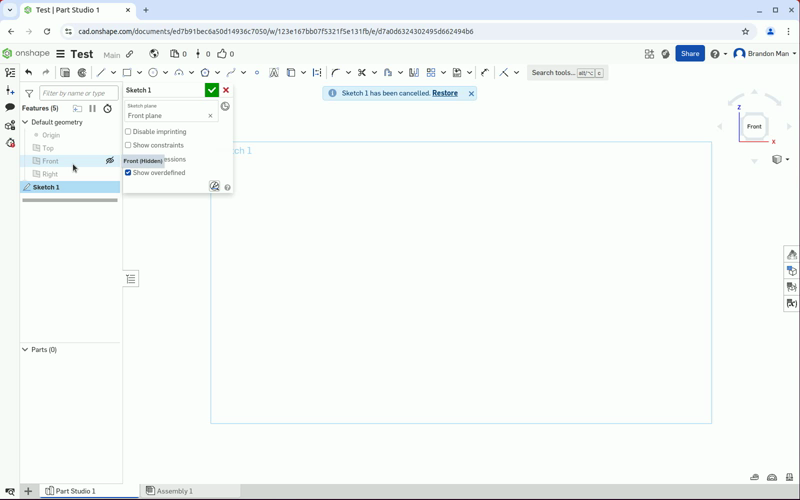
mouse_move(73, 352)
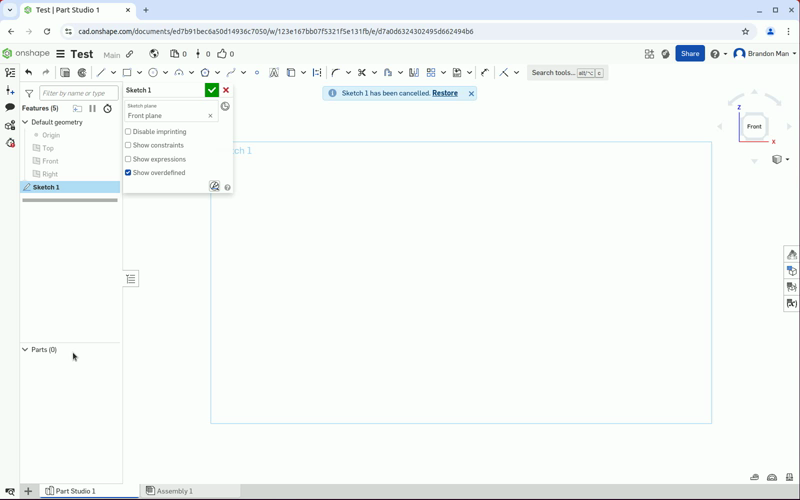
key(y)
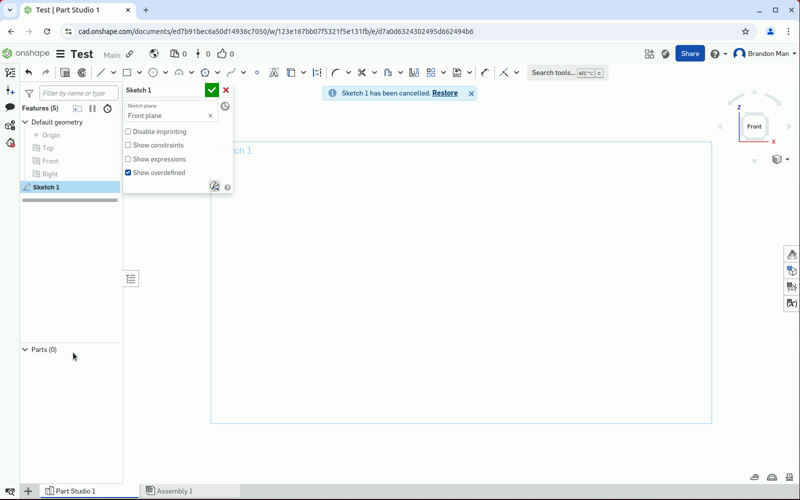
key(l)
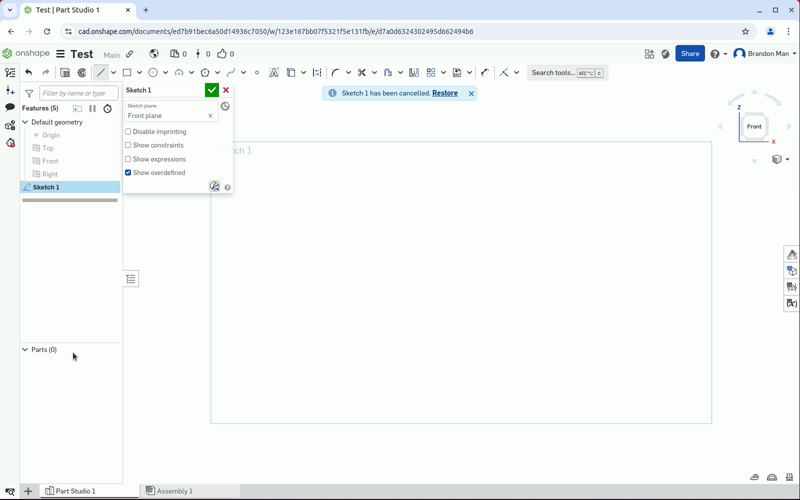
key_down(shift)
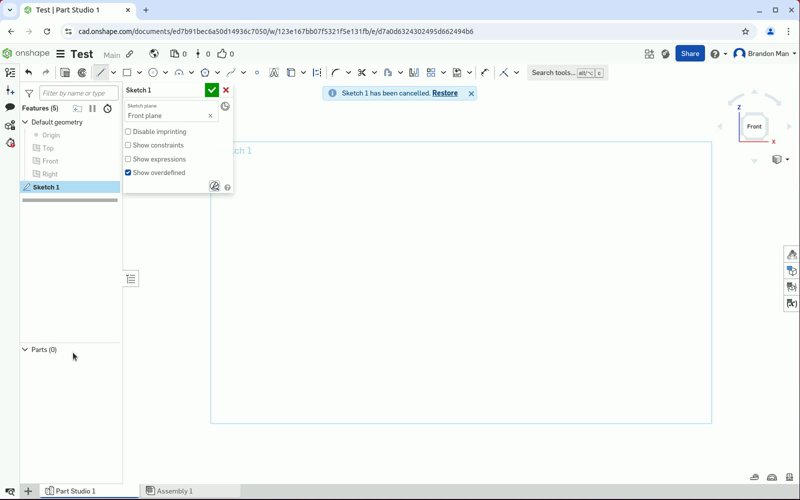
mouse_move(431, 273)
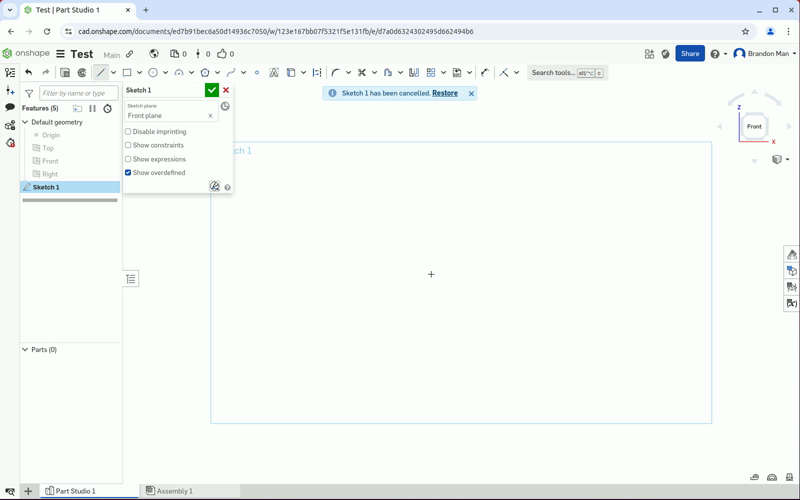
click(431, 273)
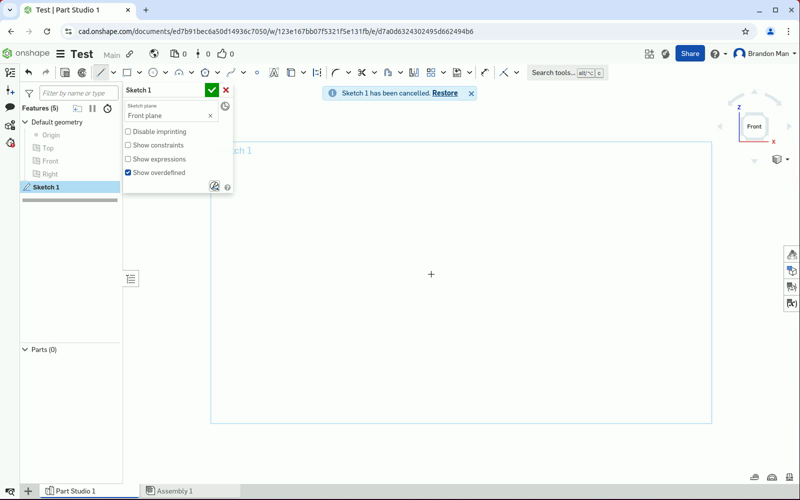
key_up(shift)
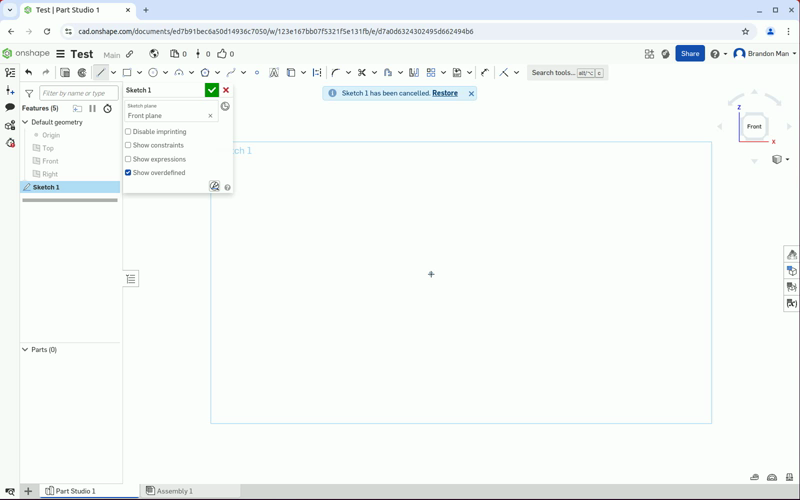
key_down(shift)
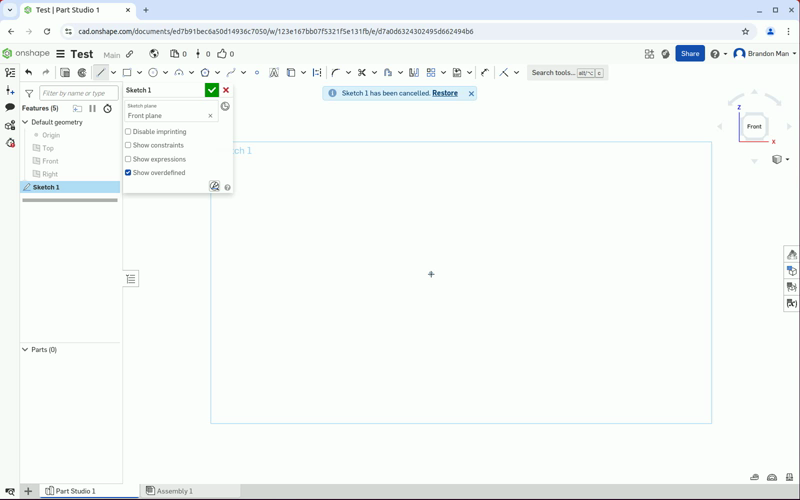
mouse_move(573, 273)
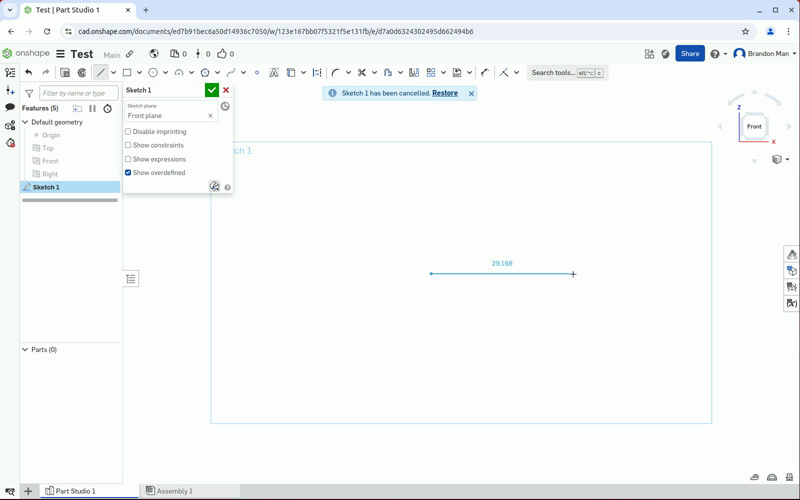
click(573, 273)
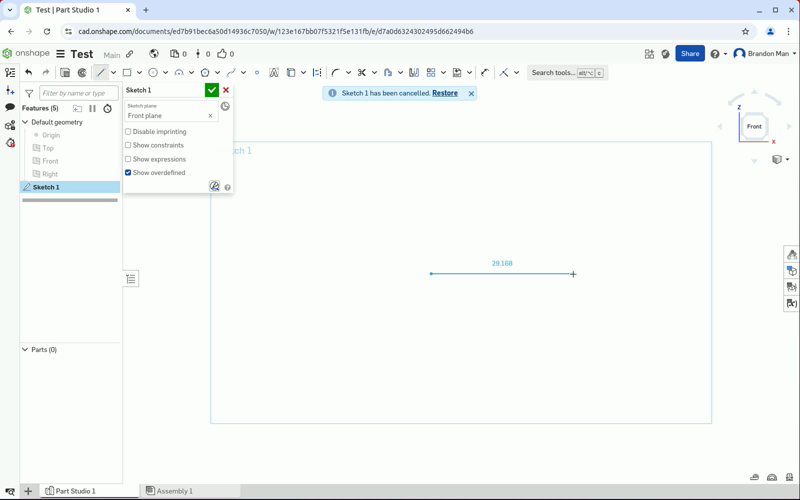
key_up(shift)
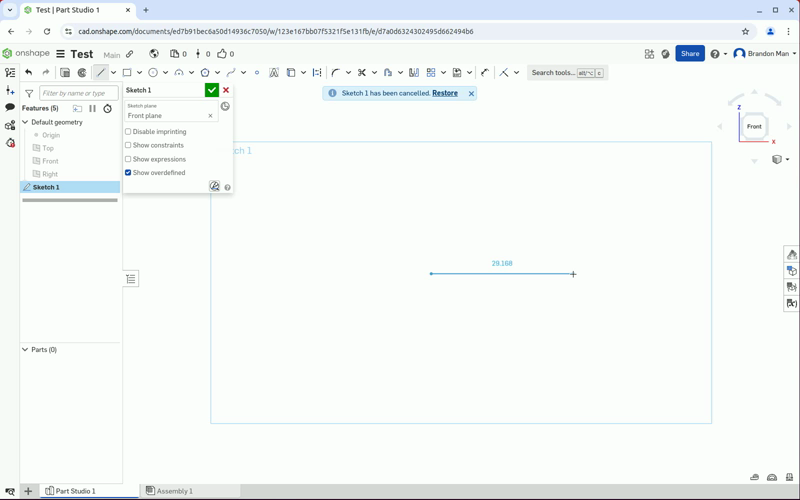
key_down(shift)
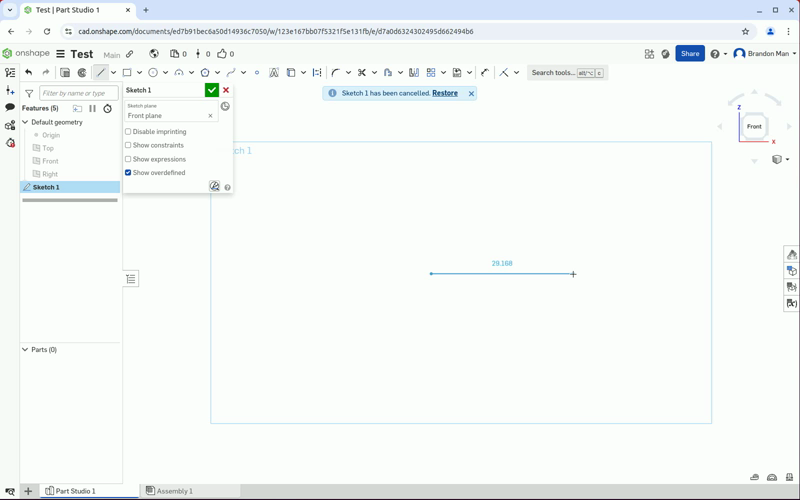
mouse_move(589, 273)
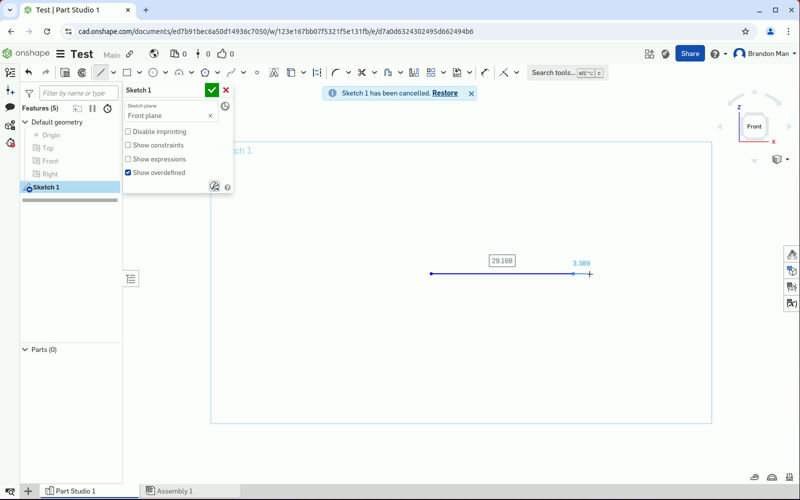
mouse_move(573, 264)
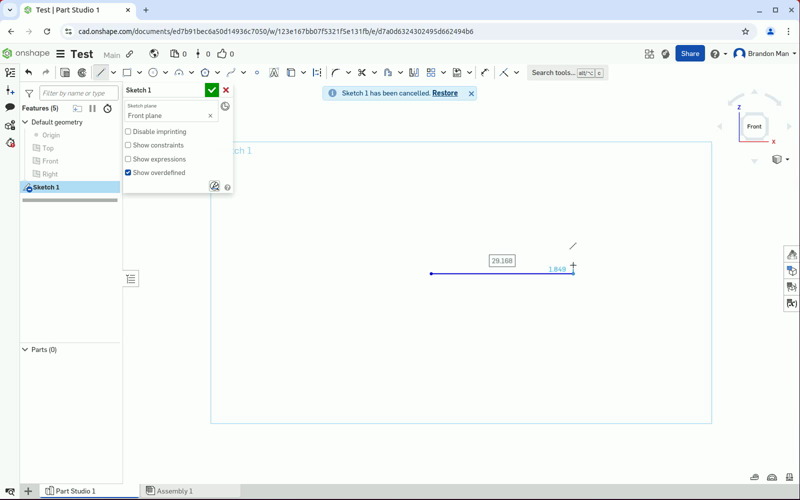
click(573, 264)
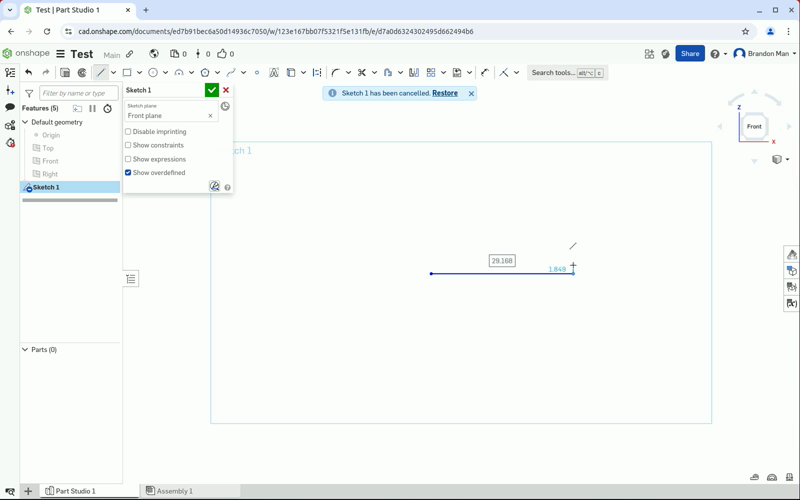
key_up(shift)
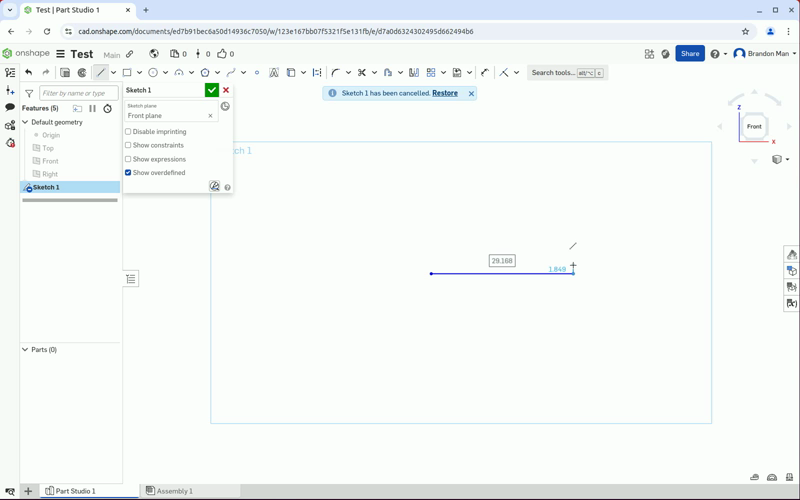
key_down(shift)
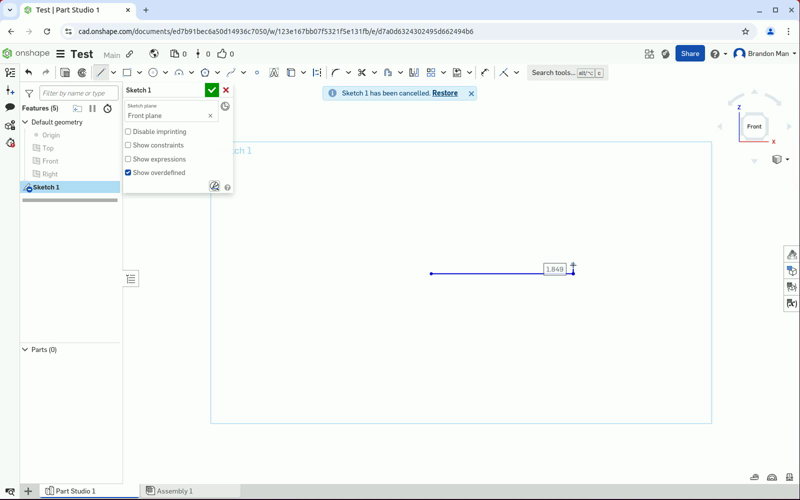
mouse_move(431, 264)
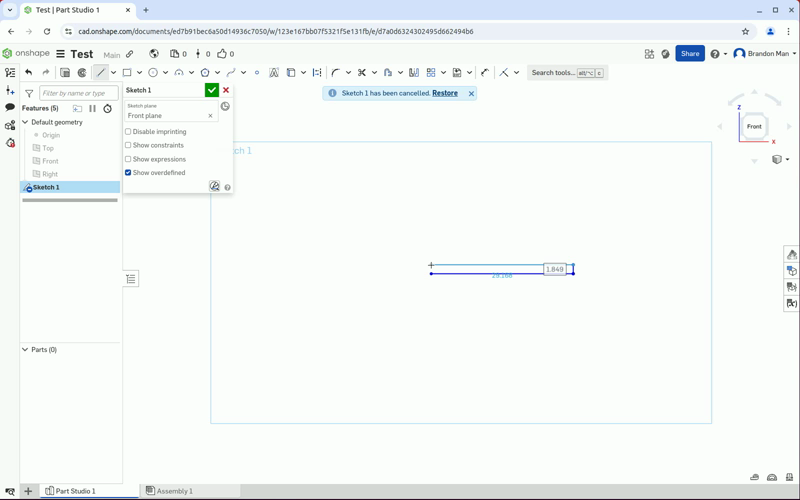
click(431, 264)
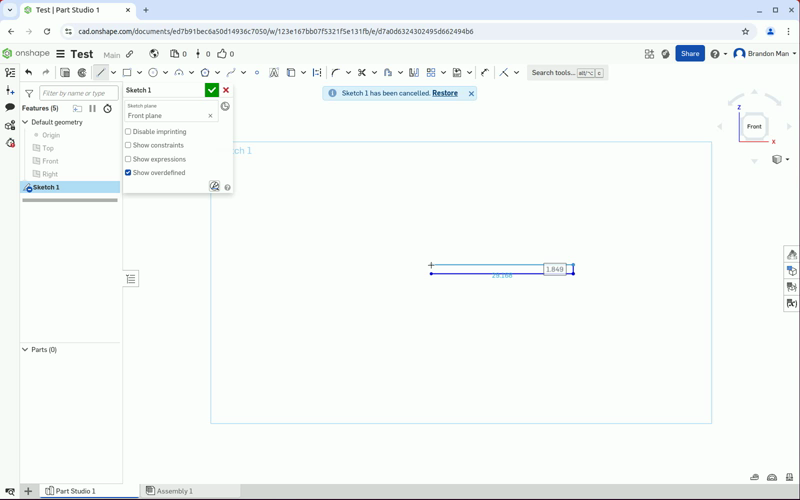
key_up(shift)
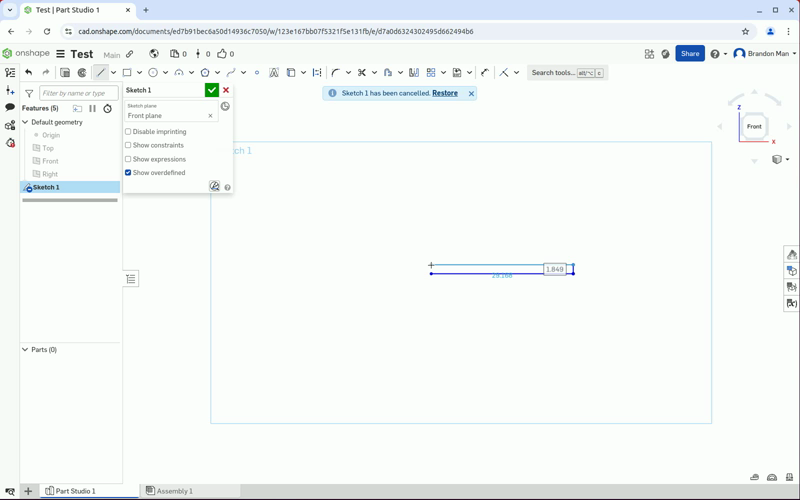
mouse_move(461, 264)
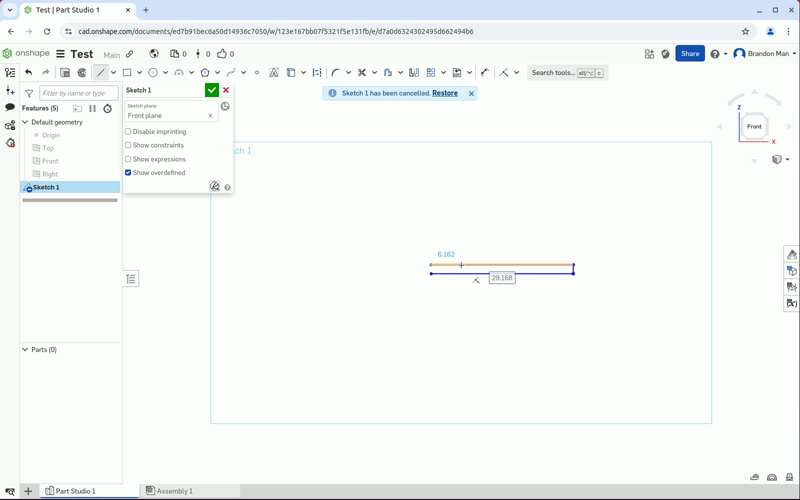
key_down(shift)
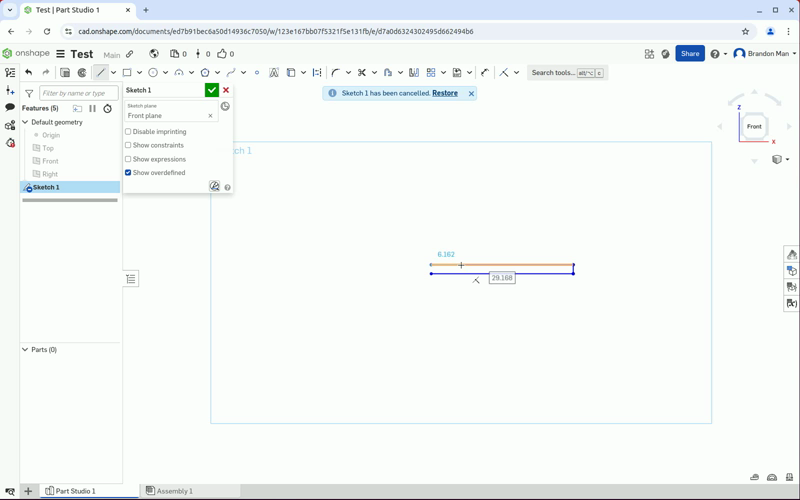
mouse_move(431, 273)
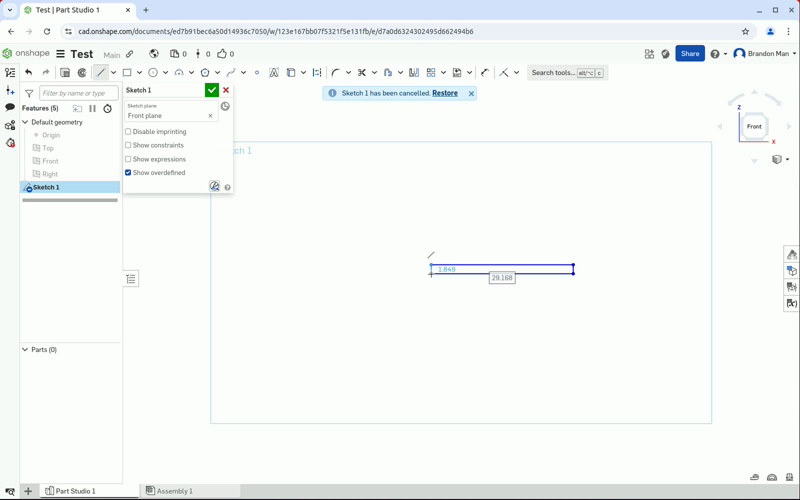
key_up(shift)
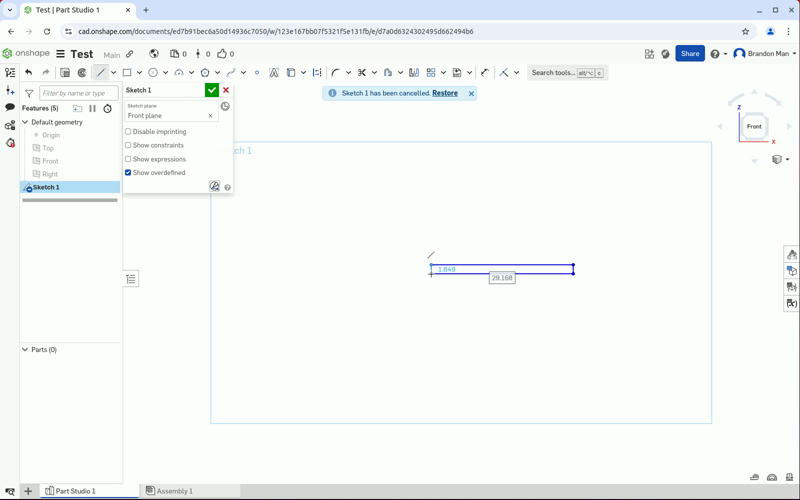
click(431, 273)
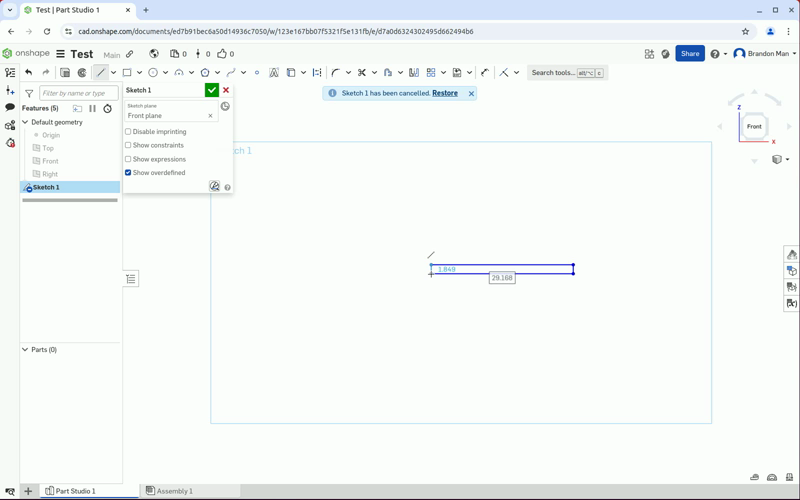
key(esc)
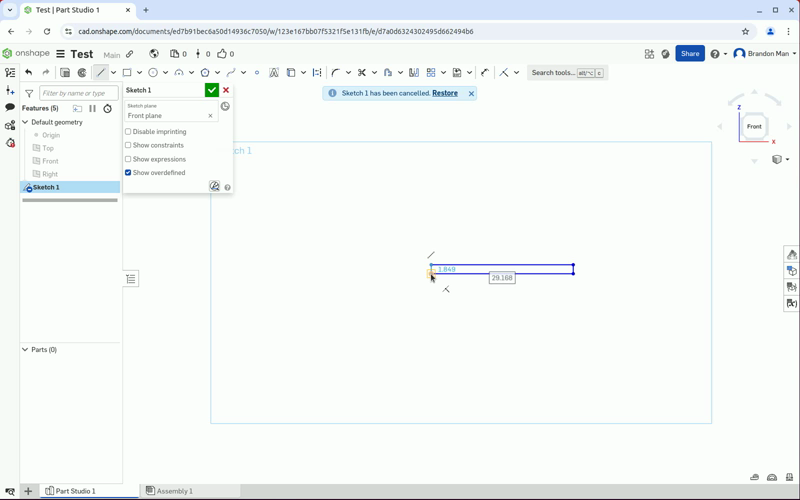
mouse_move(533, 267)
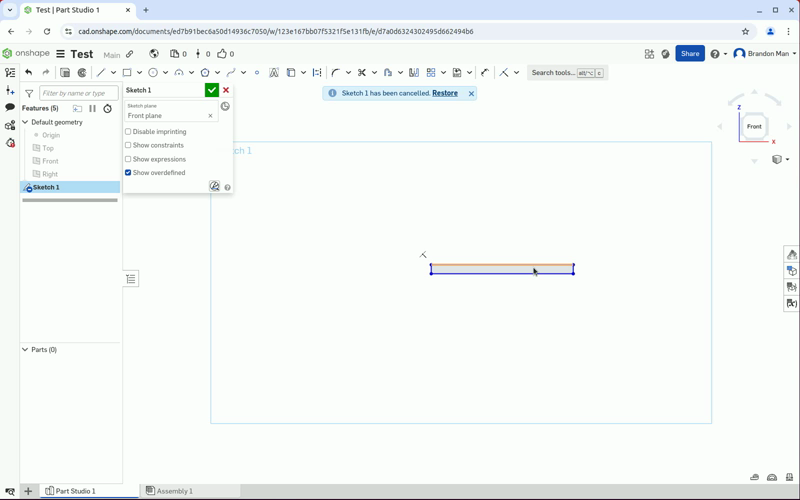
scroll(6)
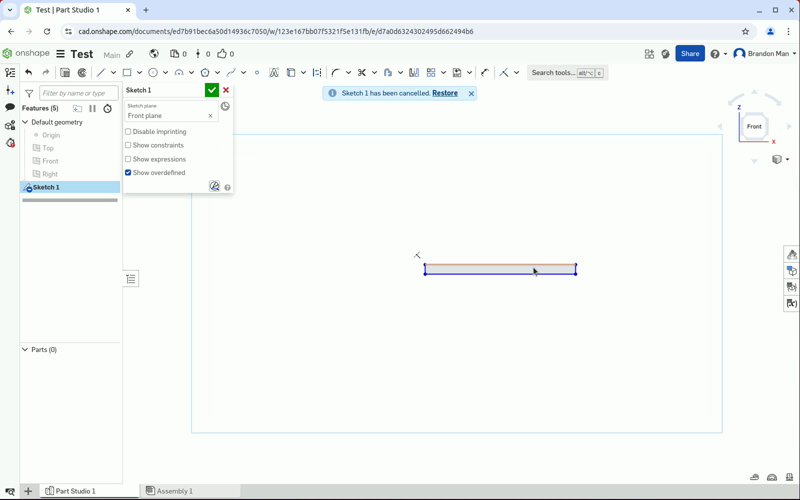
scroll(6)
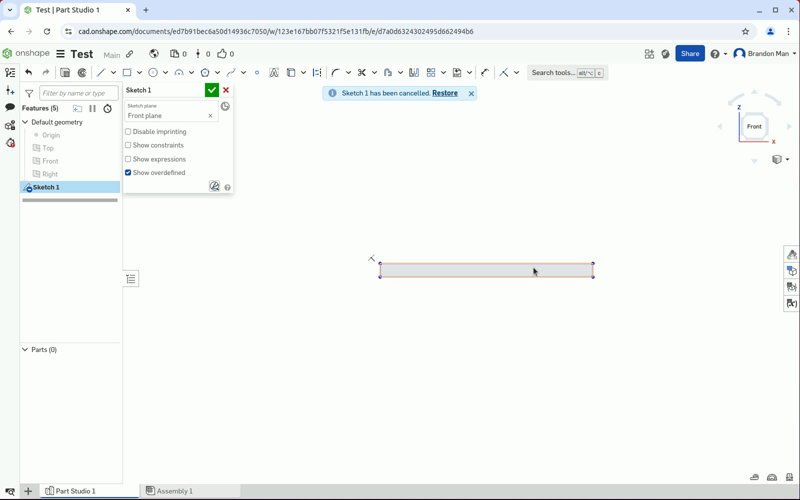
scroll(6)
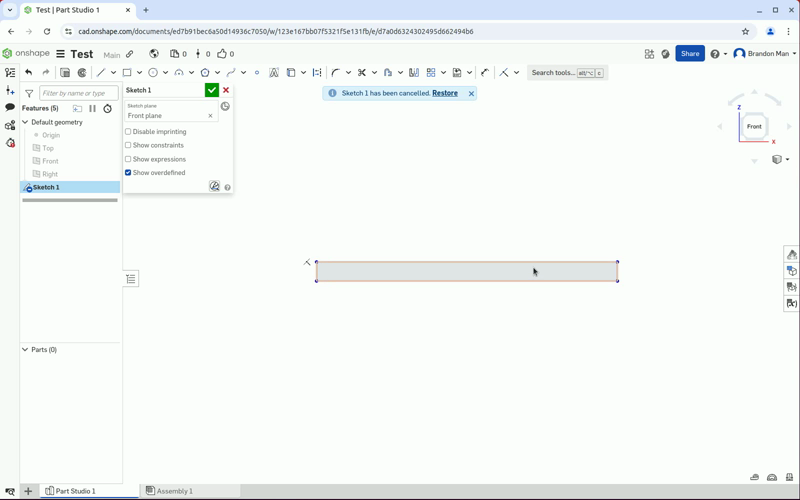
scroll(6)
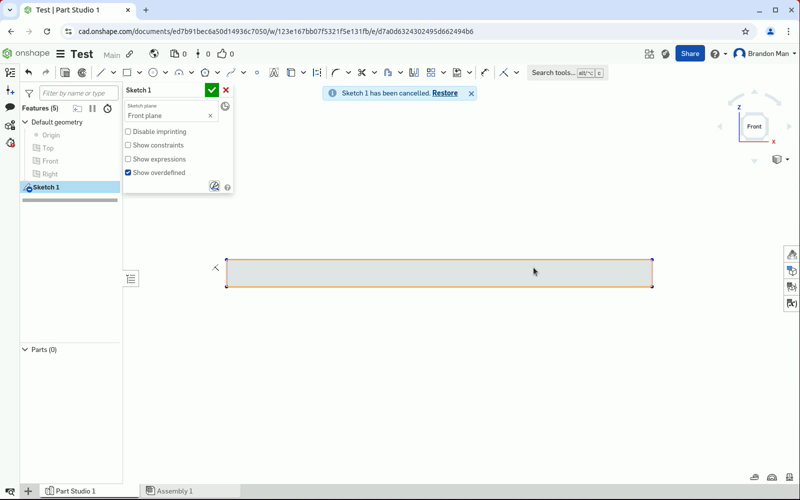
scroll(6)
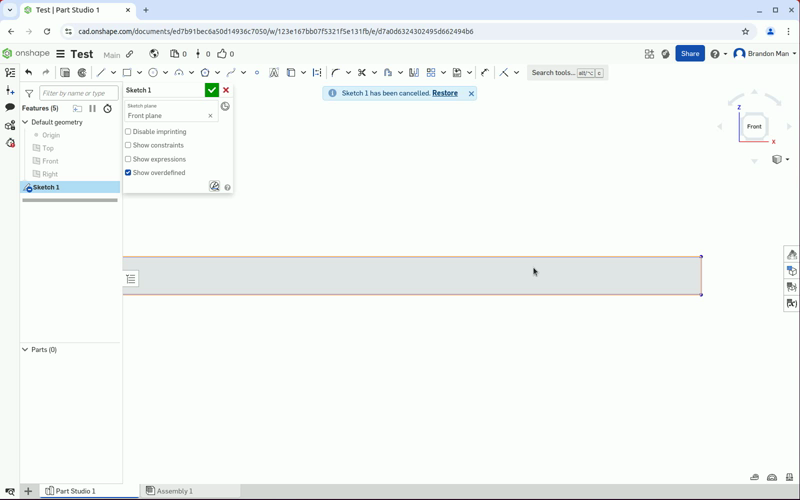
scroll(6)
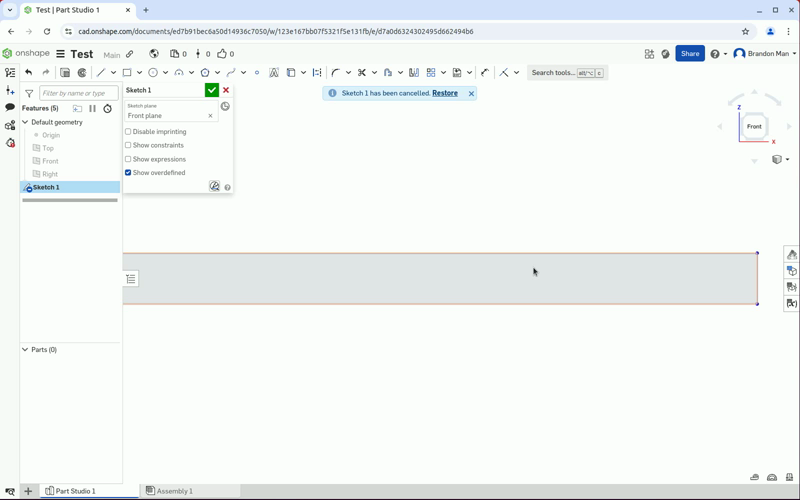
scroll(6)
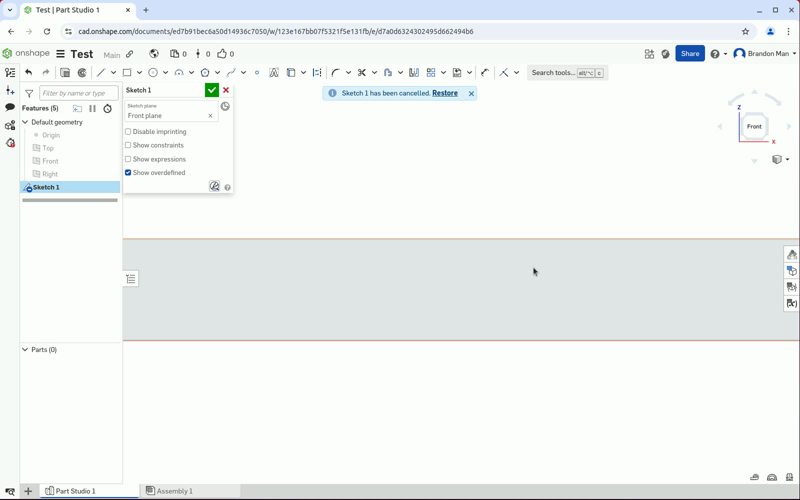
click(533, 267)
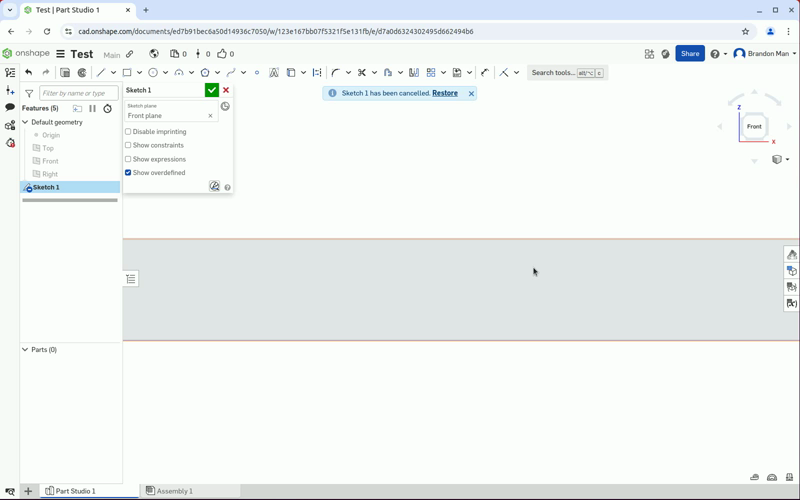
scroll(-6)
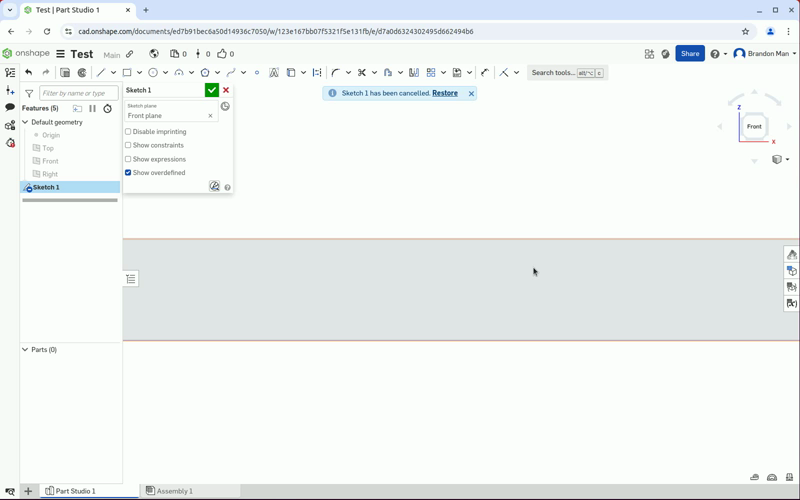
scroll(-6)
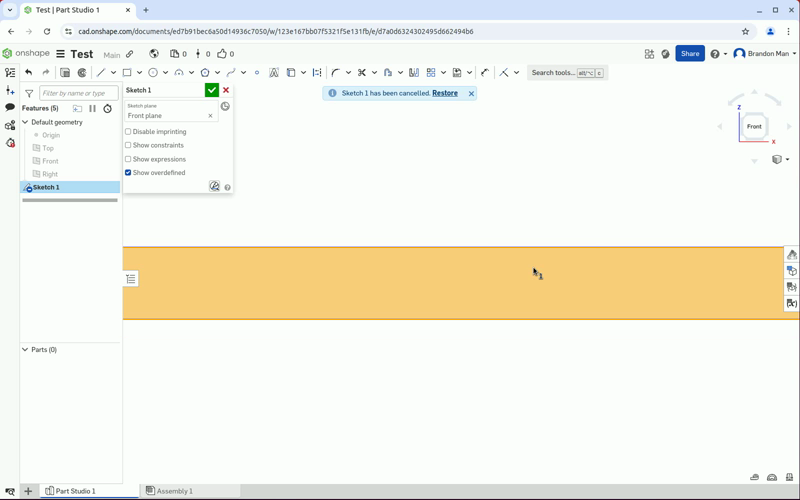
scroll(-6)
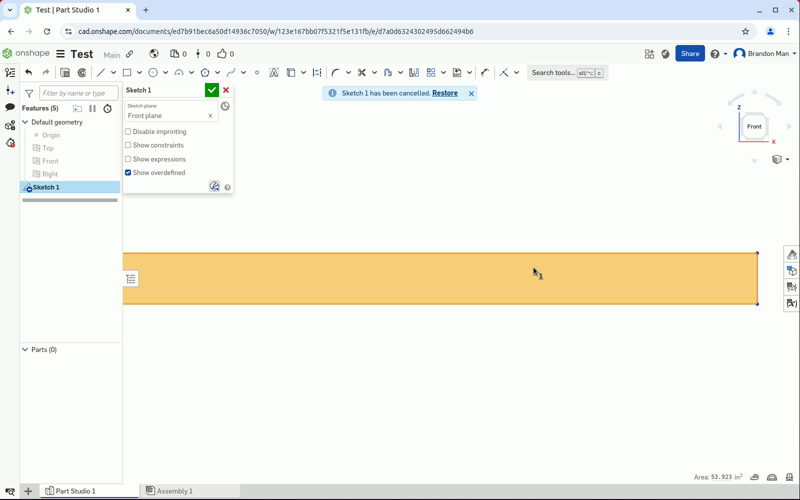
scroll(-6)
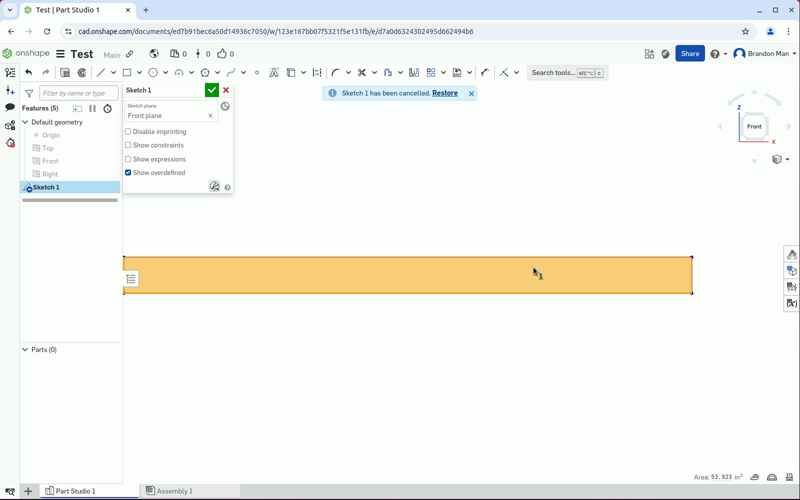
scroll(-6)
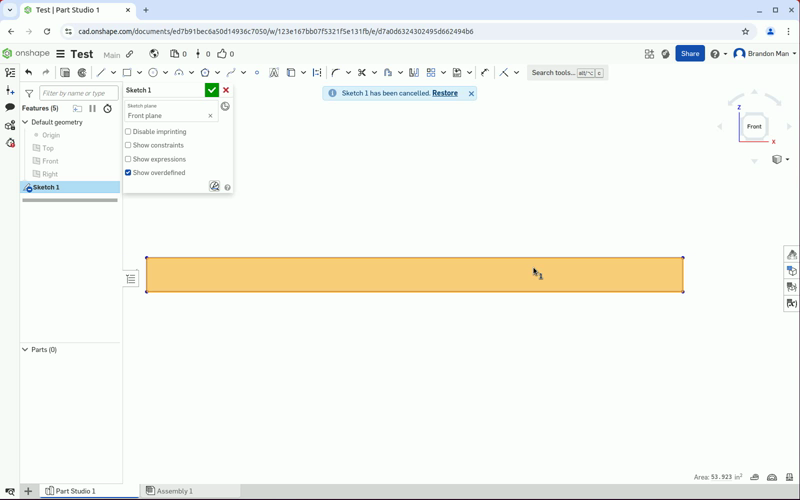
scroll(-6)
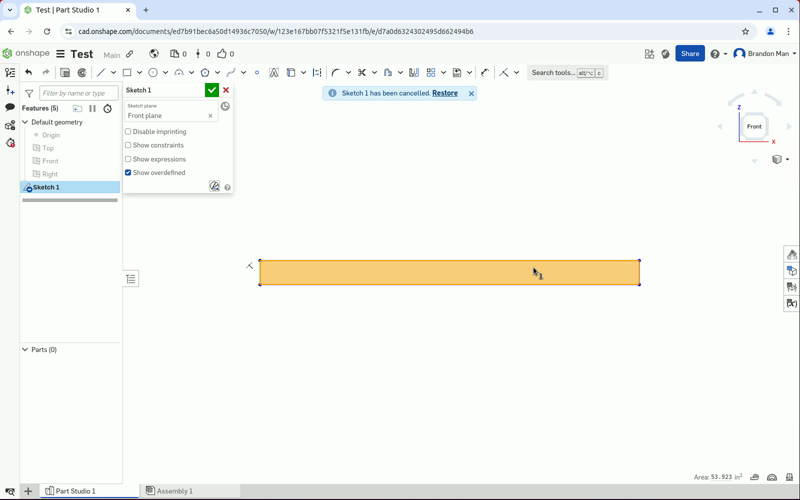
scroll(-6)
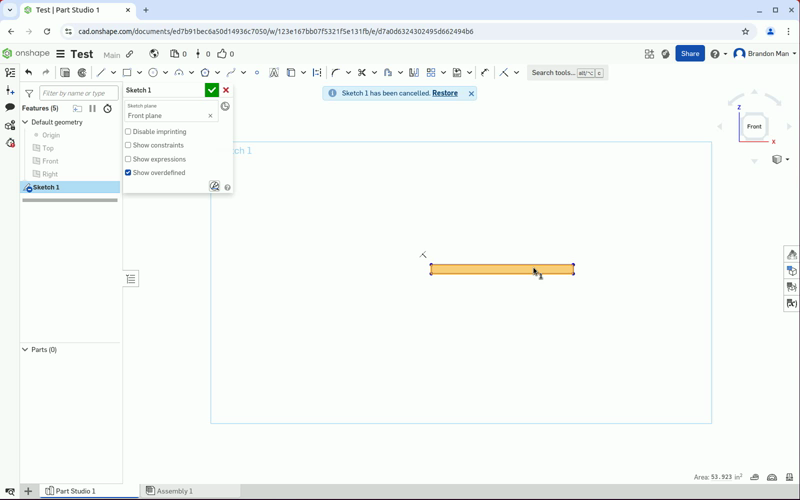
mouse_move(73, 352)
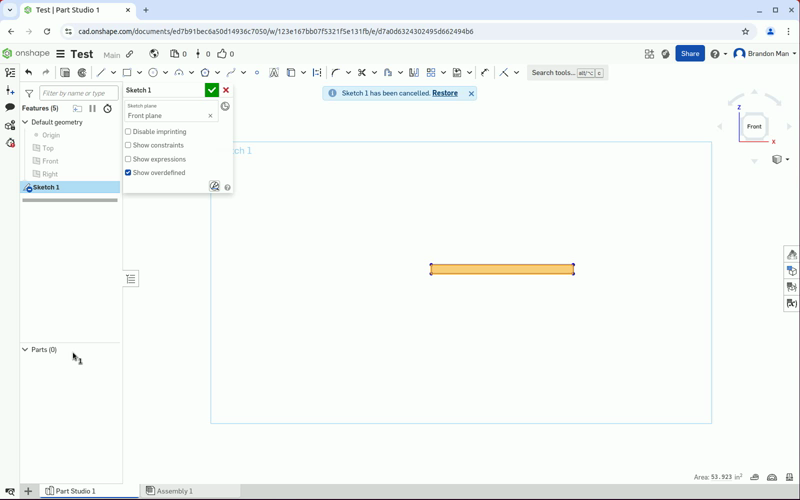
key(shift+y)
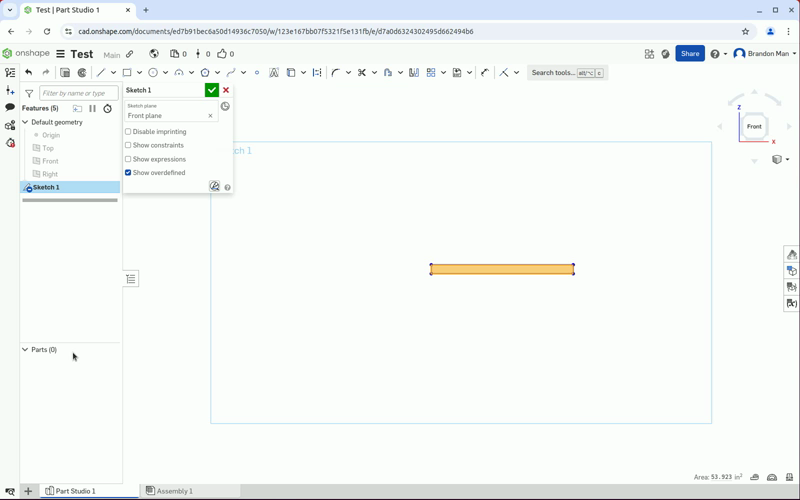
key(shift+e)
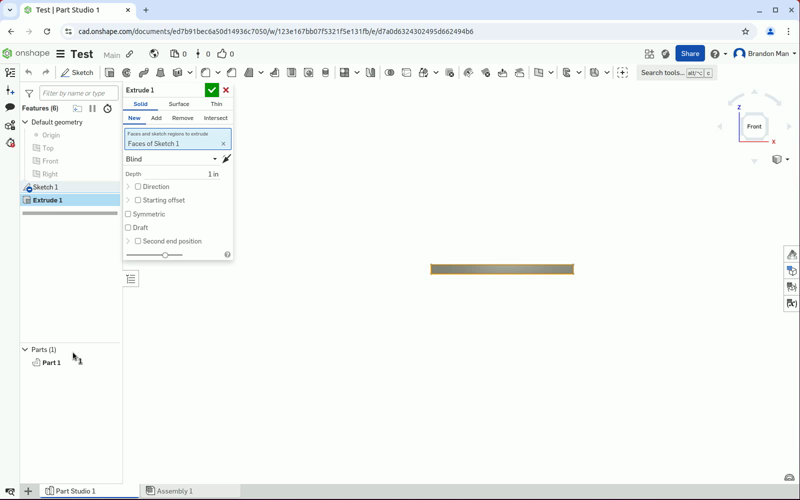
mouse_move(143, 106)
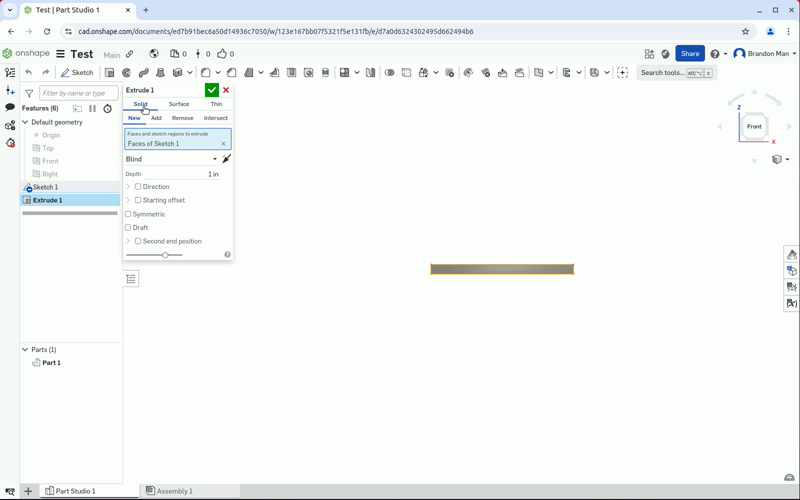
click(143, 106)
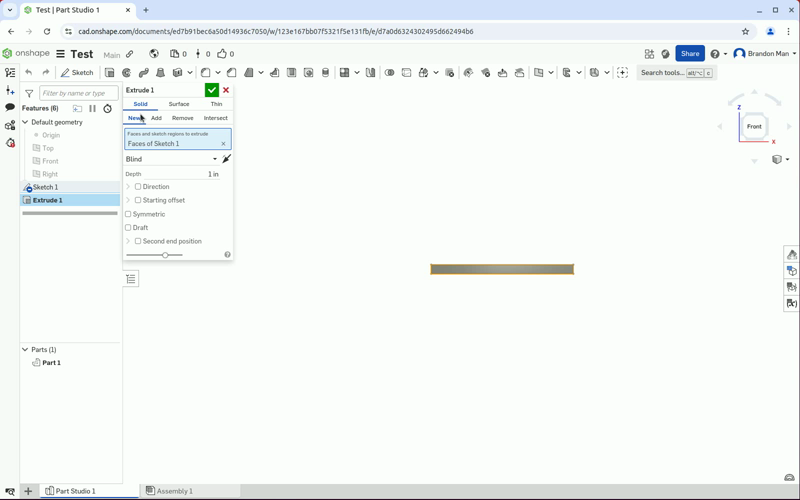
mouse_move(137, 120)
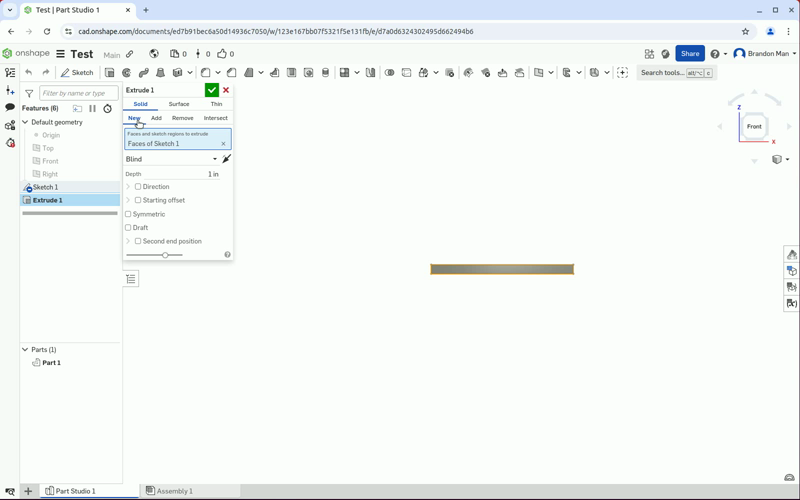
click(137, 120)
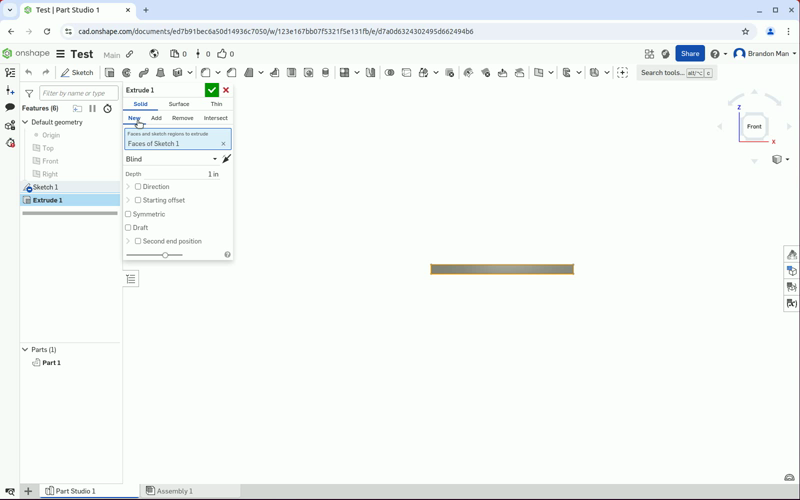
key(tab, 4)
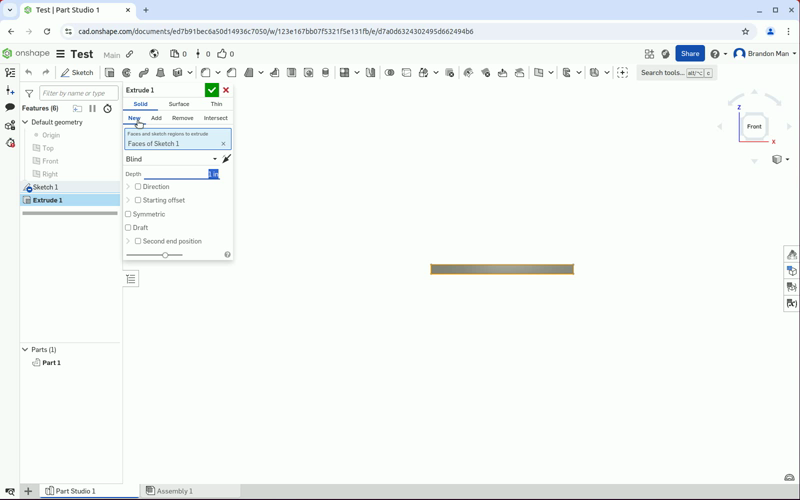
text(0.963)
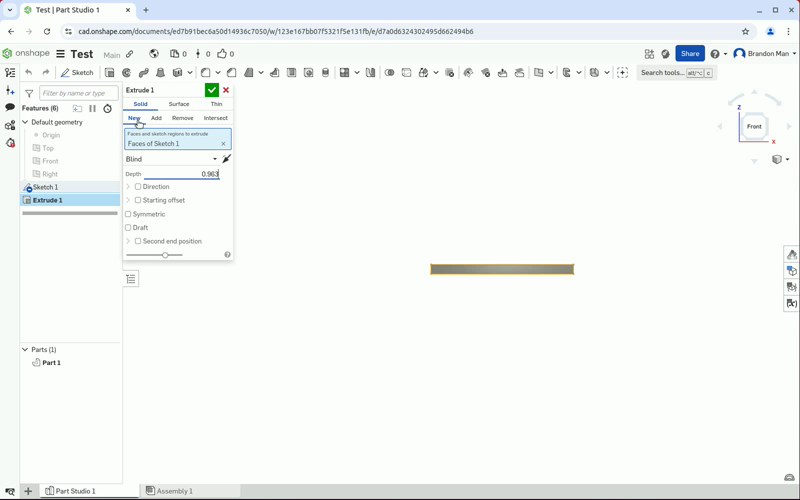
key(enter)
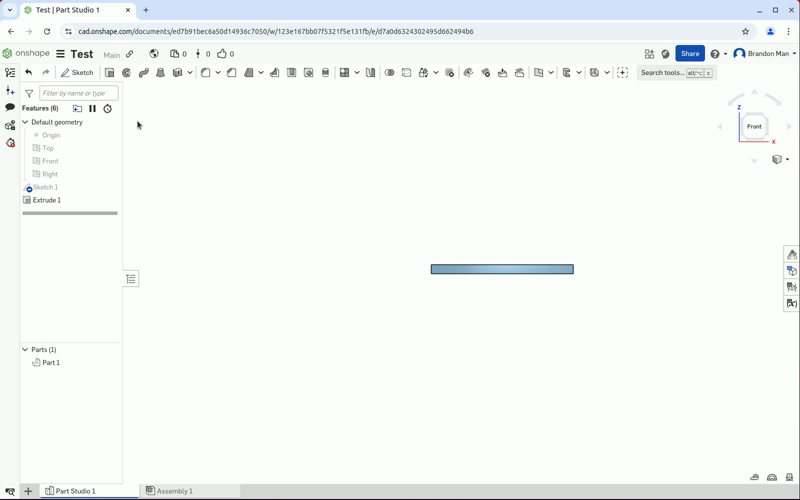
key(shift+h)
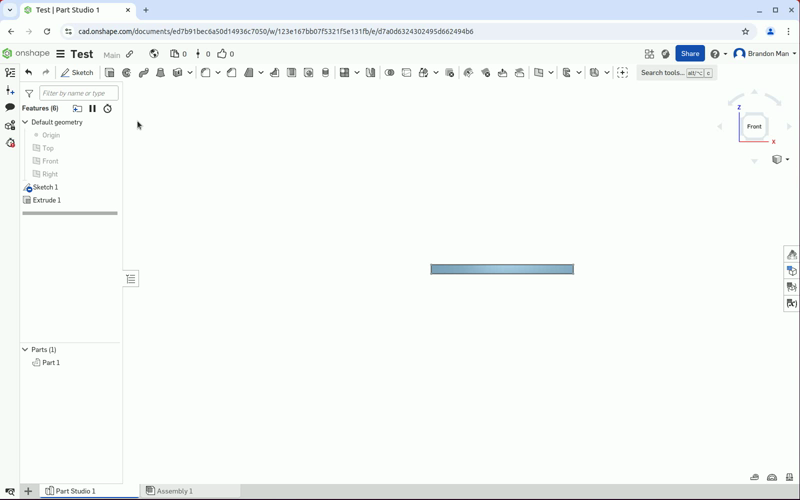
key(shift+h)
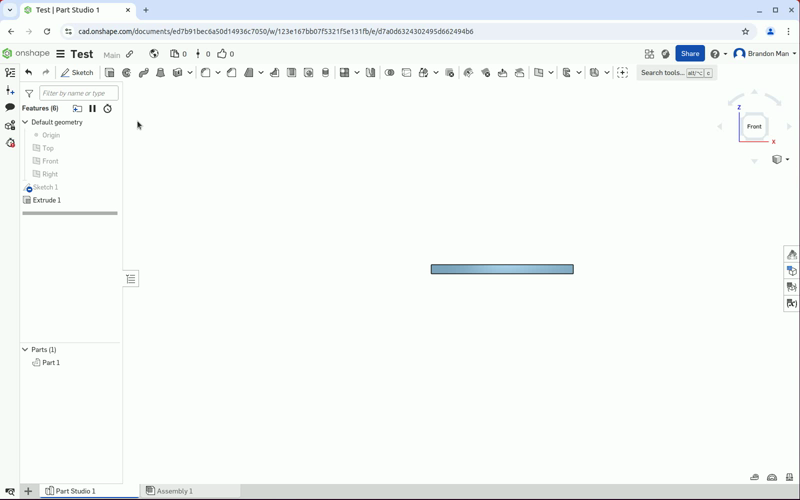
mouse_move(73, 189)
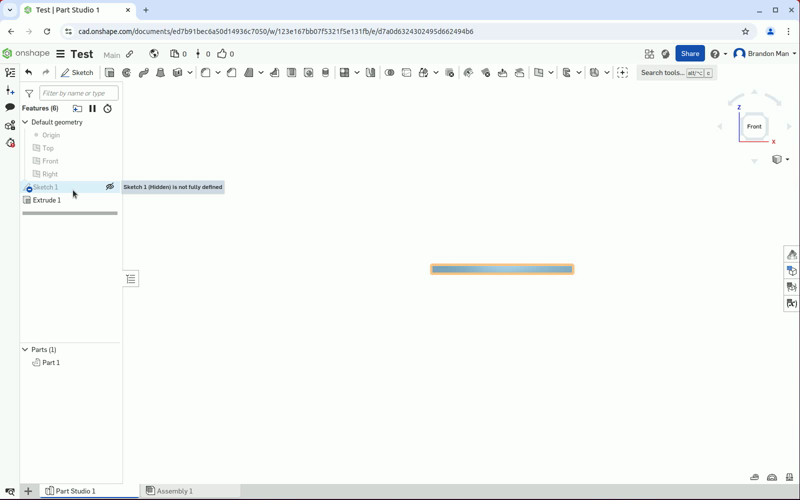
click(73, 189)
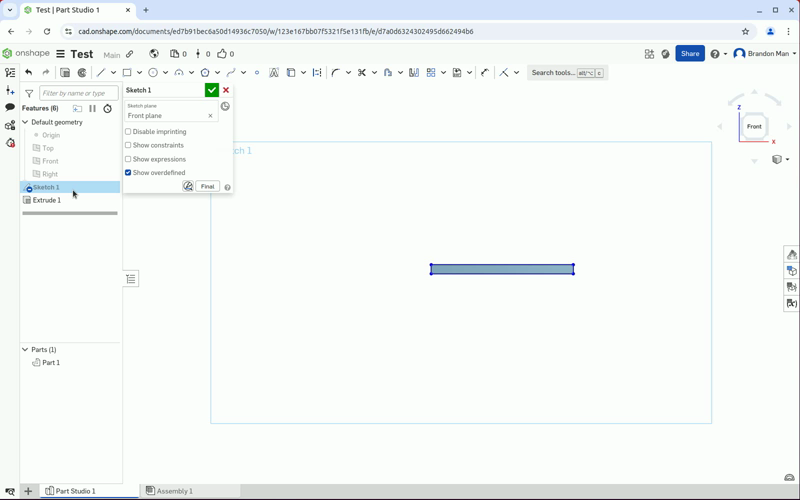
mouse_move(229, 92)
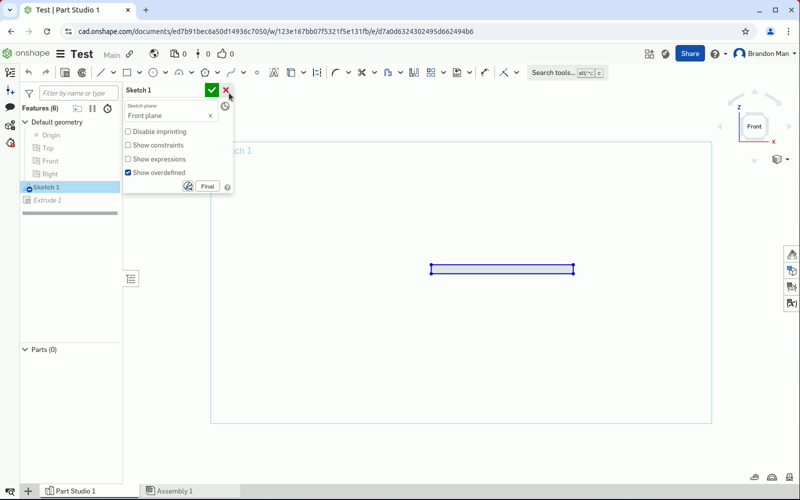
click(229, 92)
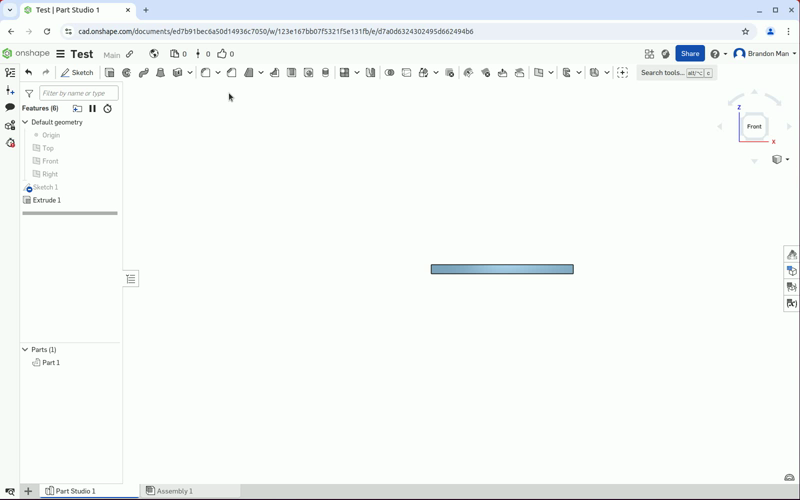
mouse_move(73, 352)
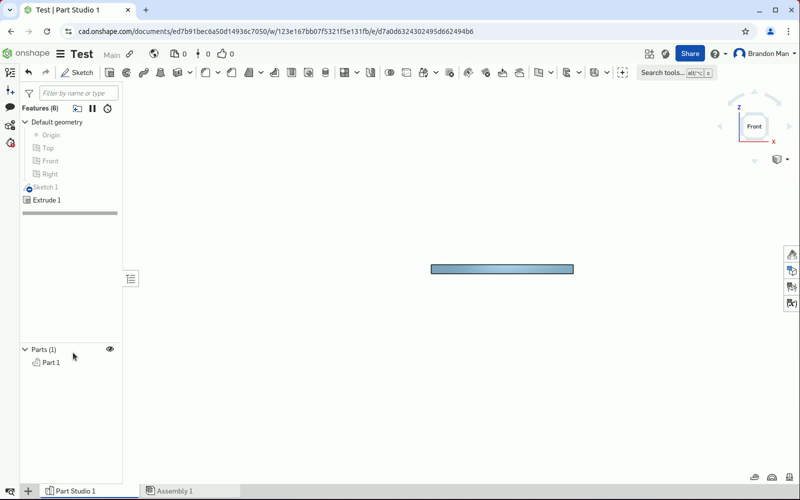
key(y)
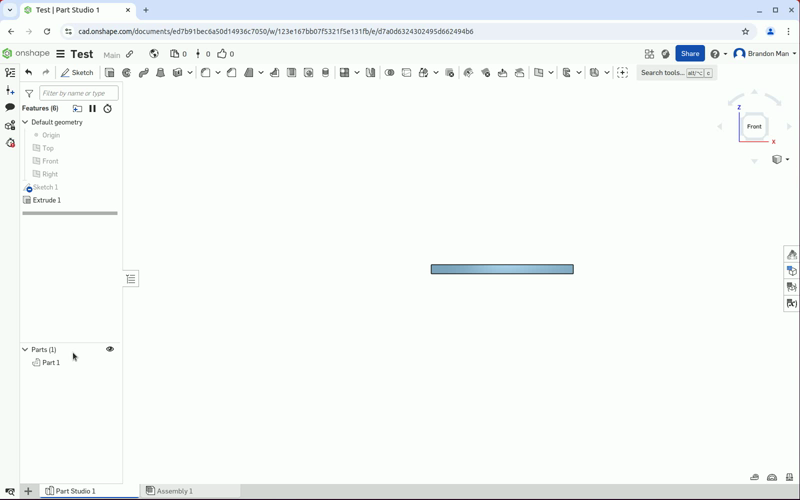
key(shift+p)
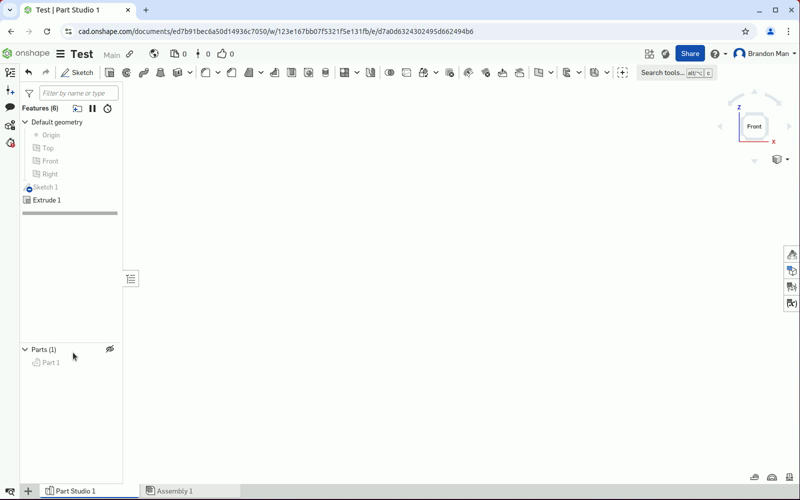
key(space)
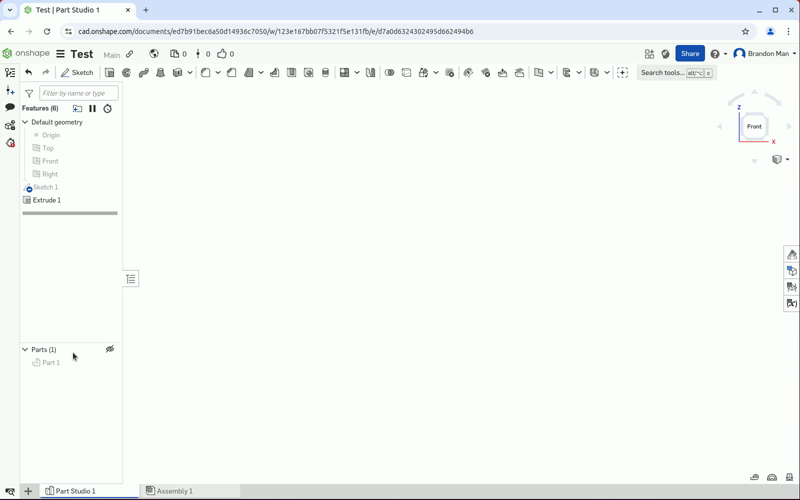
key_down(shift)
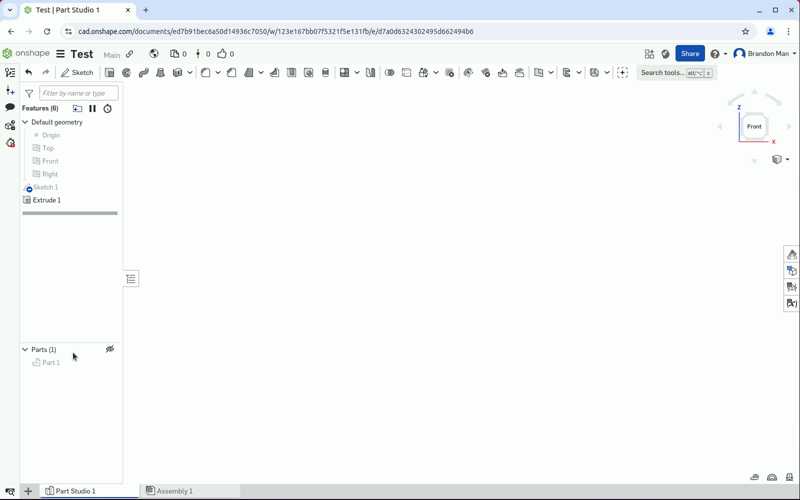
key(left)
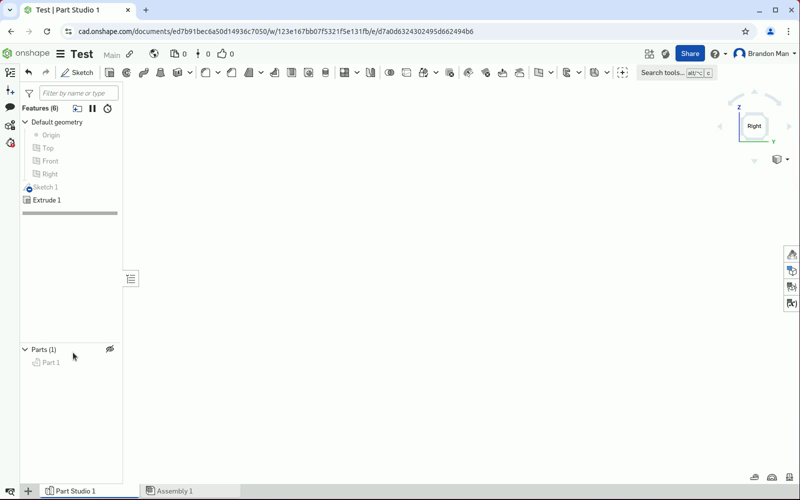
key_up(shift)
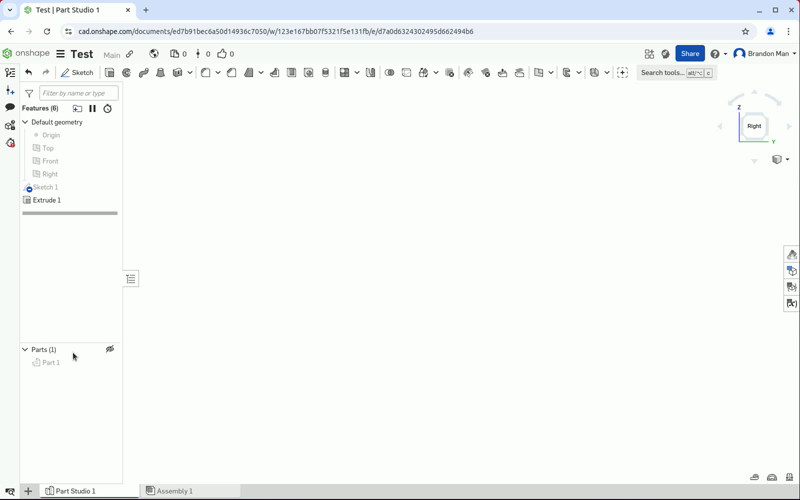
mouse_move(73, 352)
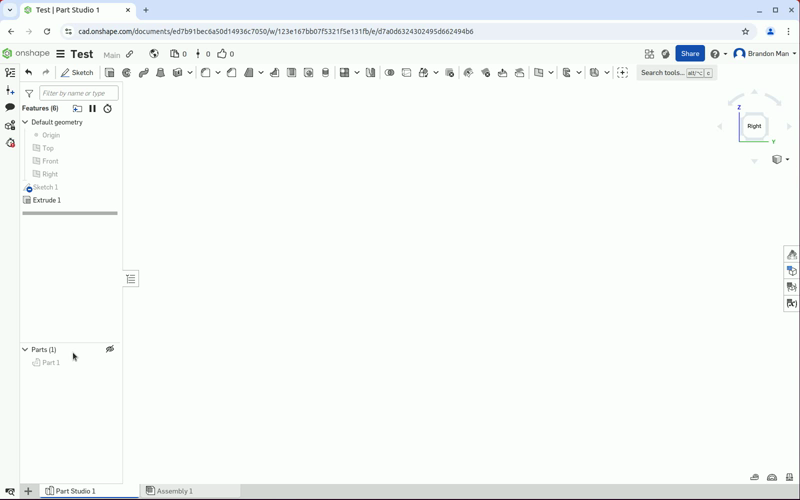
key(shift+y)
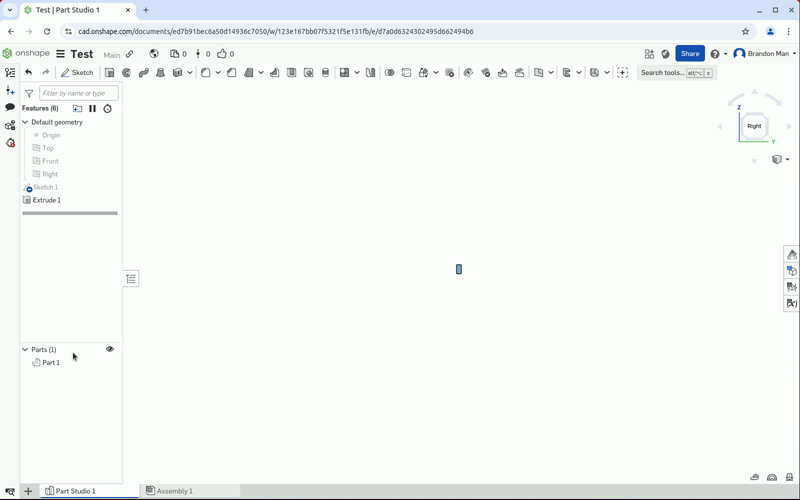
mouse_move(541, 75)
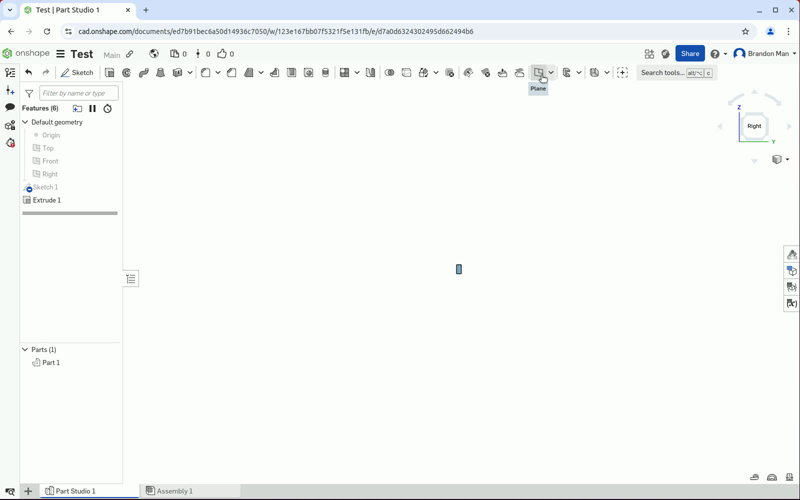
click(541, 75)
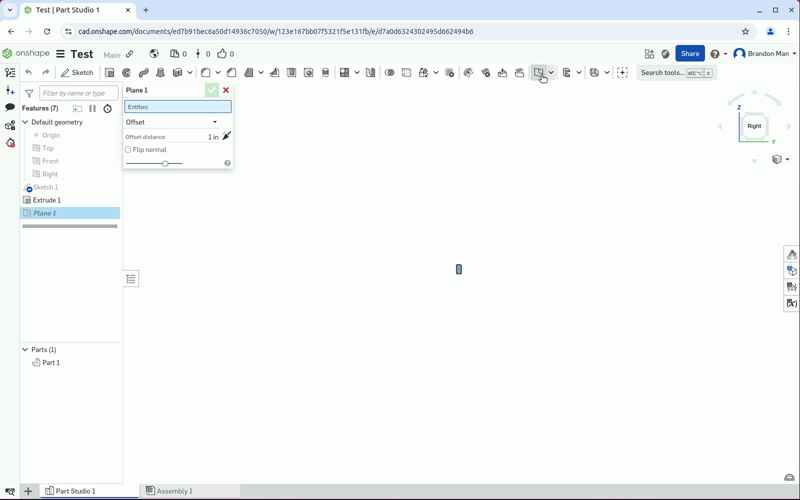
mouse_move(73, 176)
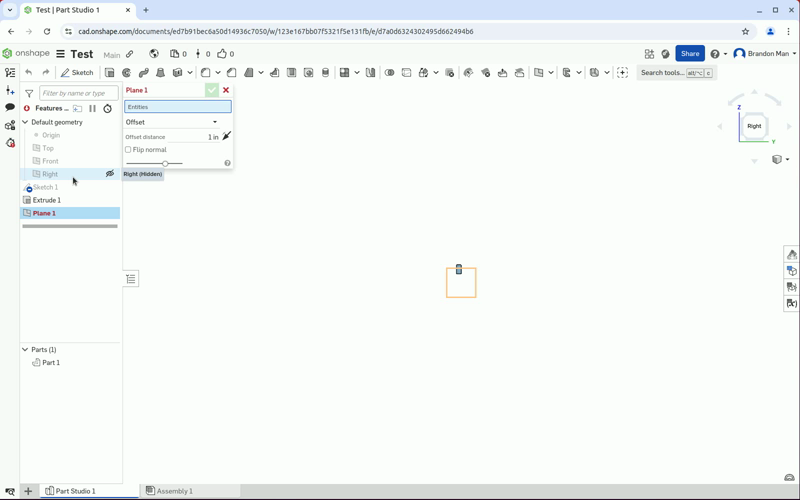
click(73, 176)
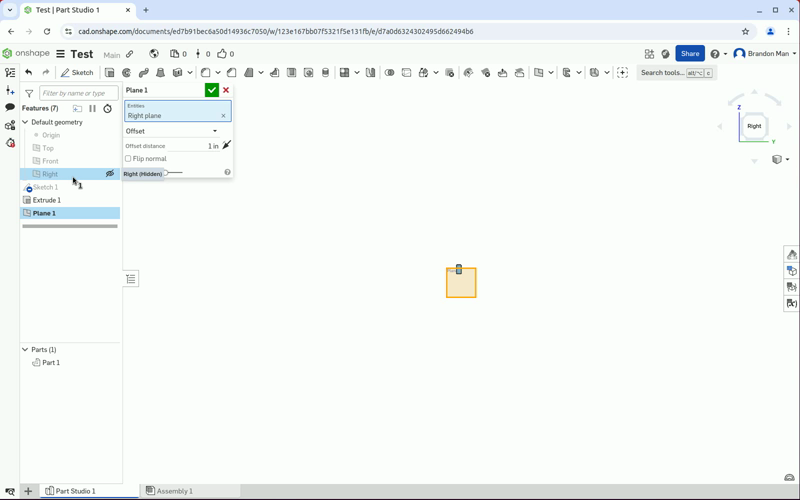
key(tab, 2)
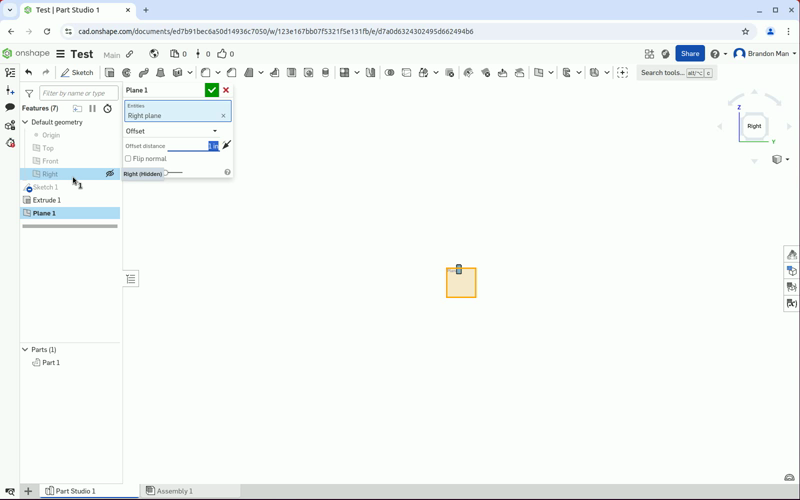
text(23.108)
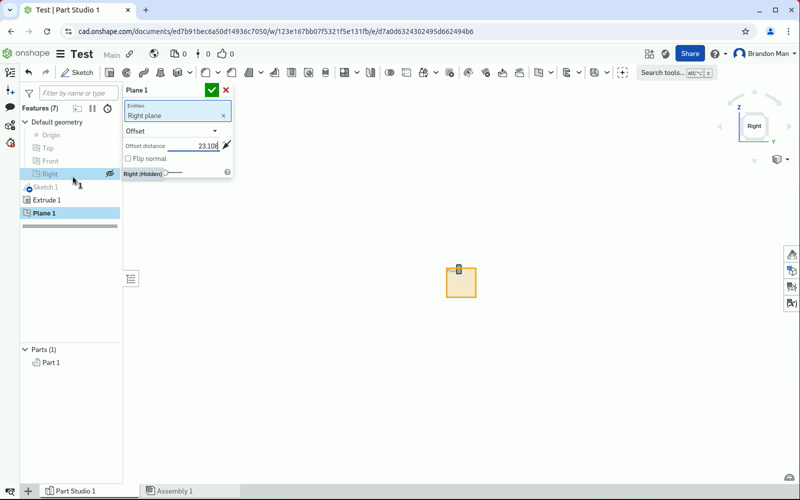
key(enter, 2)
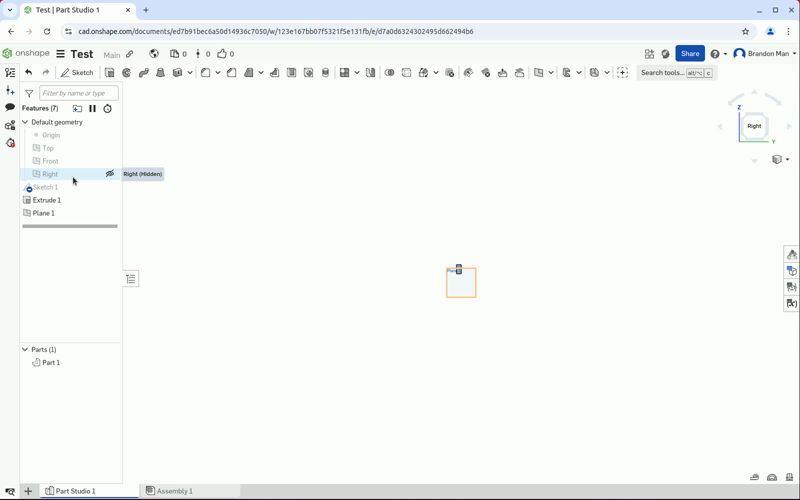
key(shift+s)
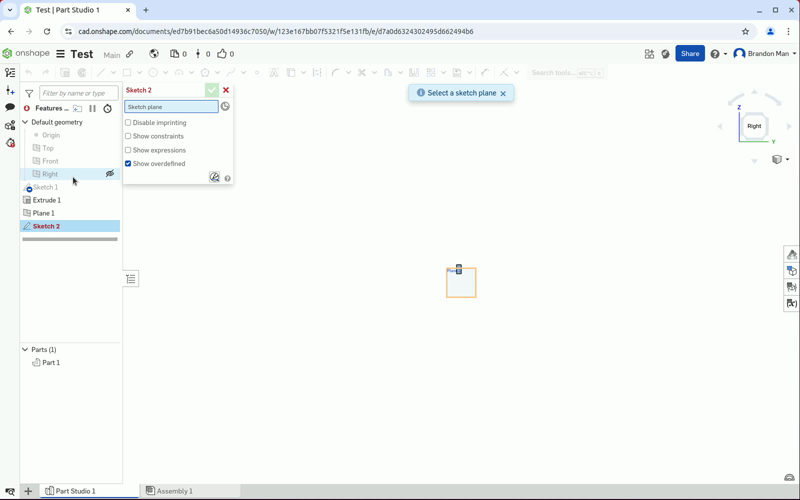
mouse_move(73, 215)
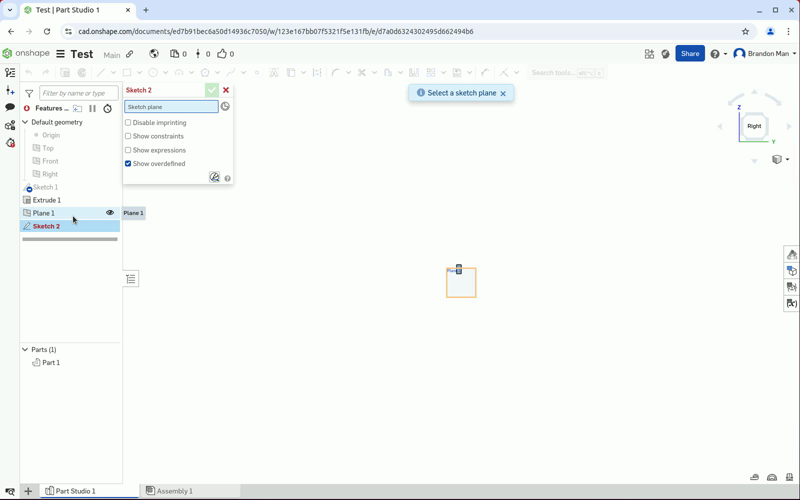
click(73, 215)
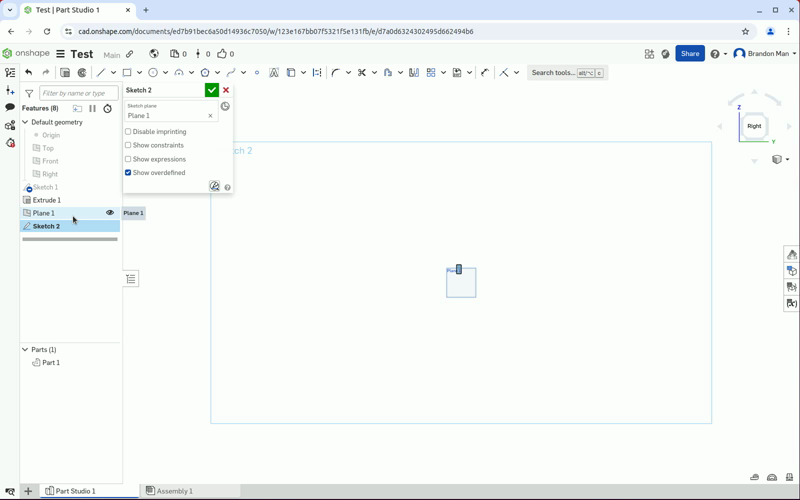
mouse_move(73, 352)
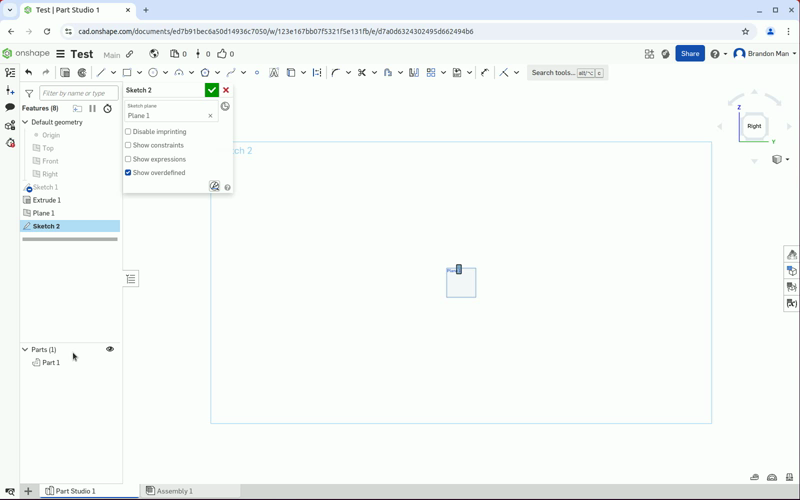
key(y)
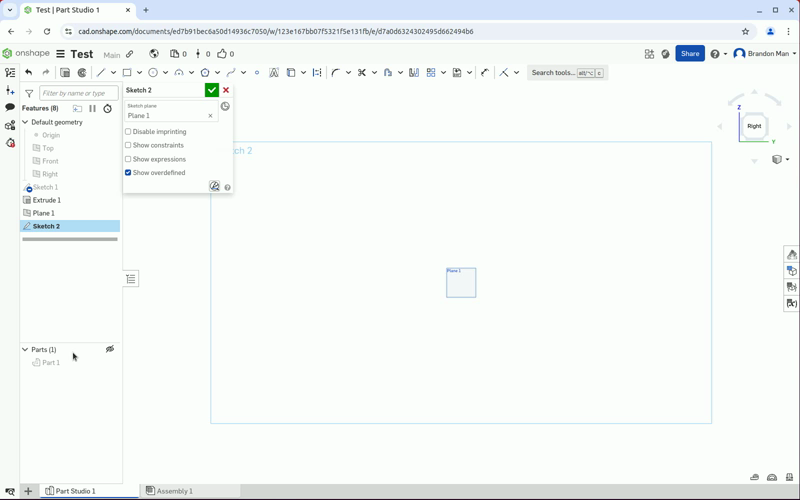
key(c)
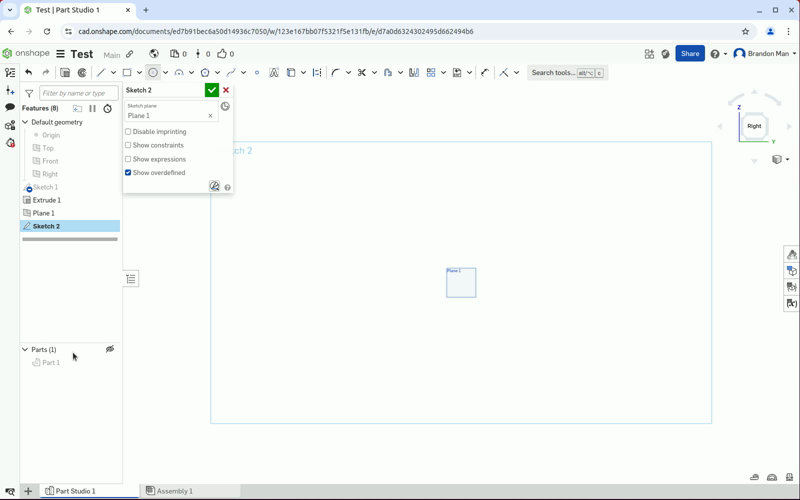
key_down(shift)
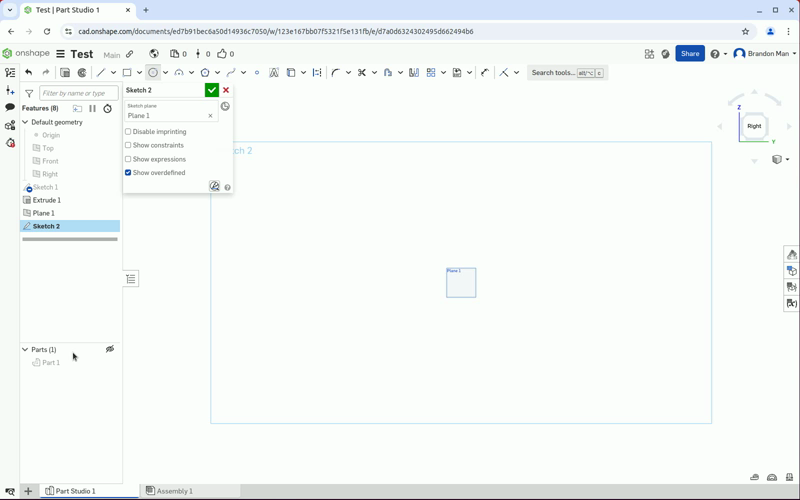
mouse_move(457, 268)
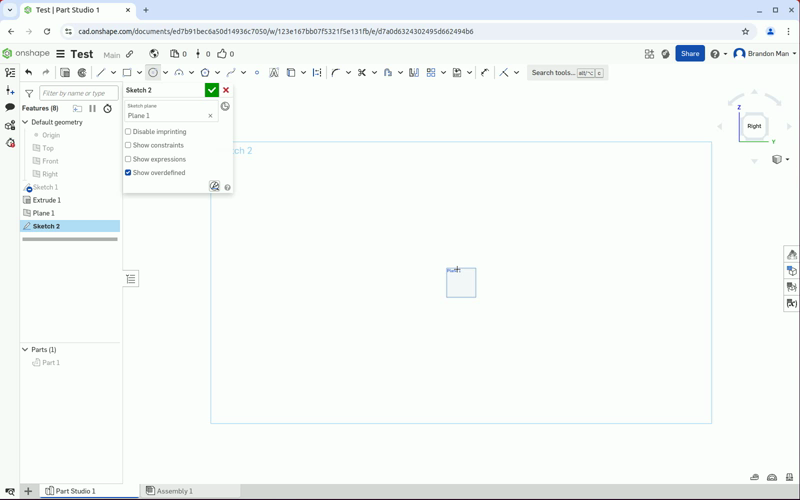
click(457, 268)
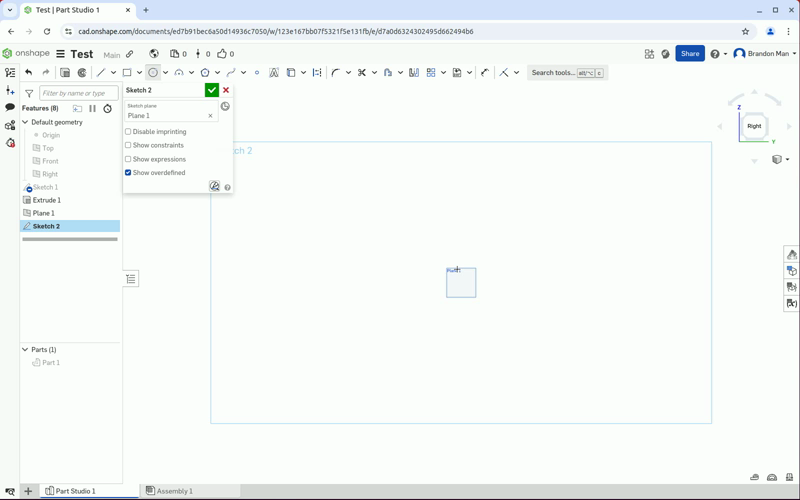
key_up(shift)
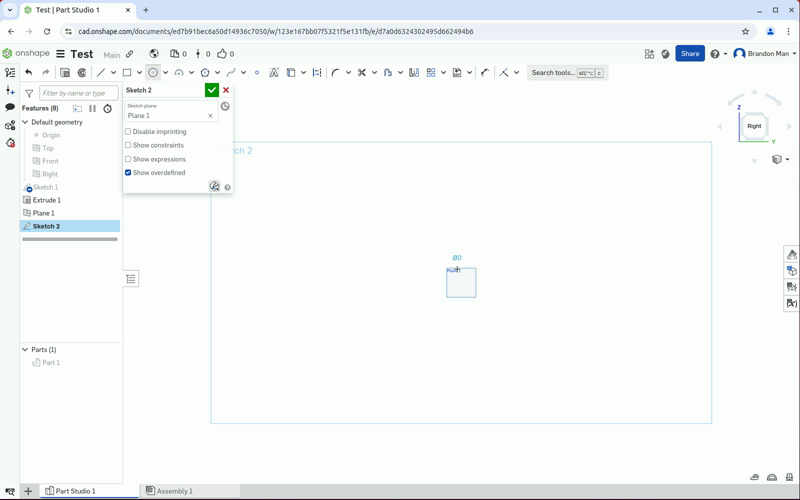
mouse_move(458, 268)
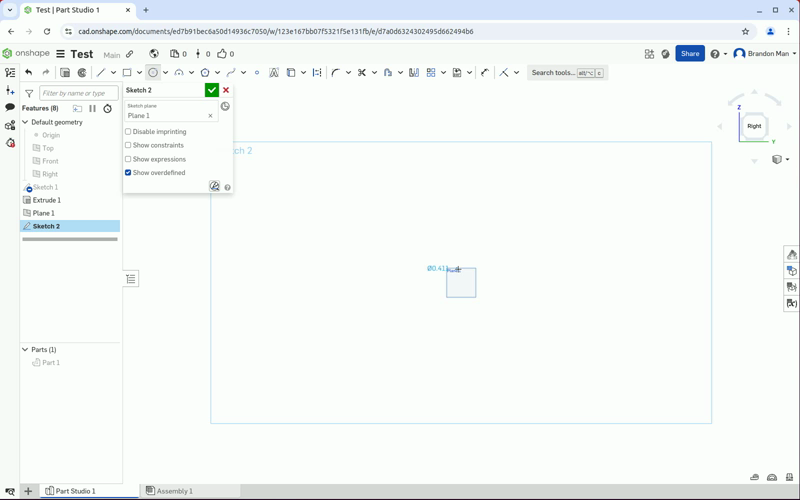
scroll(6)
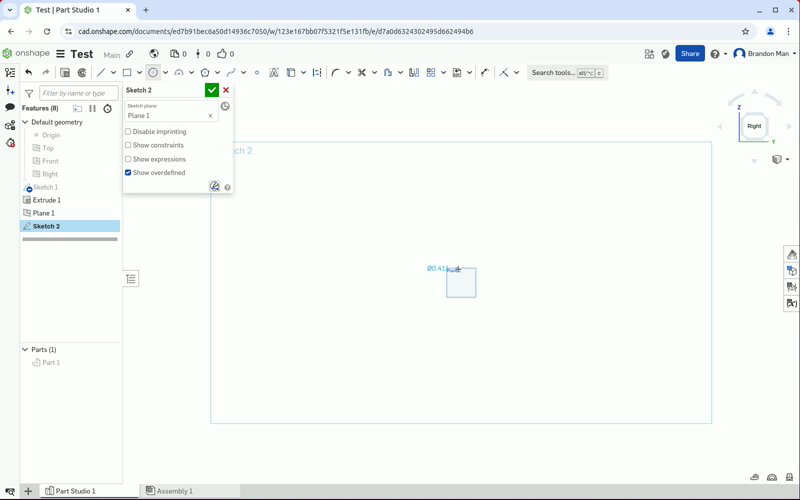
scroll(6)
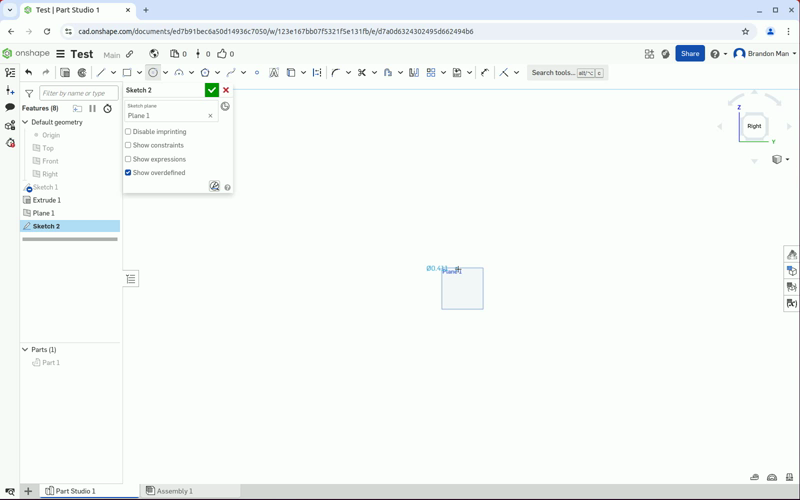
scroll(6)
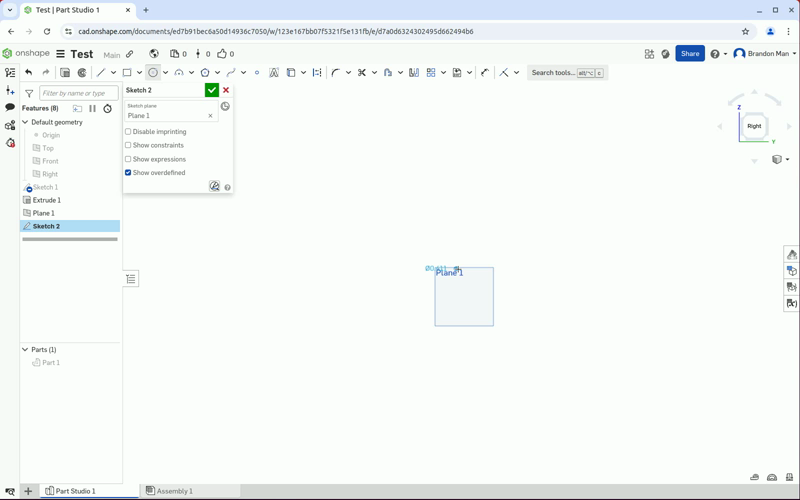
scroll(6)
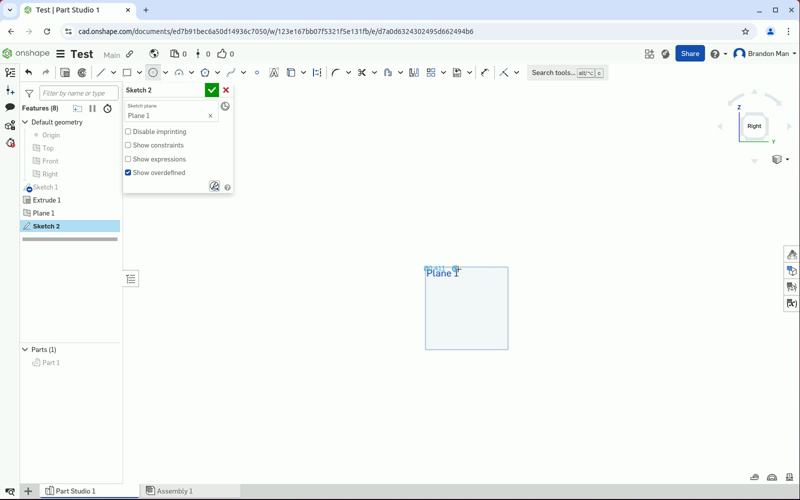
scroll(6)
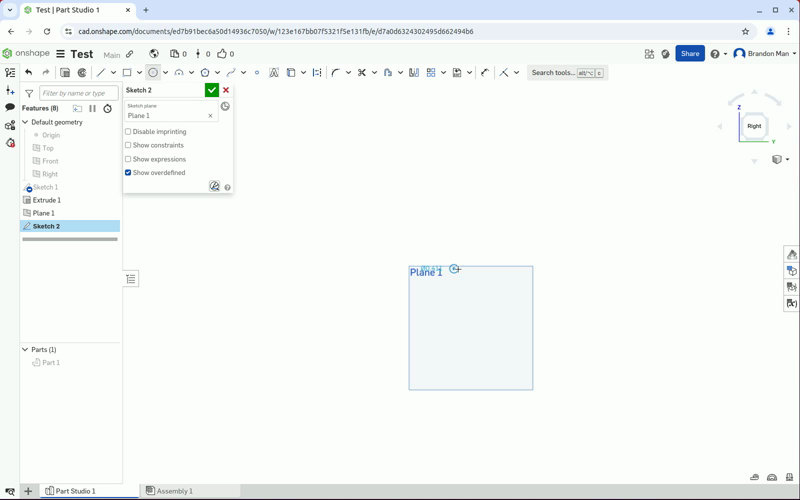
scroll(6)
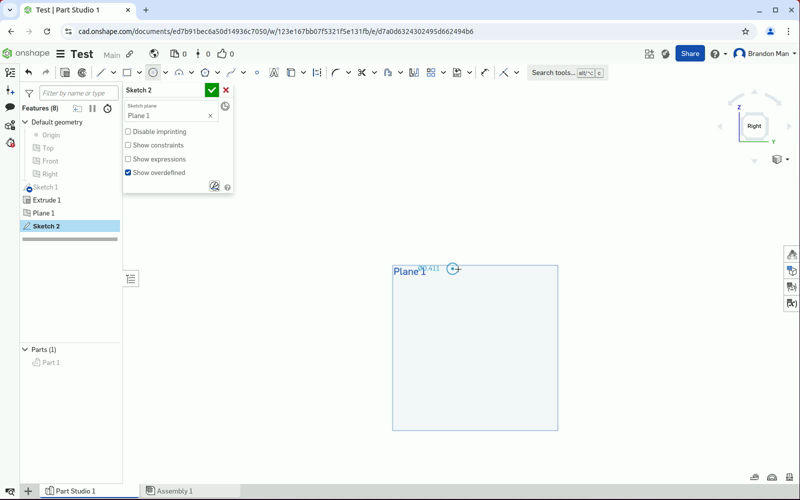
scroll(6)
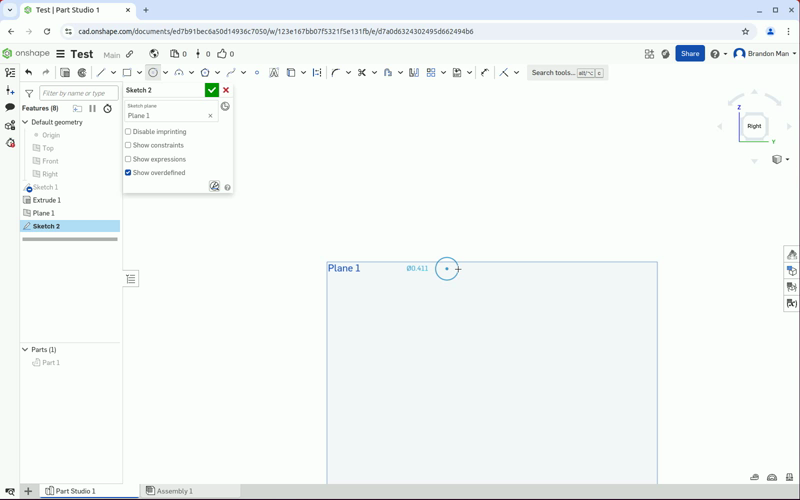
click(458, 268)
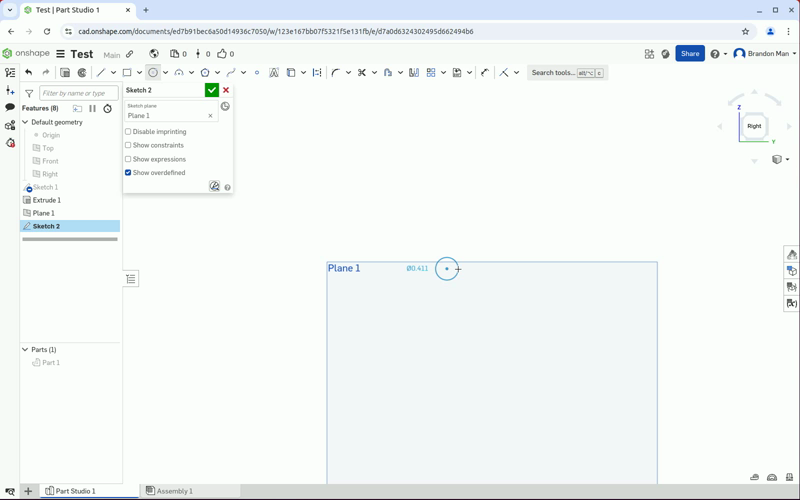
scroll(-6)
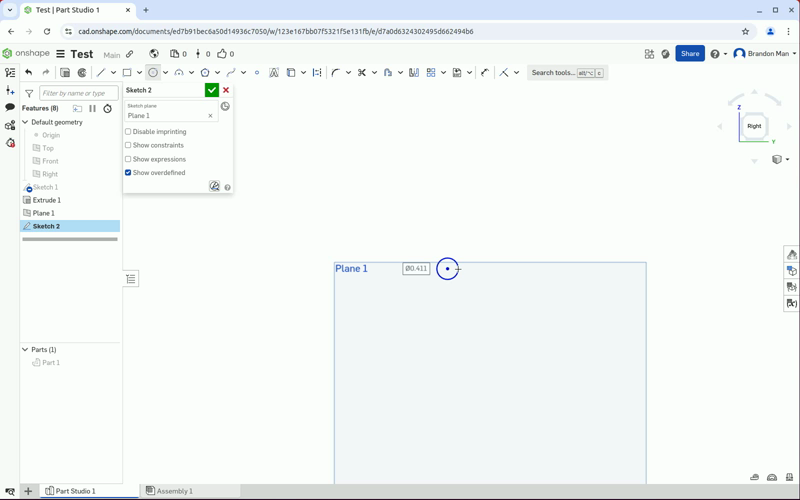
scroll(-6)
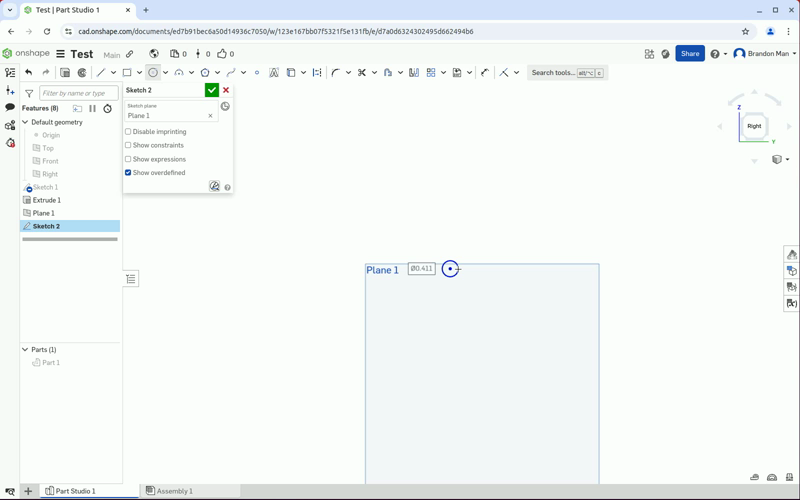
scroll(-6)
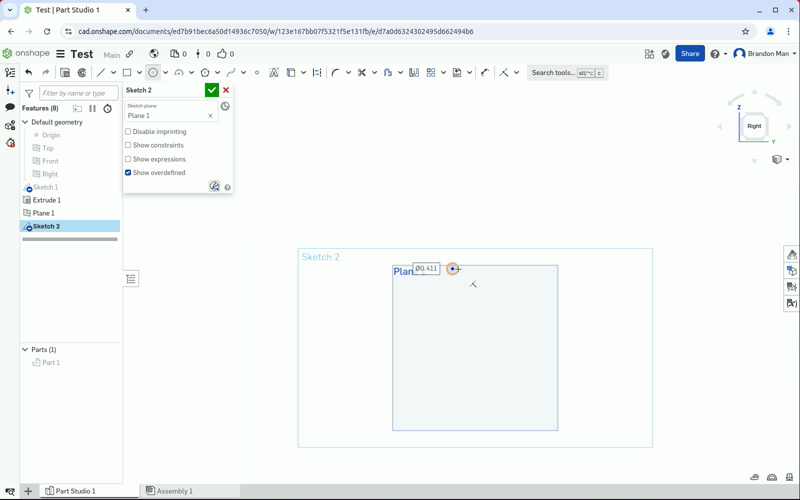
scroll(-6)
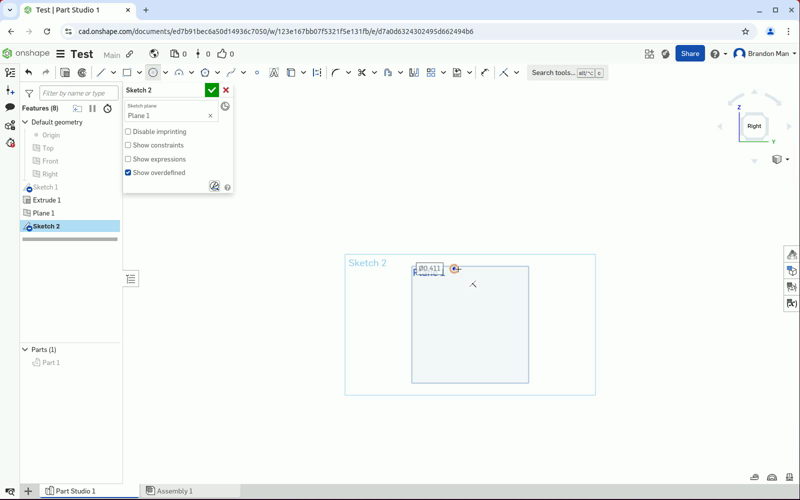
scroll(-6)
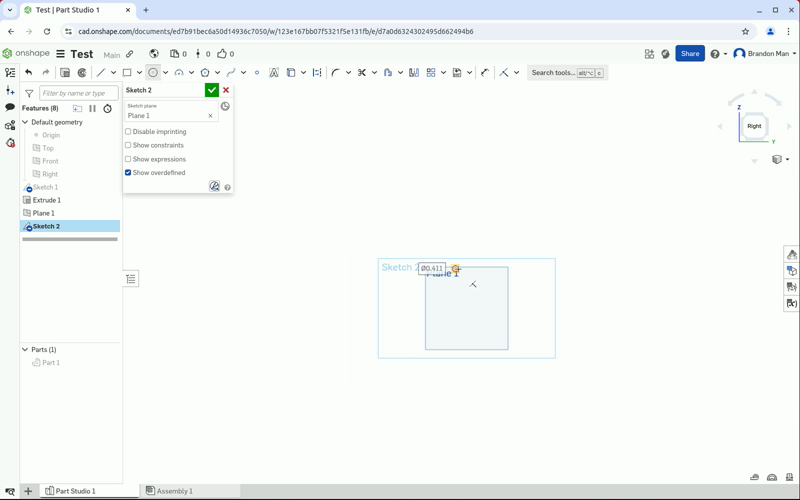
scroll(-6)
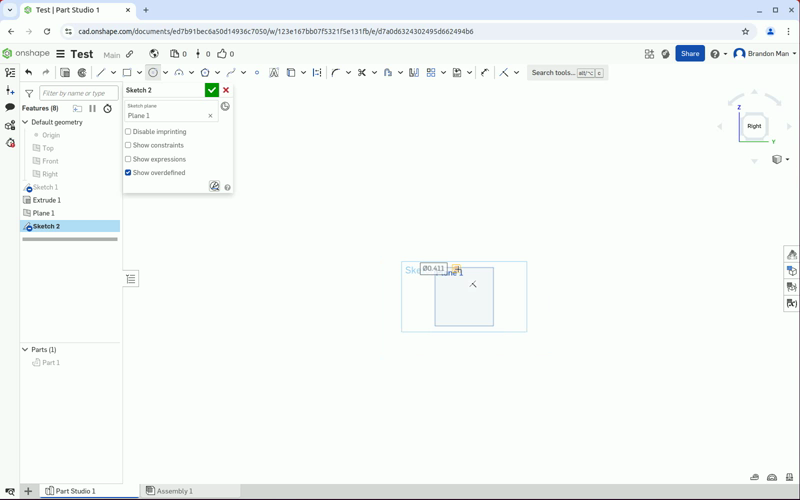
scroll(-6)
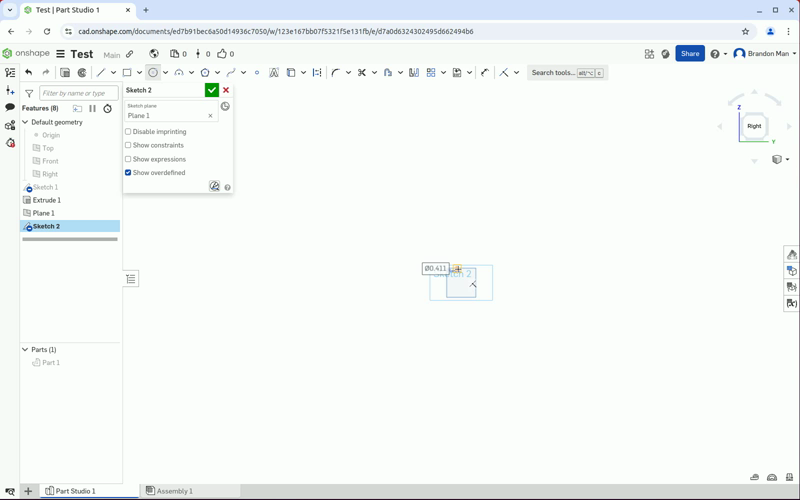
key(esc)
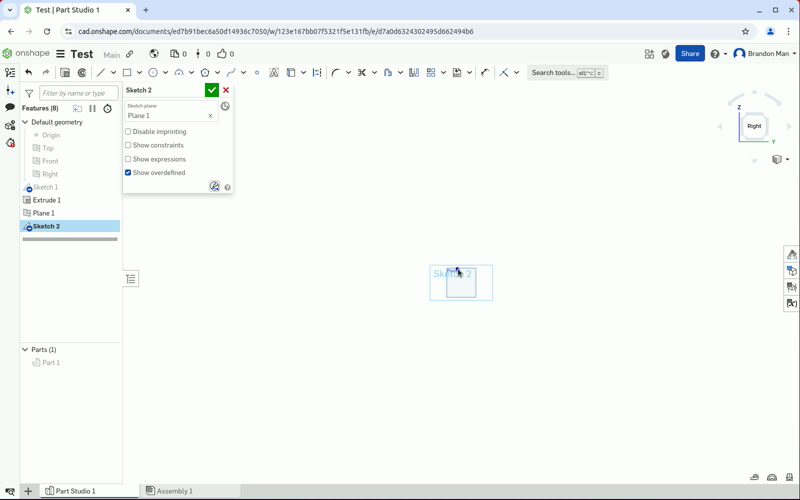
mouse_move(456, 269)
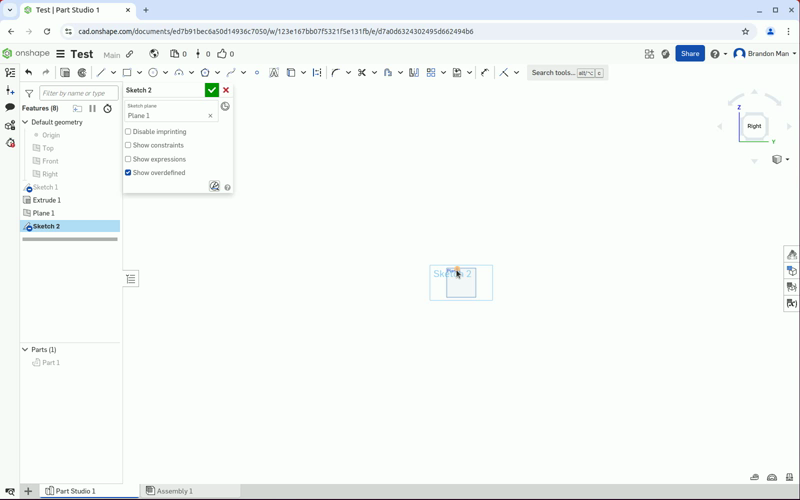
scroll(6)
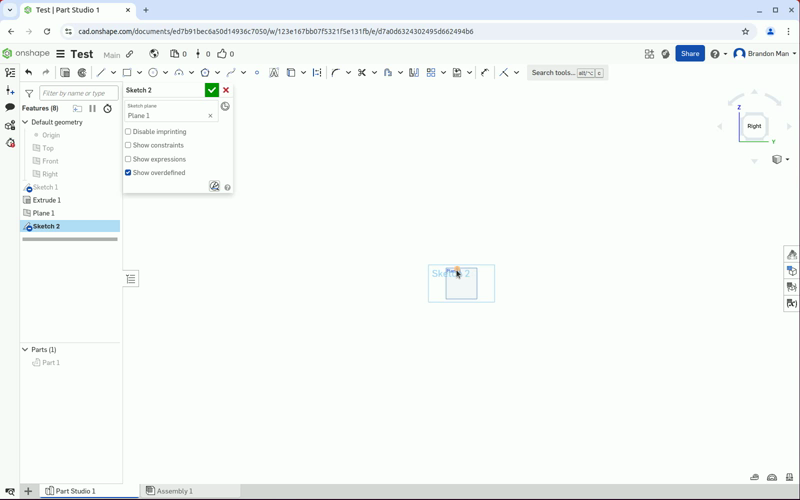
scroll(6)
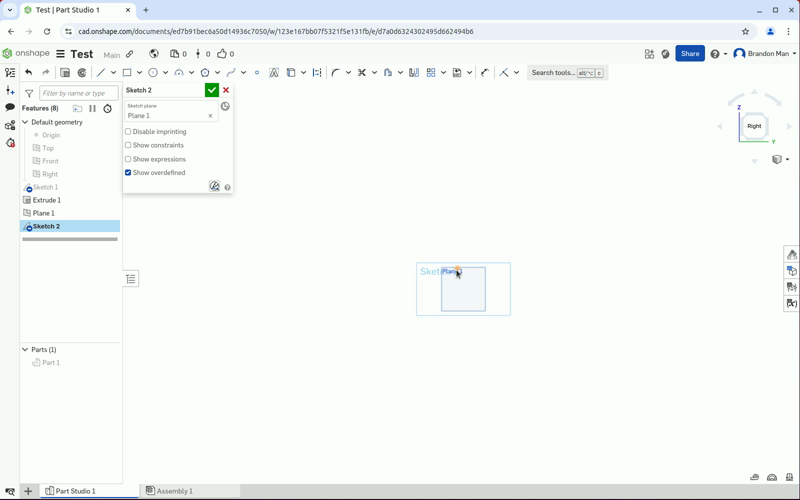
scroll(6)
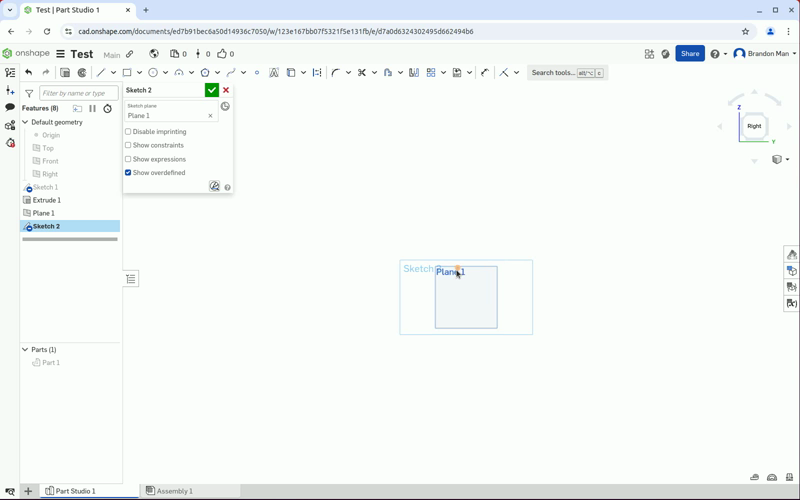
scroll(6)
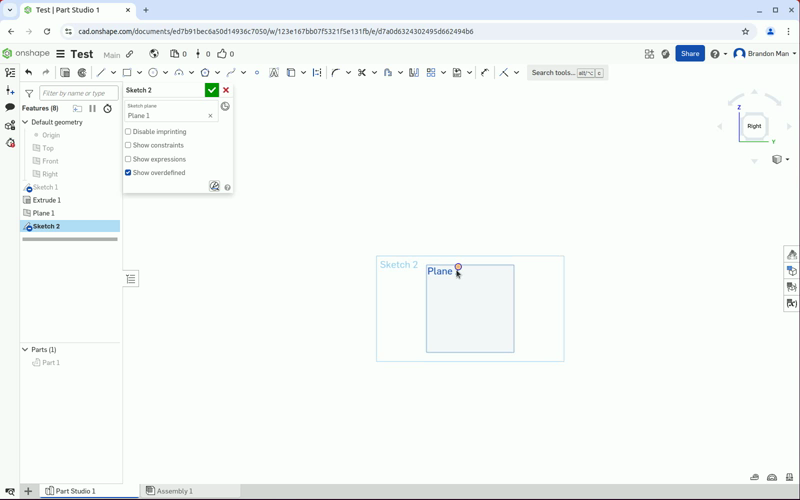
scroll(6)
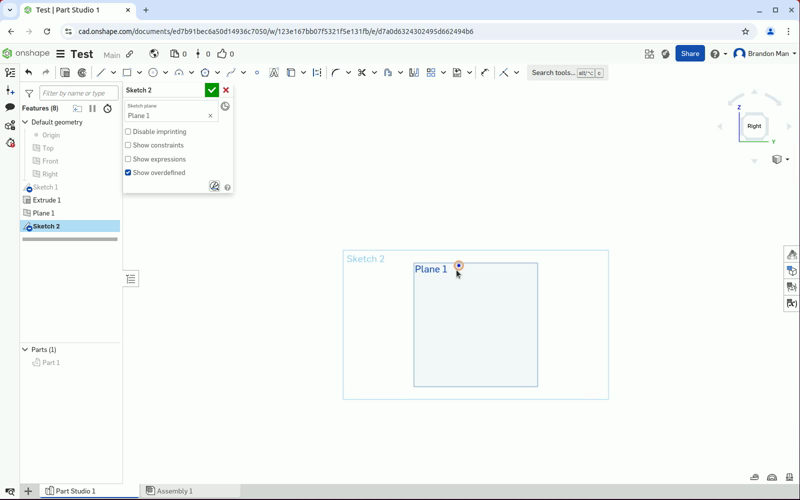
scroll(6)
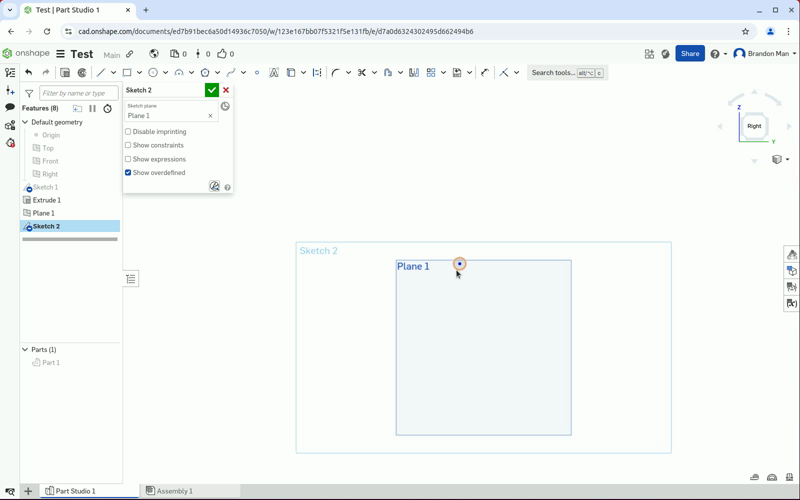
scroll(6)
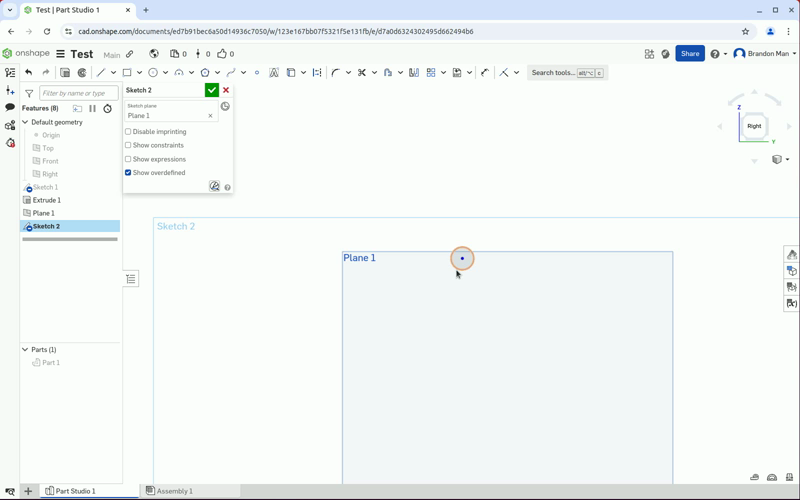
click(456, 269)
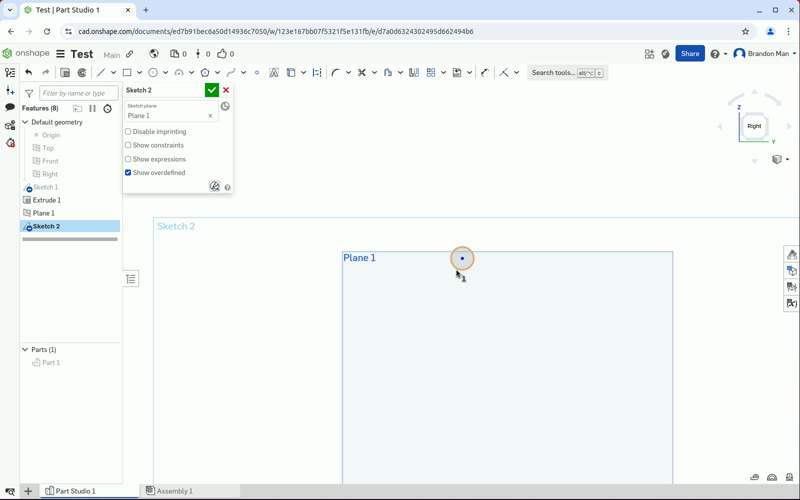
scroll(-6)
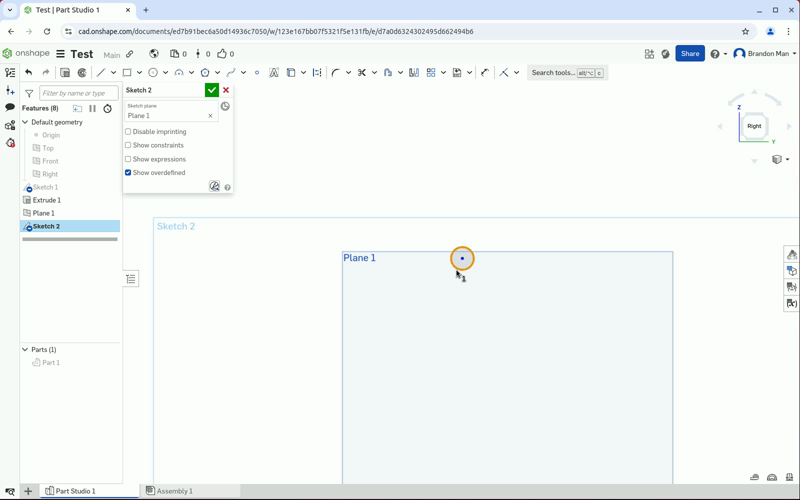
scroll(-6)
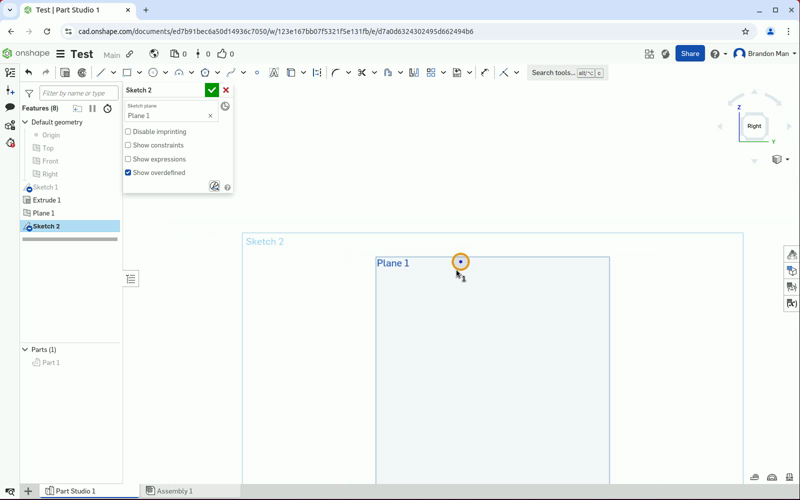
scroll(-6)
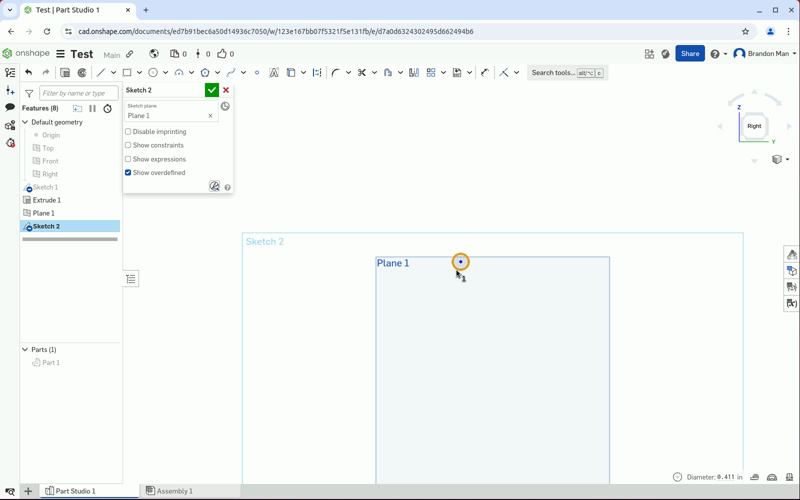
scroll(-6)
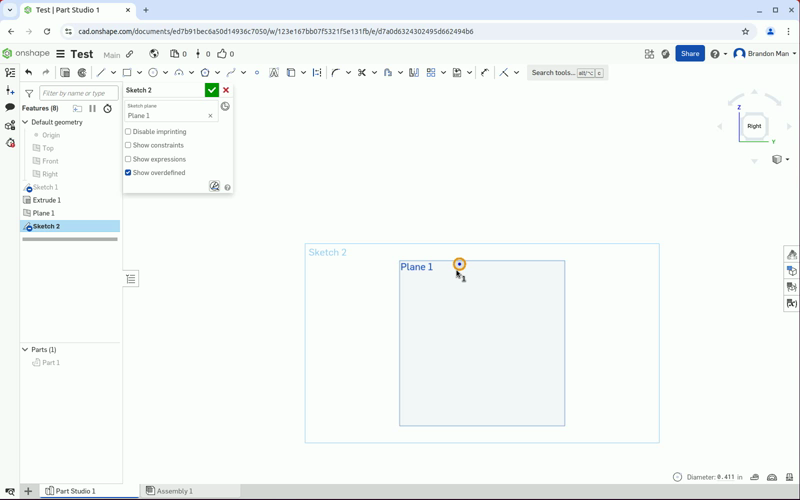
scroll(-6)
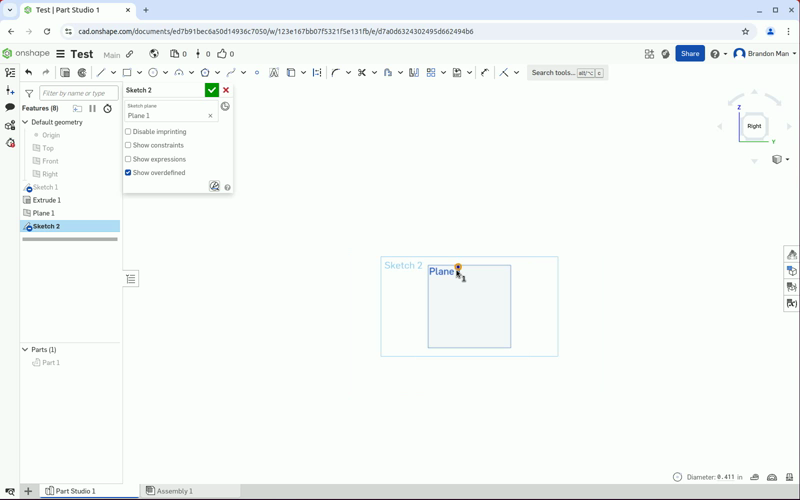
scroll(-6)
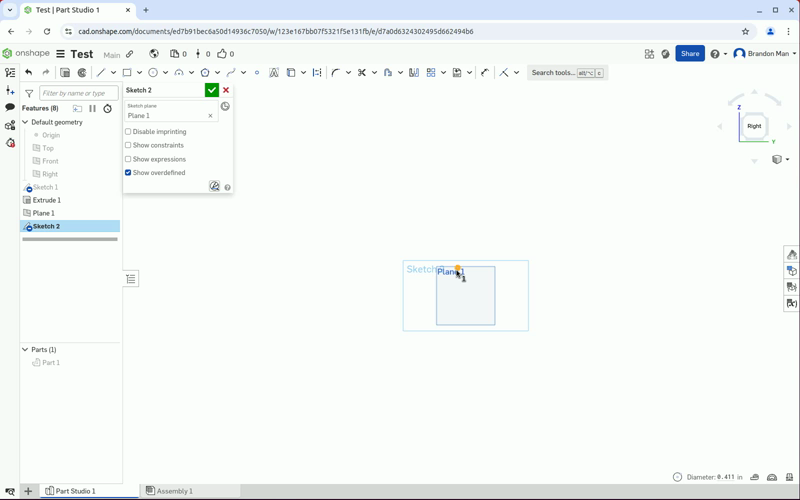
scroll(-6)
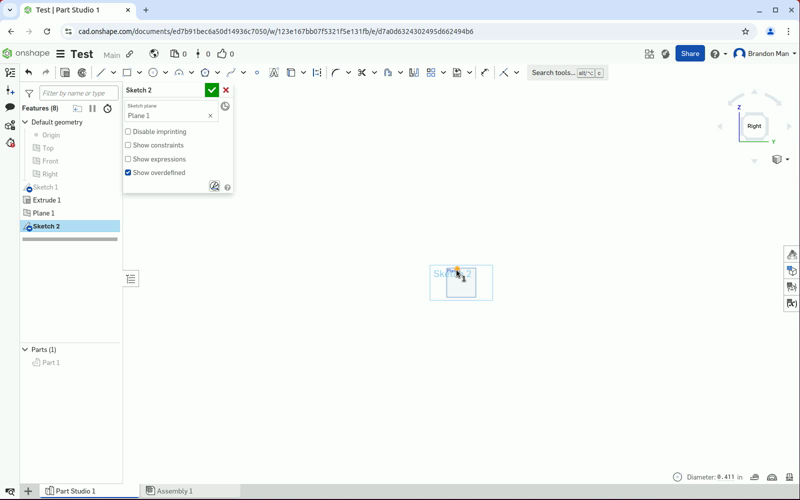
mouse_move(73, 352)
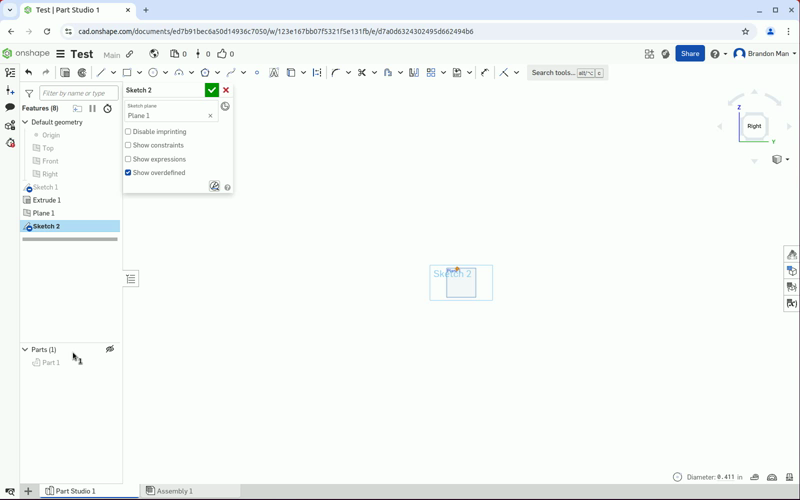
key(shift+y)
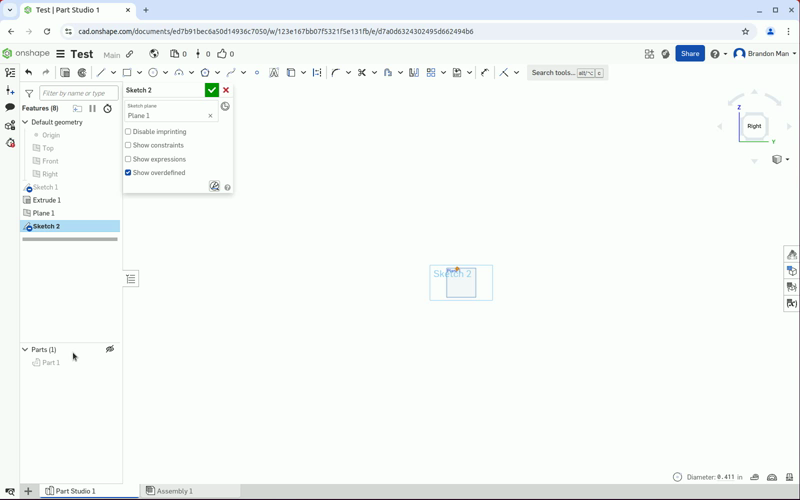
key(shift+e)
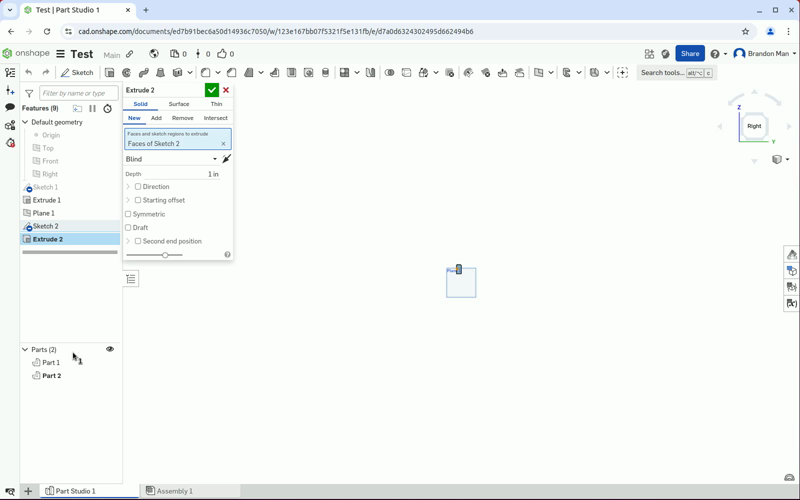
mouse_move(143, 106)
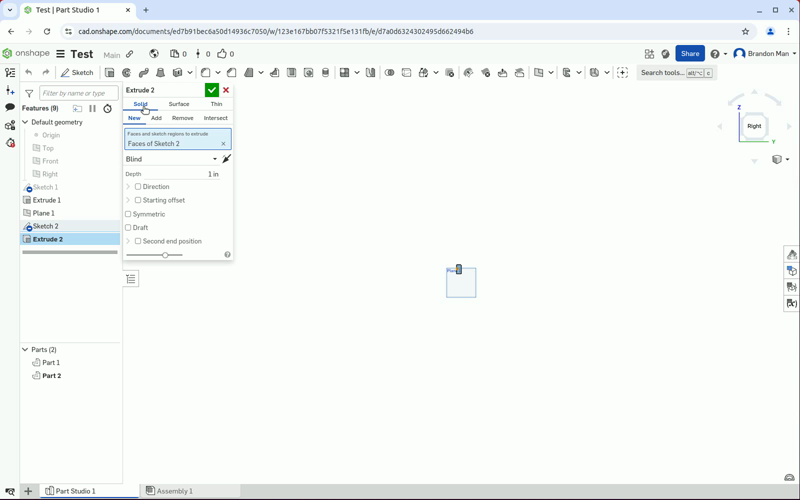
click(143, 106)
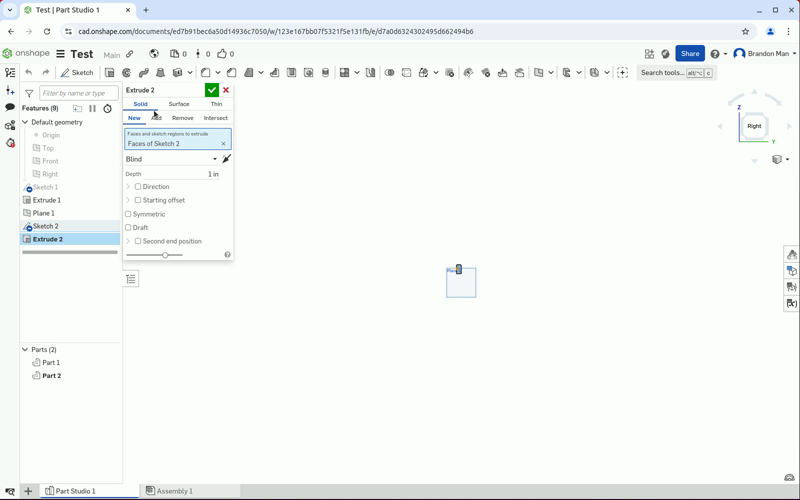
mouse_move(186, 120)
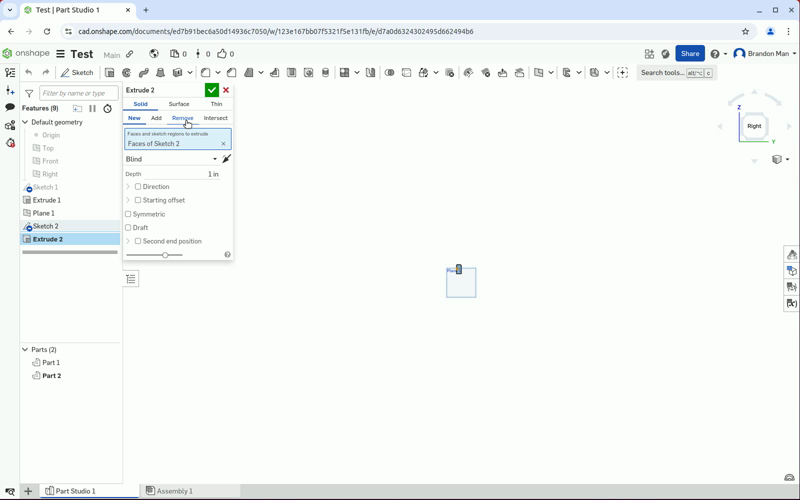
click(186, 120)
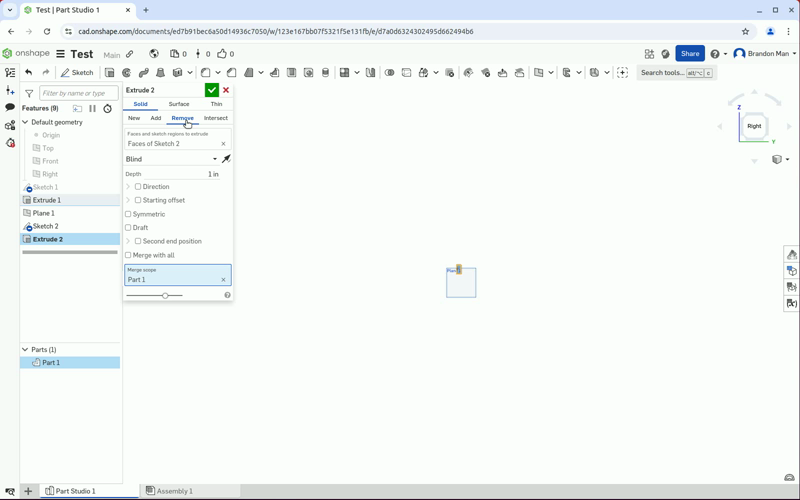
key(tab, 4)
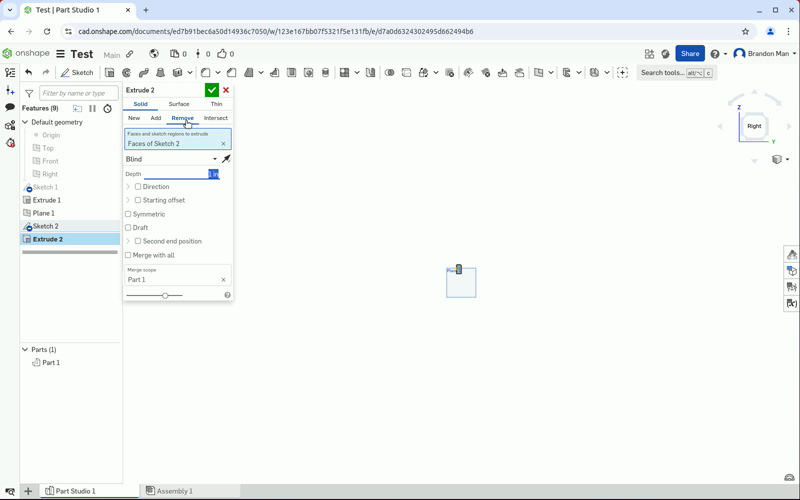
text(0.481)
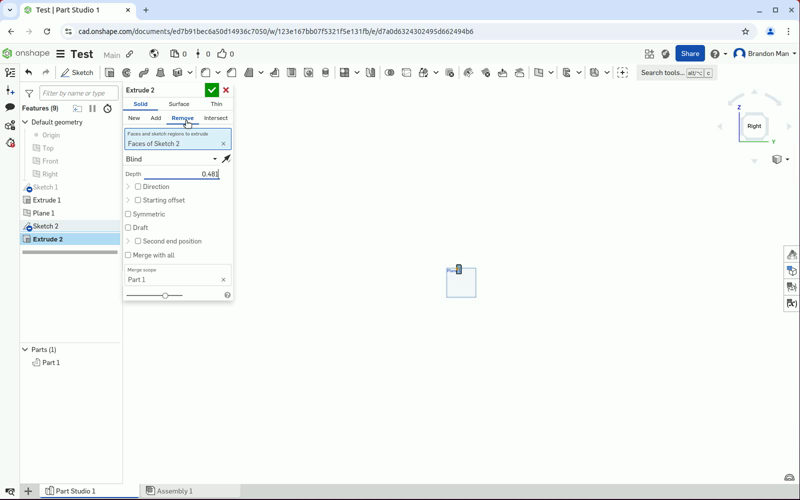
key(tab, 6)
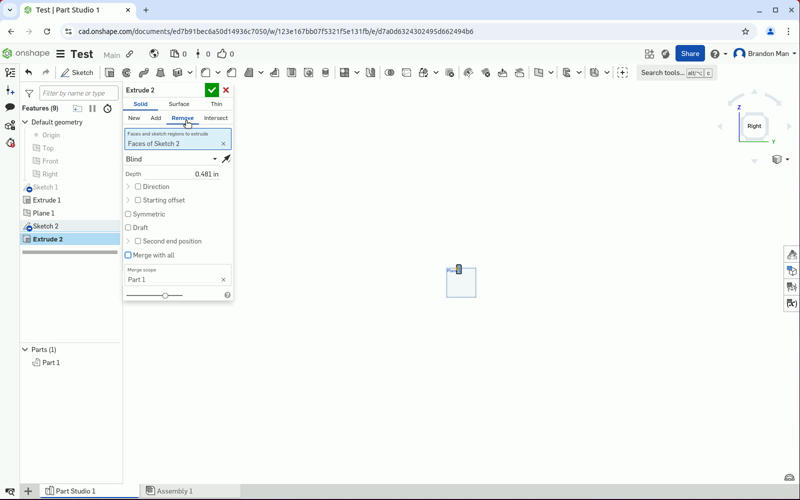
key(space)
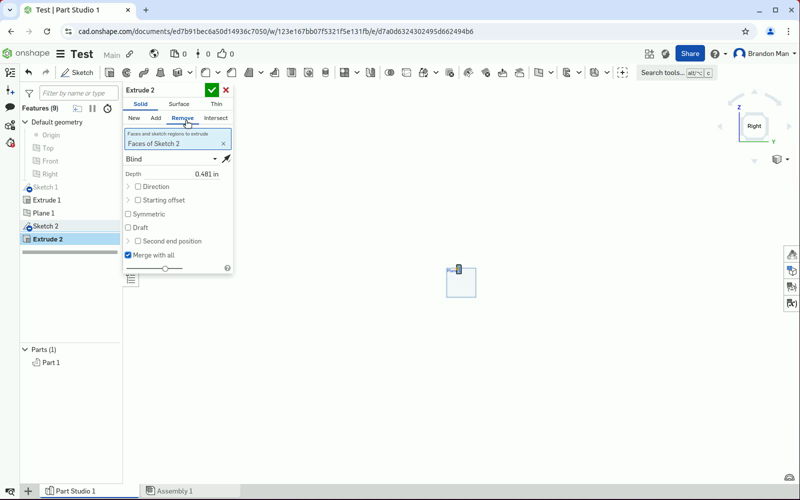
key(enter)
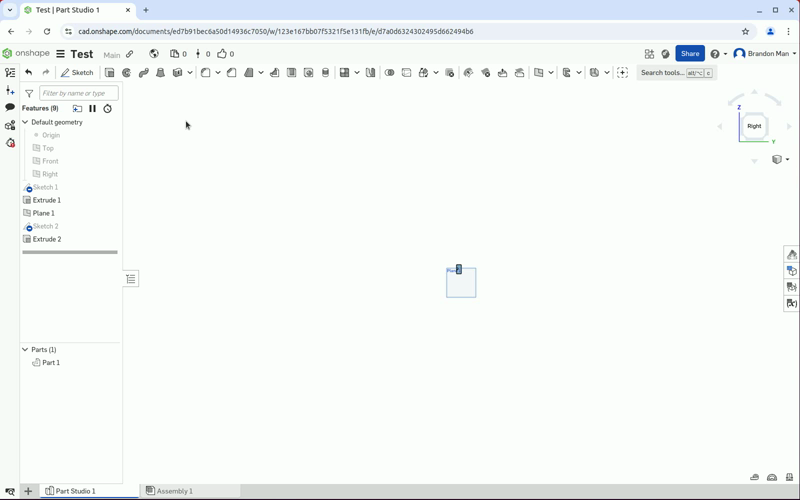
key(shift+h)
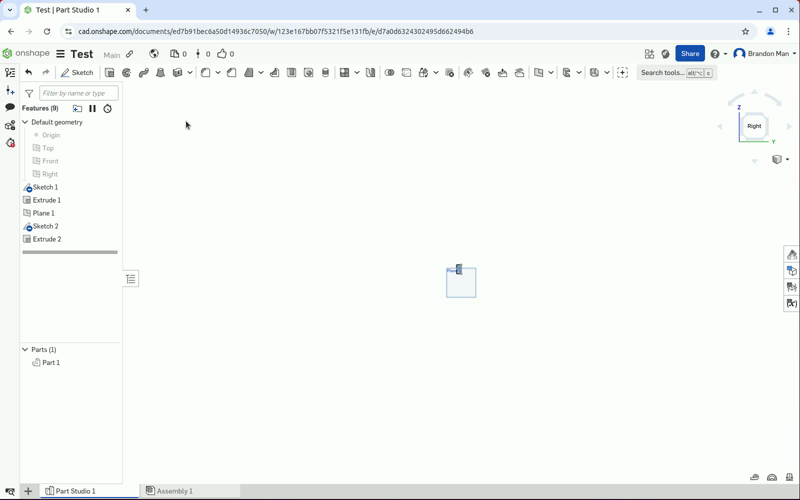
key(shift+h)
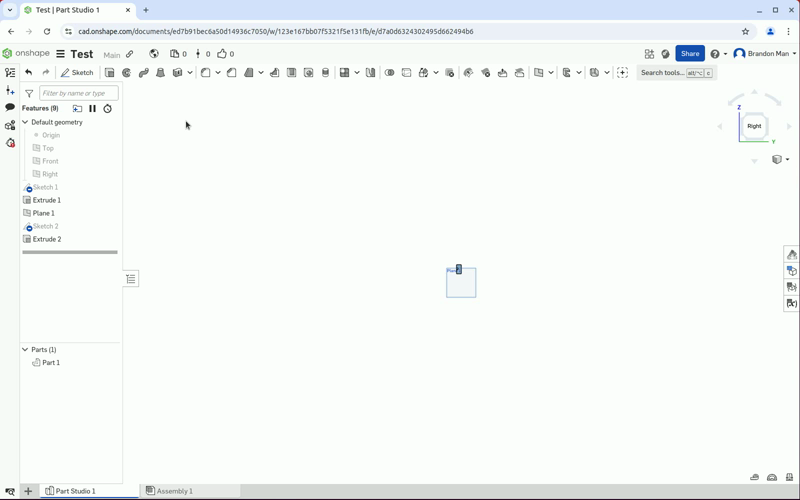
mouse_move(73, 189)
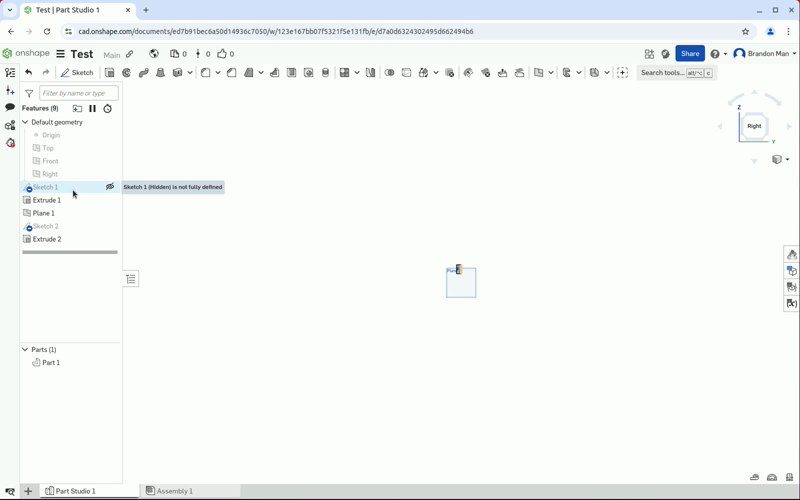
click(73, 189)
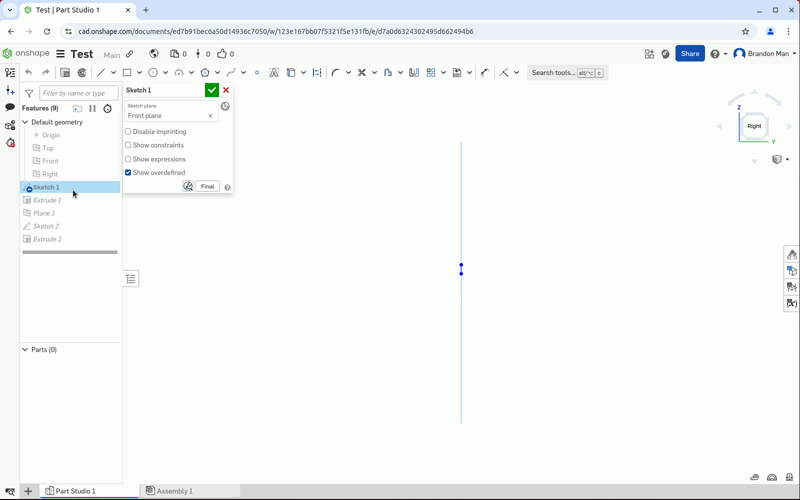
mouse_move(229, 92)
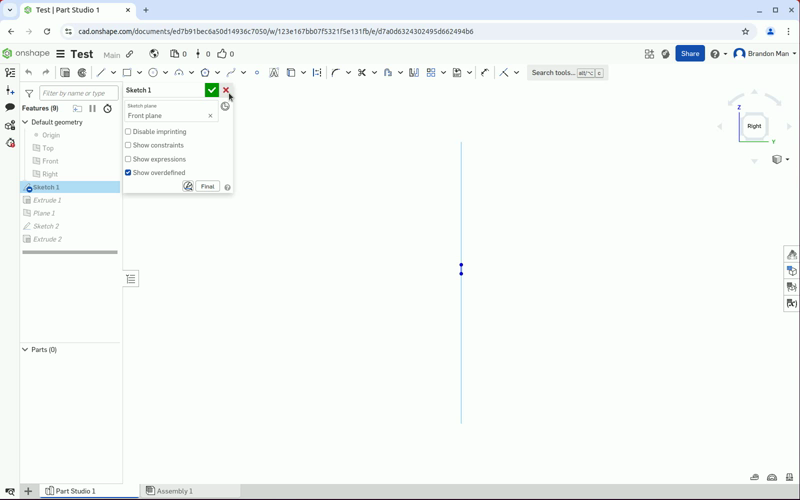
click(229, 92)
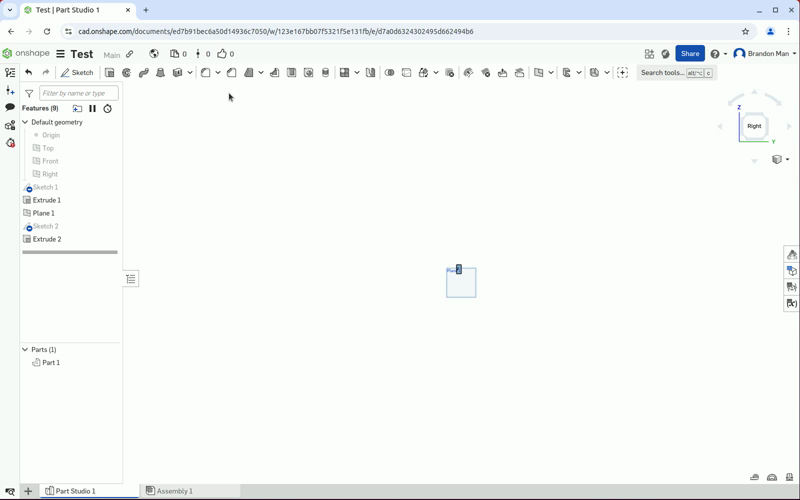
mouse_move(541, 75)
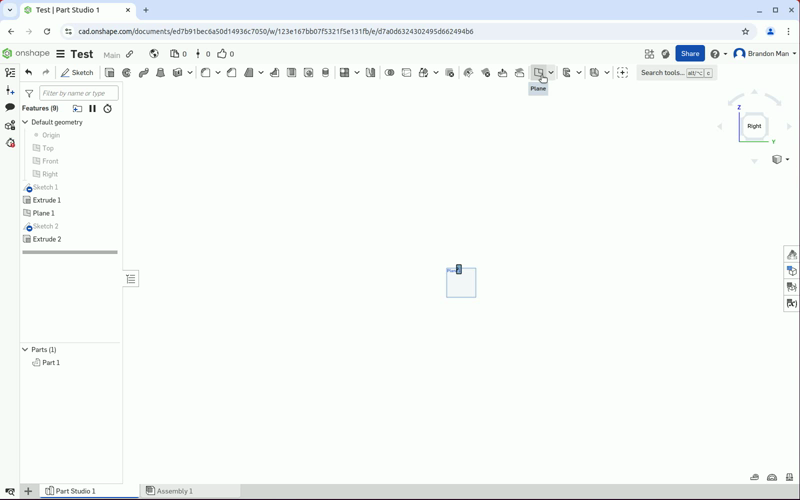
click(541, 75)
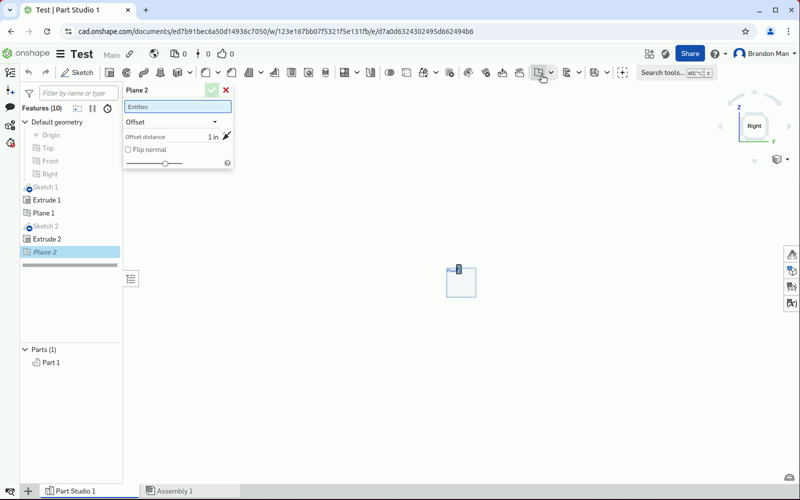
mouse_move(73, 176)
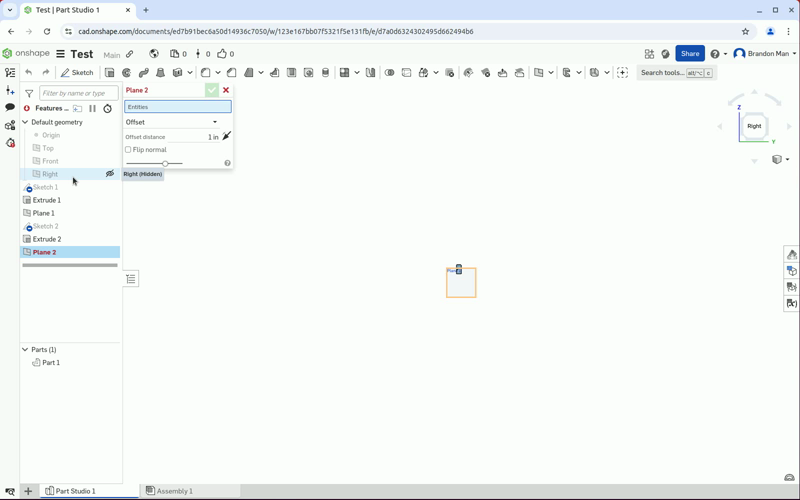
click(73, 176)
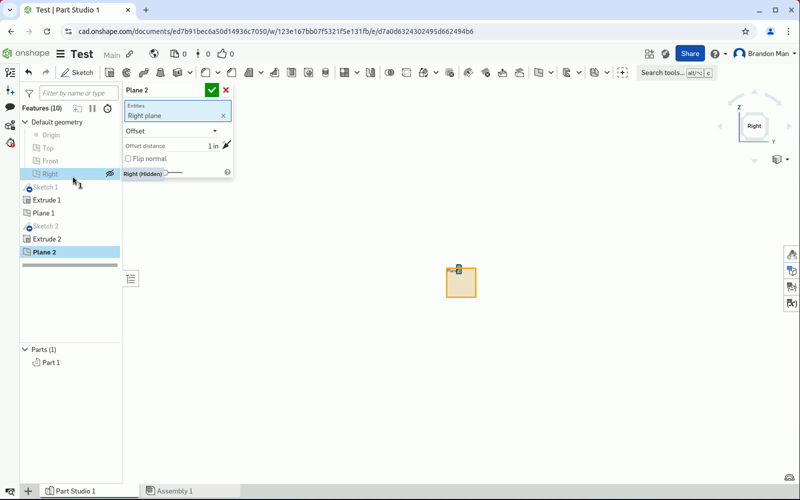
key(tab, 2)
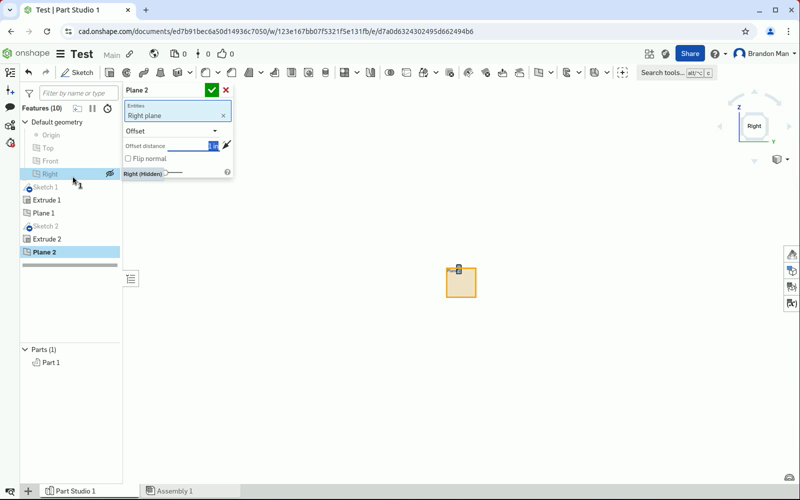
text(6.008)
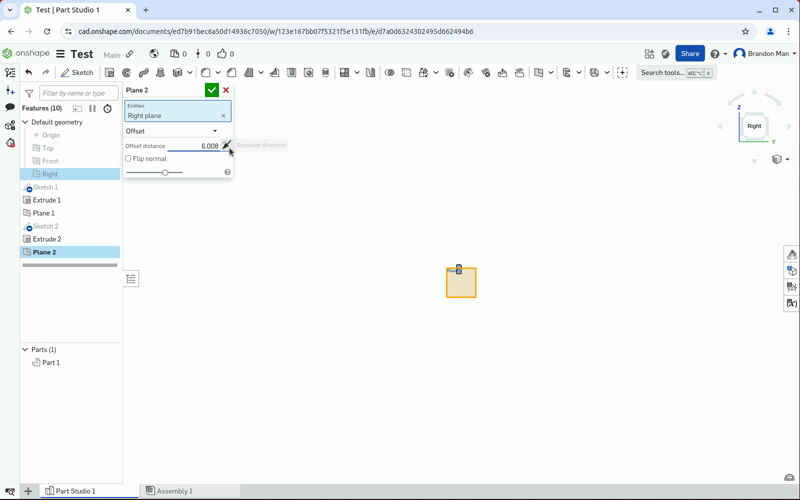
mouse_move(229, 147)
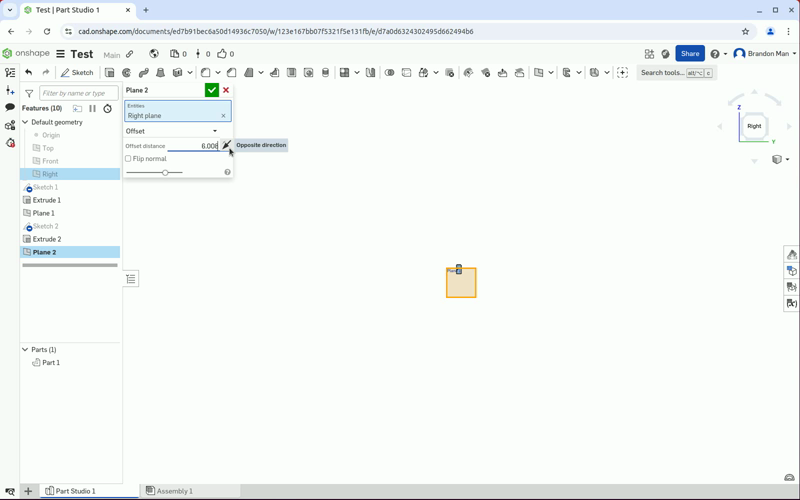
click(229, 147)
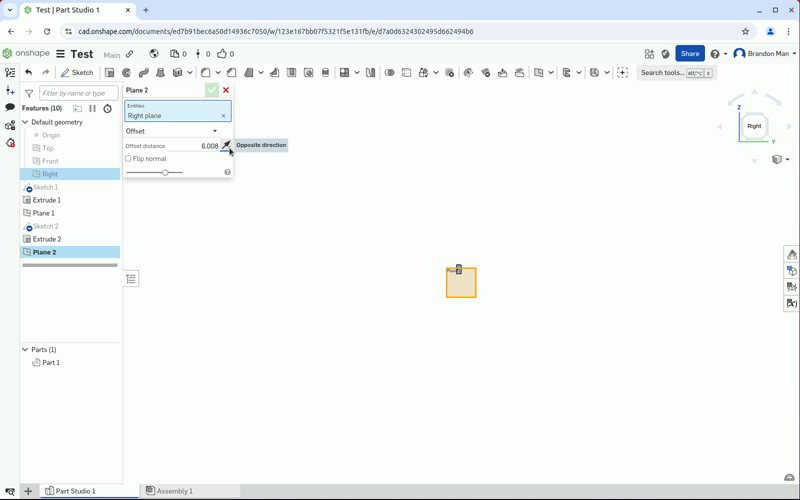
key(enter, 2)
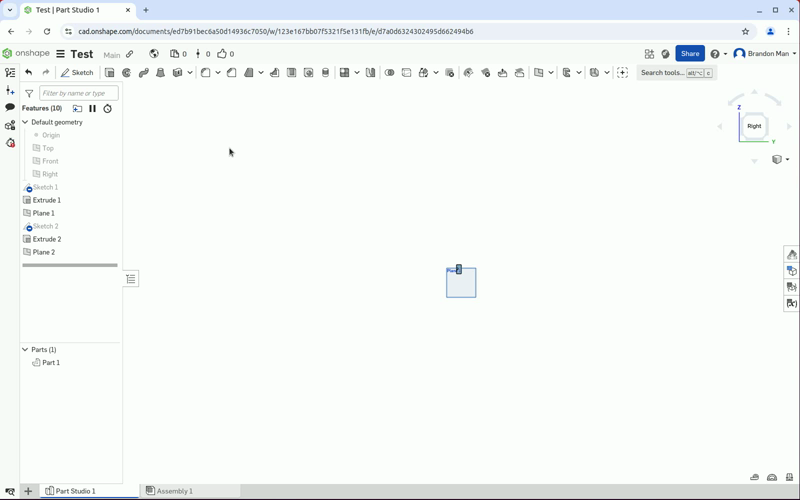
key(shift+s)
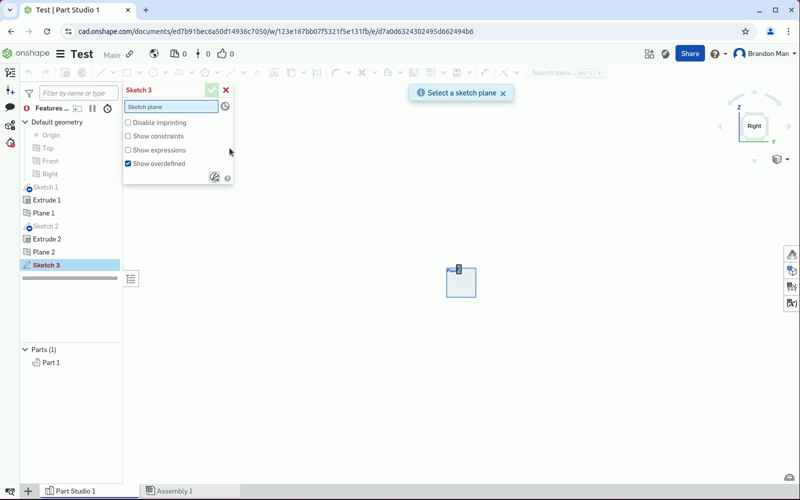
mouse_move(73, 254)
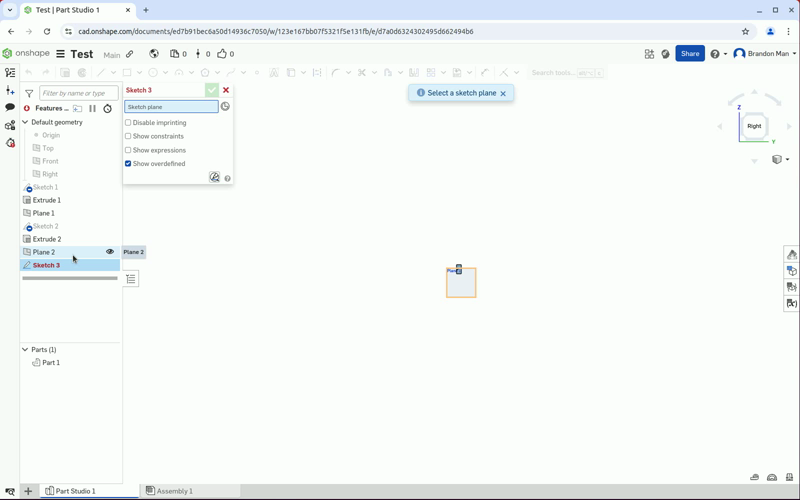
click(73, 254)
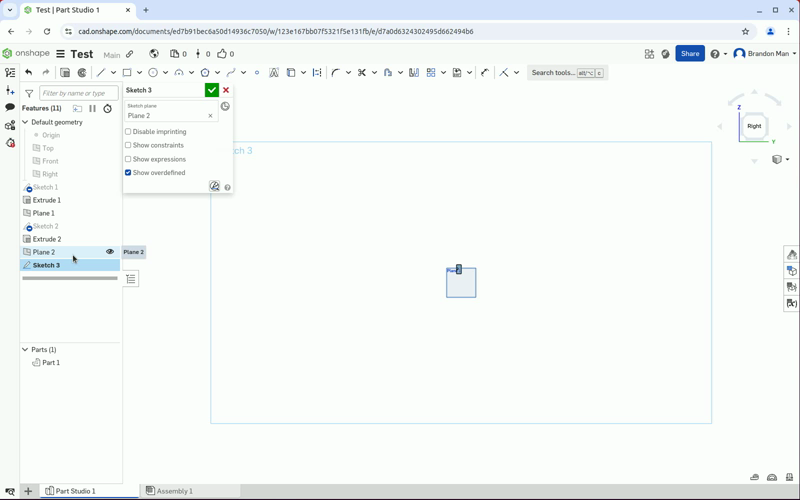
mouse_move(73, 352)
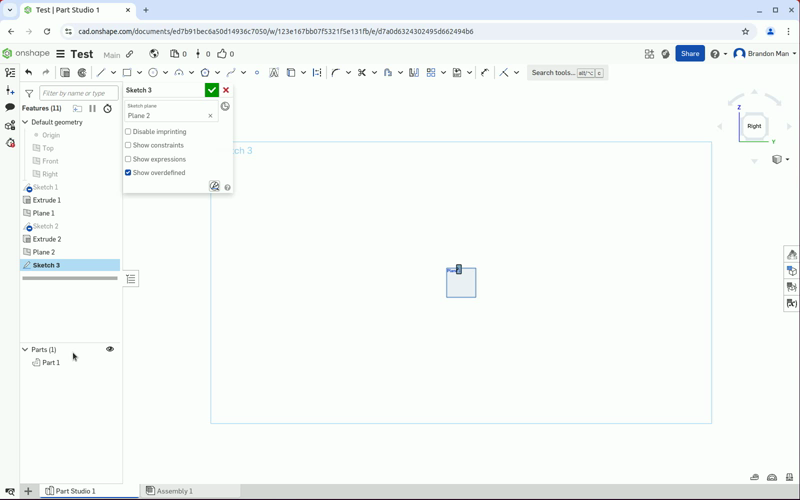
key(y)
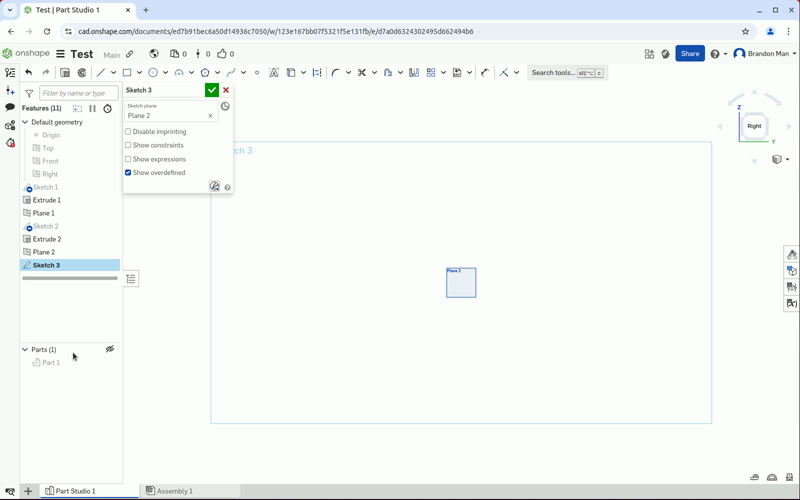
key(c)
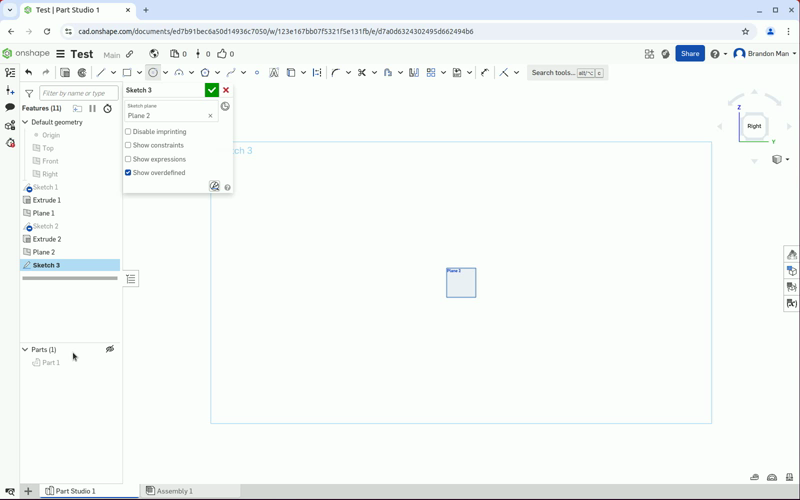
key_down(shift)
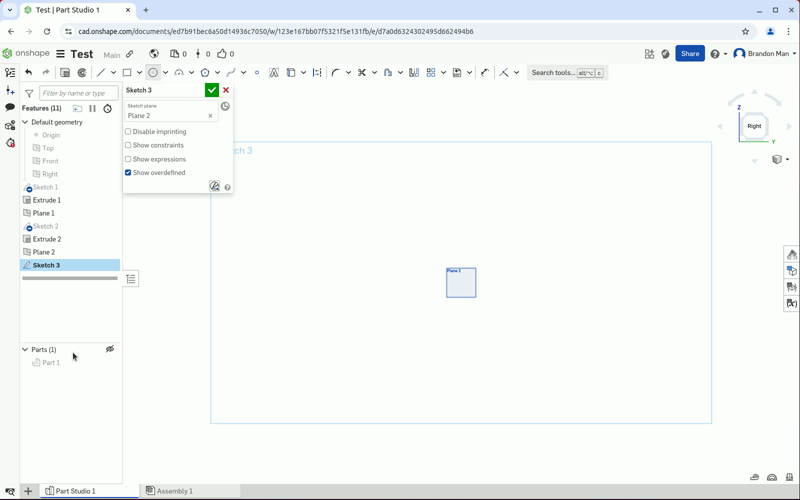
mouse_move(459, 268)
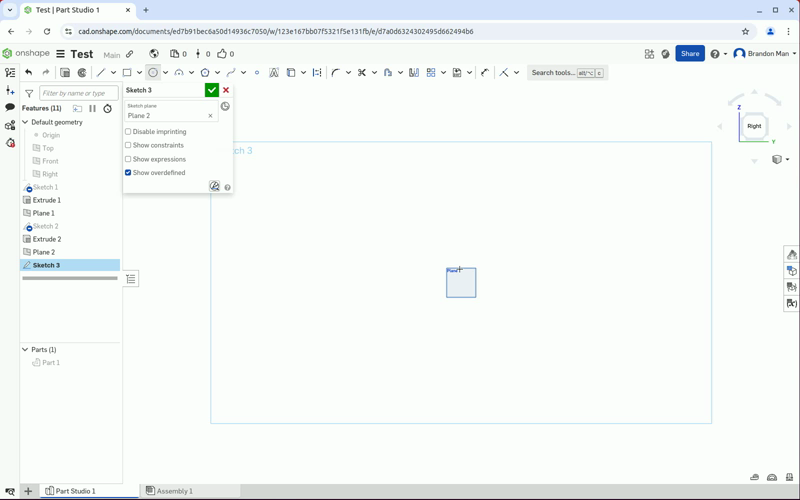
click(459, 268)
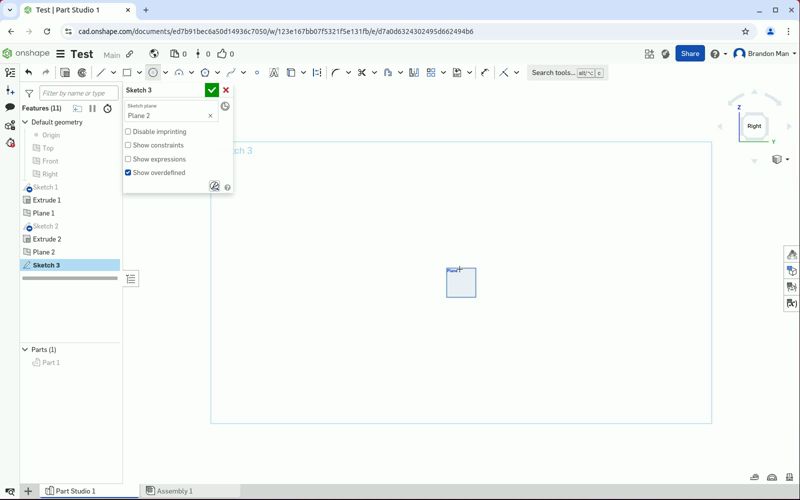
key_up(shift)
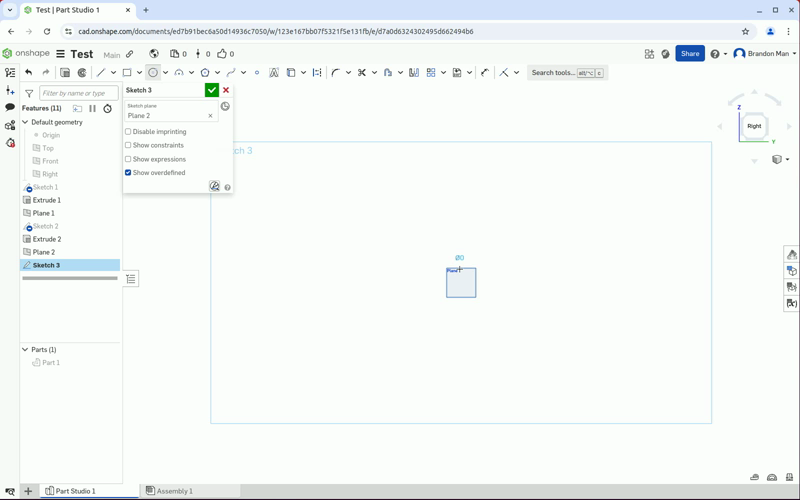
mouse_move(460, 268)
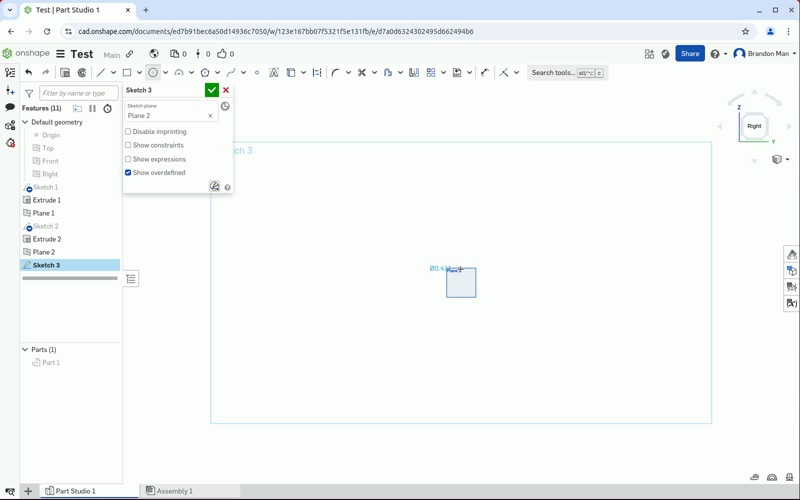
scroll(6)
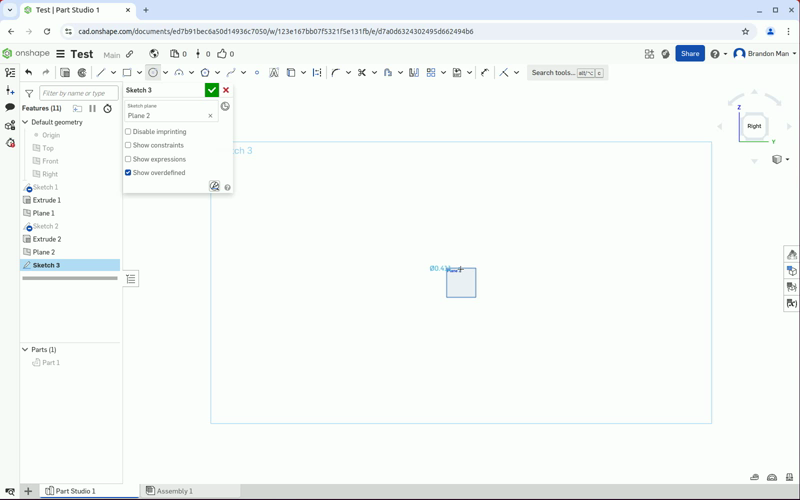
scroll(6)
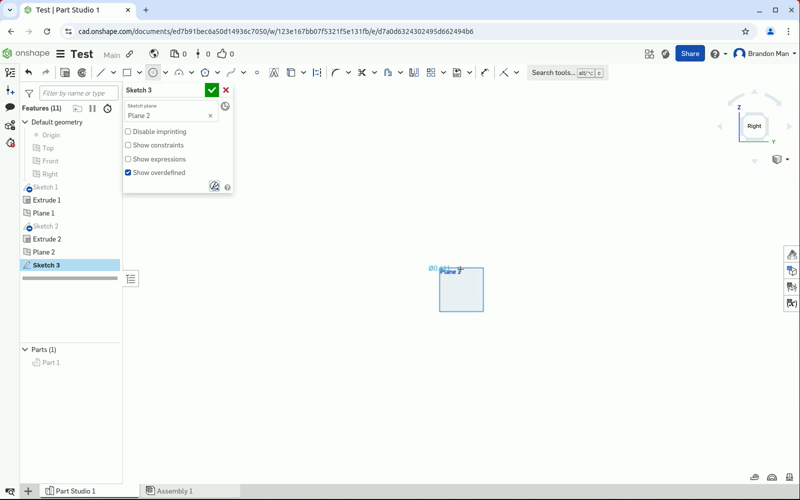
scroll(6)
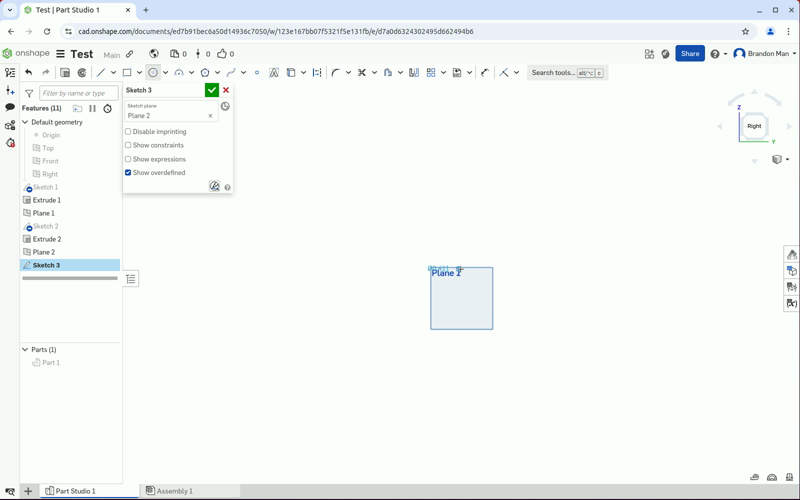
scroll(6)
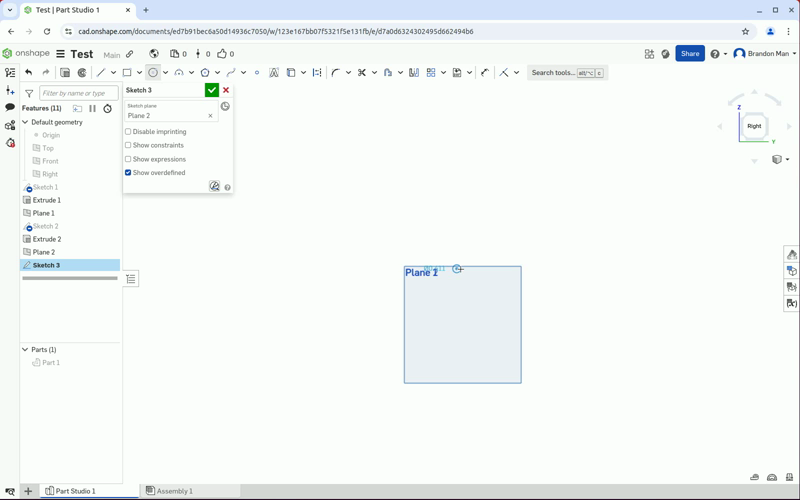
scroll(6)
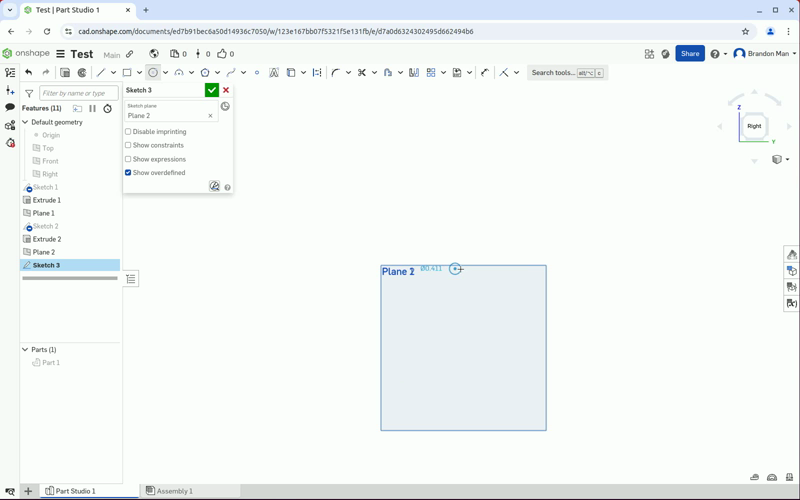
scroll(6)
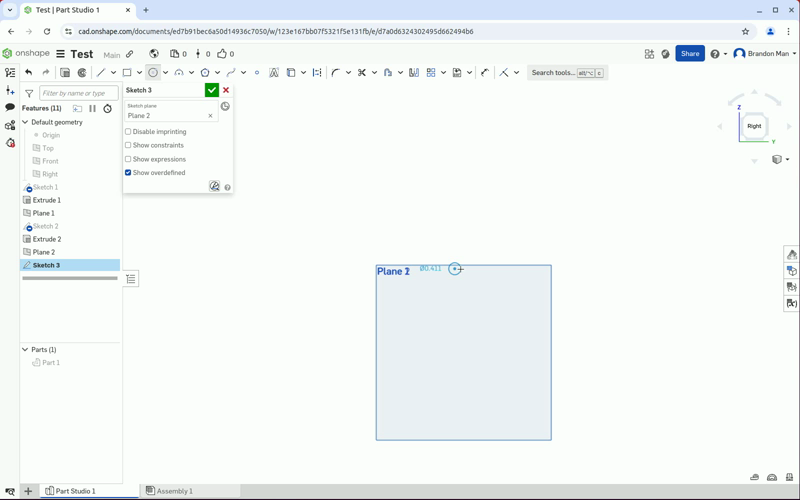
scroll(6)
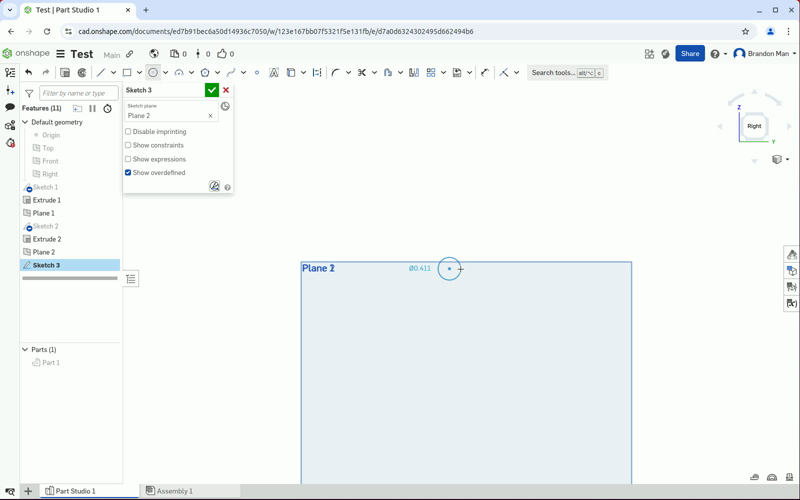
click(460, 268)
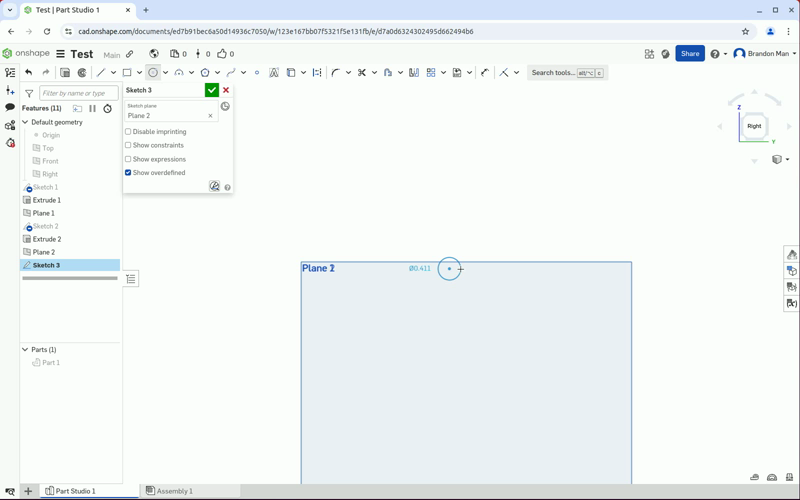
scroll(-6)
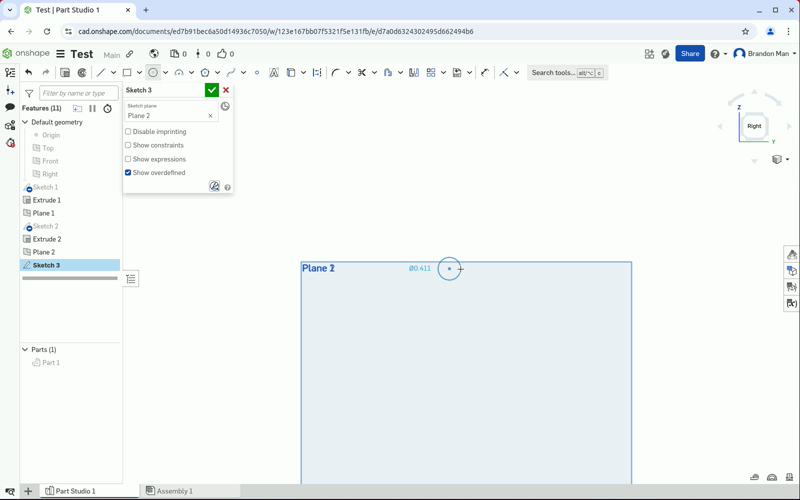
scroll(-6)
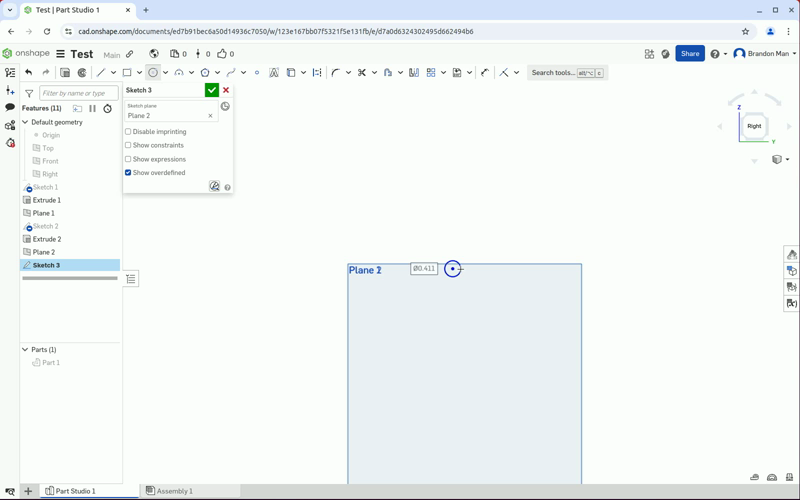
scroll(-6)
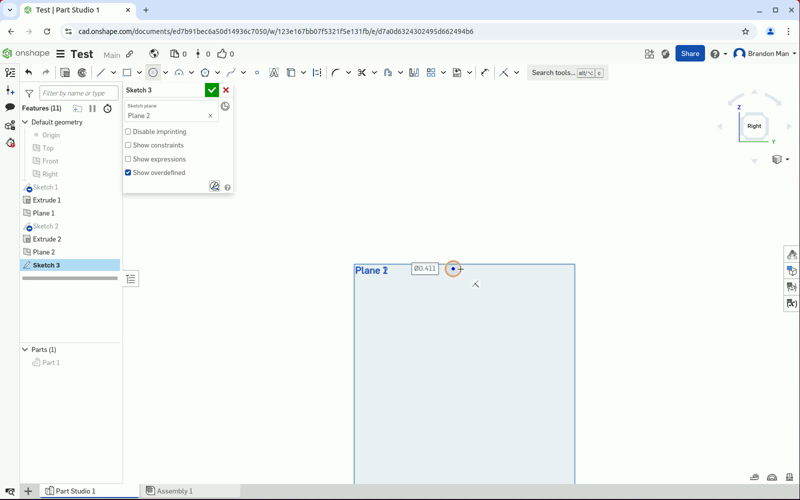
scroll(-6)
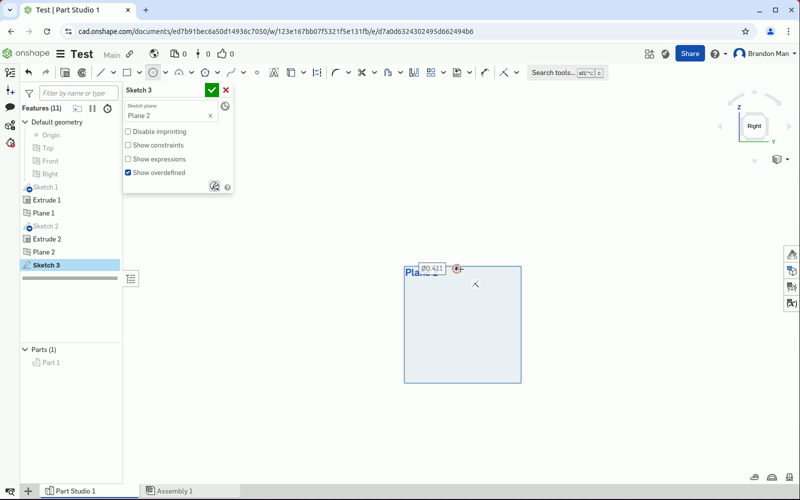
scroll(-6)
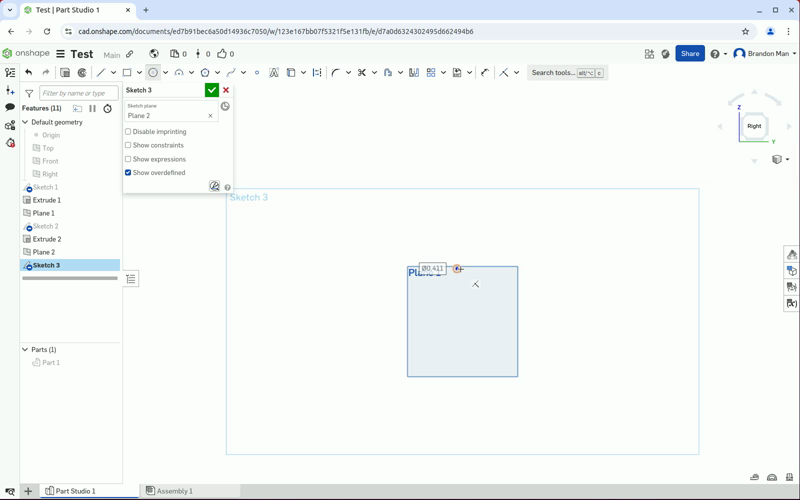
scroll(-6)
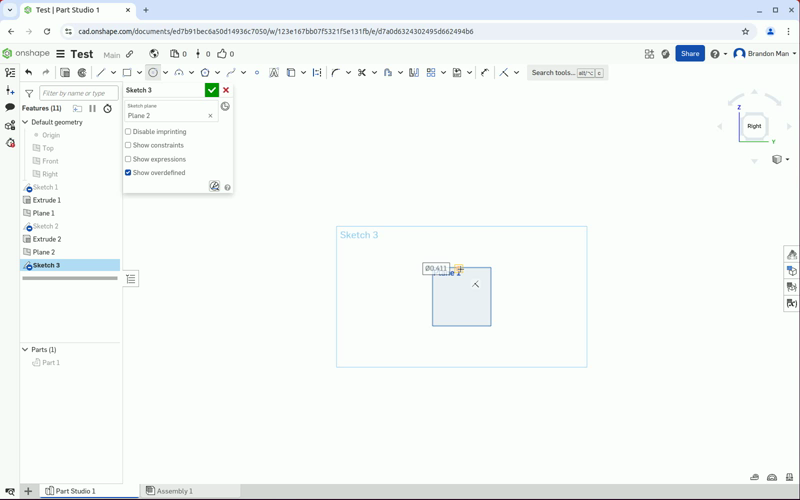
scroll(-6)
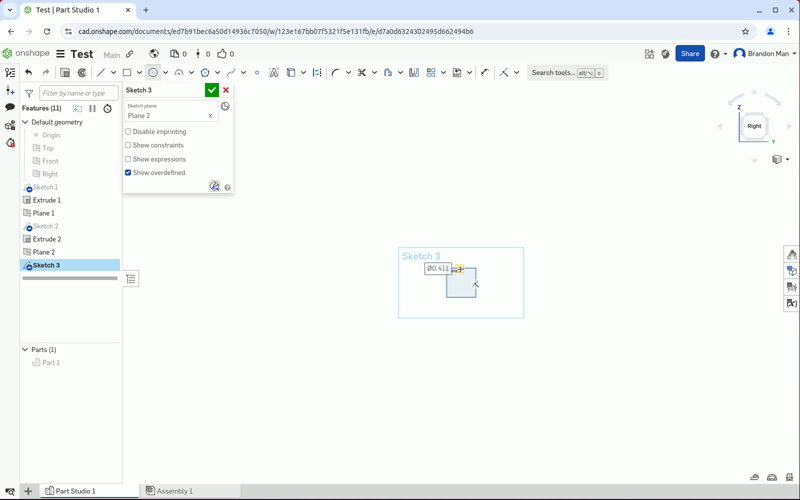
key(esc)
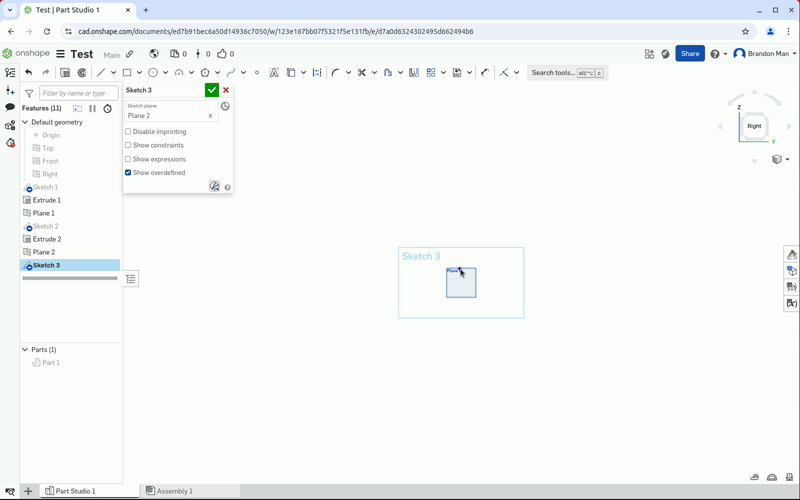
mouse_move(459, 269)
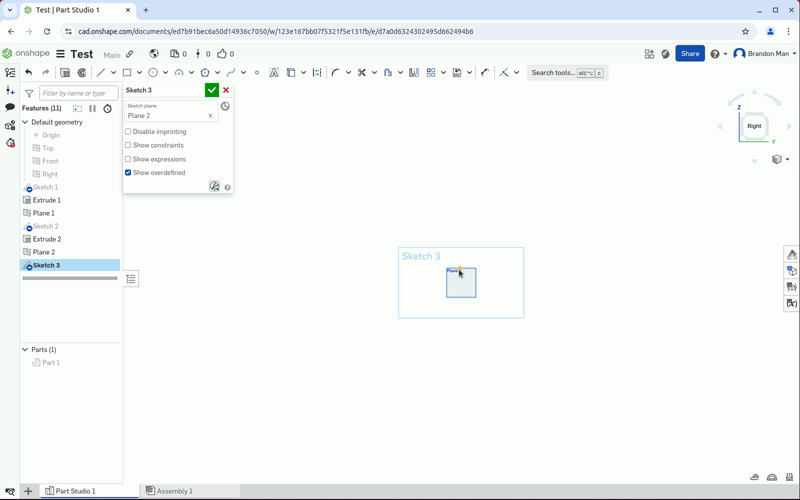
scroll(6)
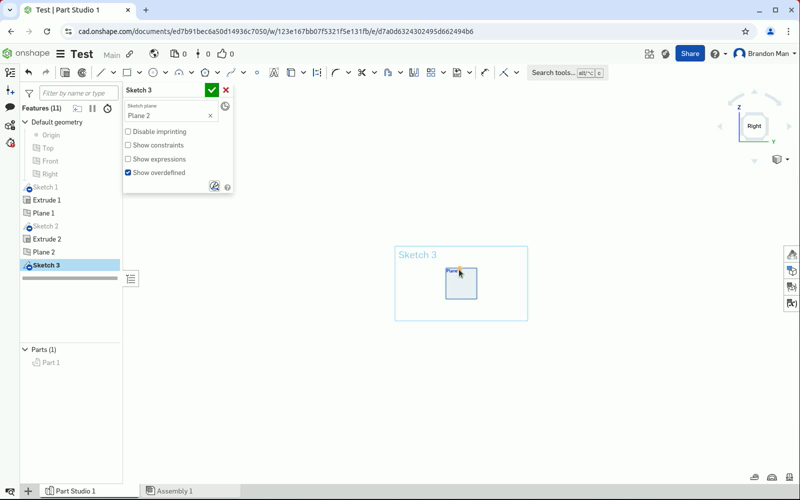
scroll(6)
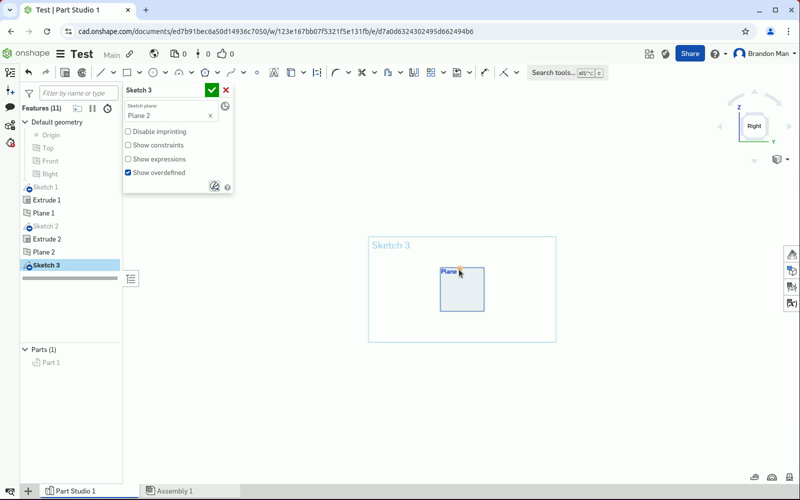
scroll(6)
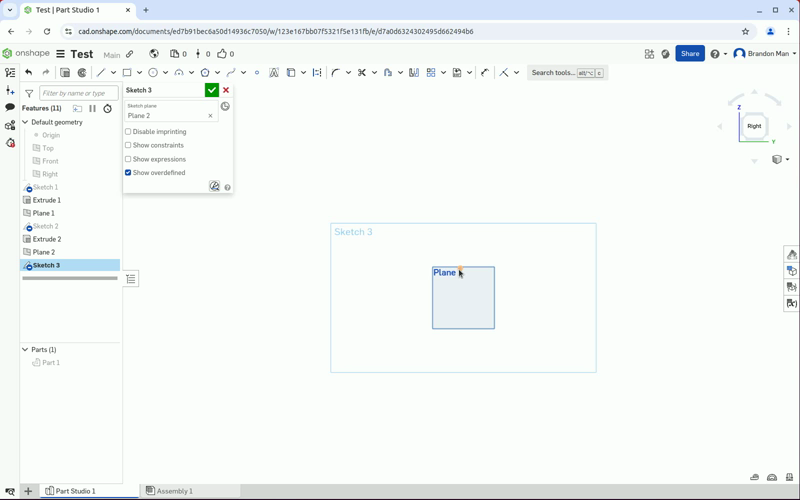
scroll(6)
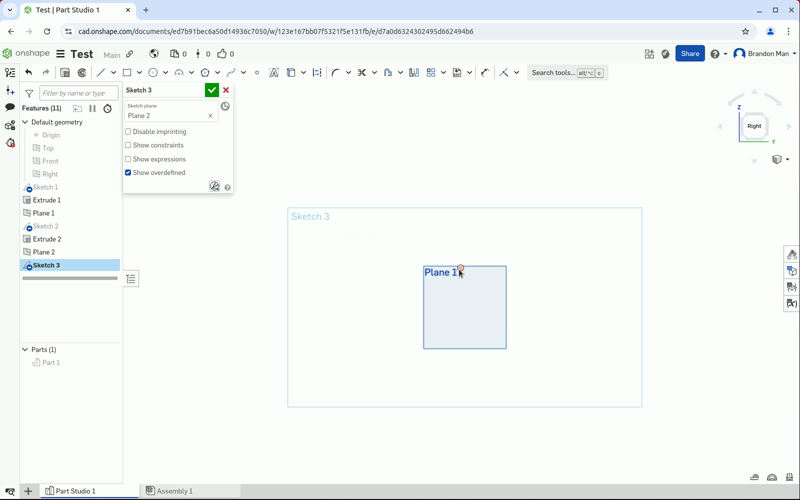
scroll(6)
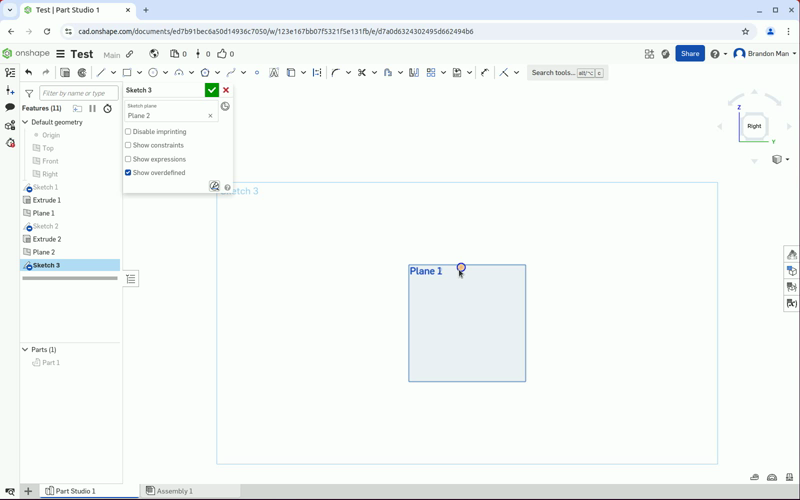
scroll(6)
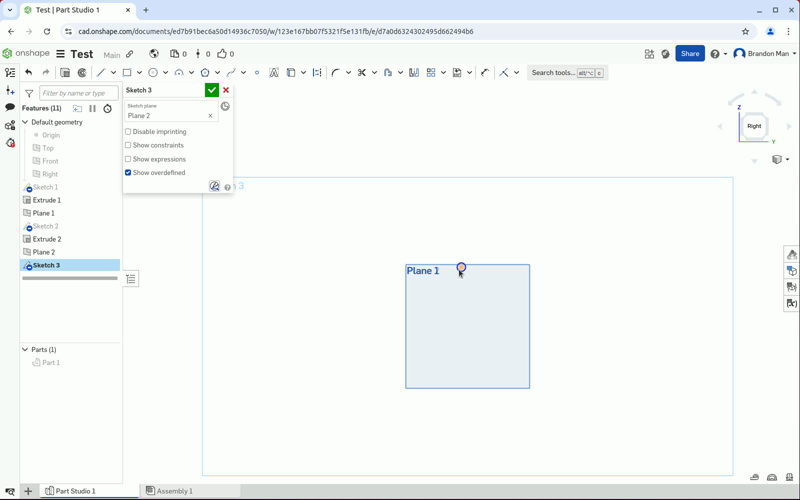
scroll(6)
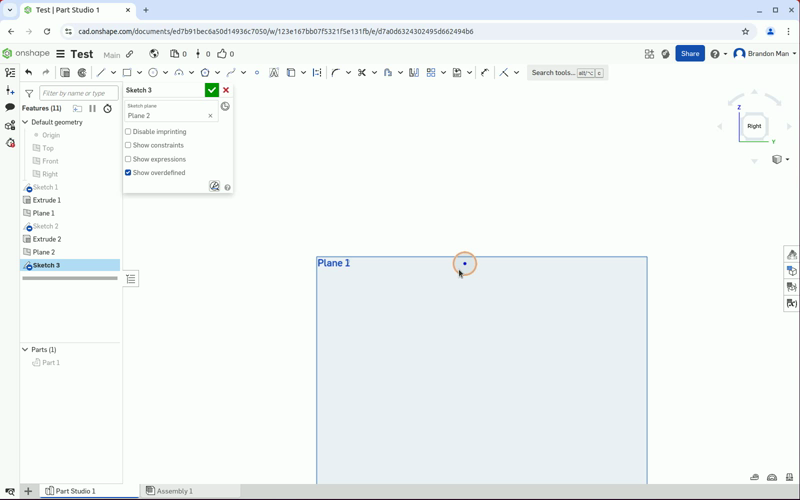
click(459, 269)
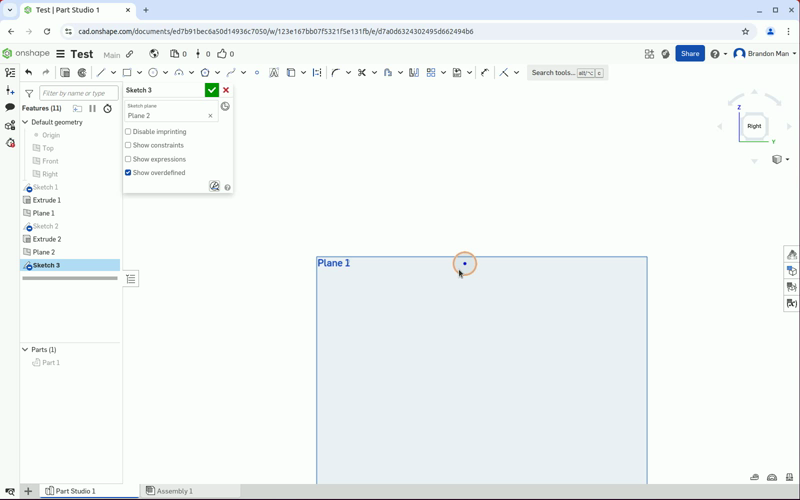
scroll(-6)
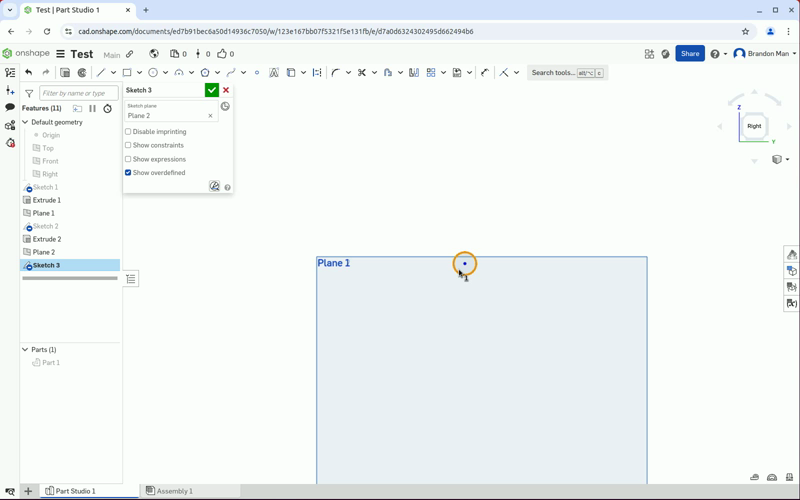
scroll(-6)
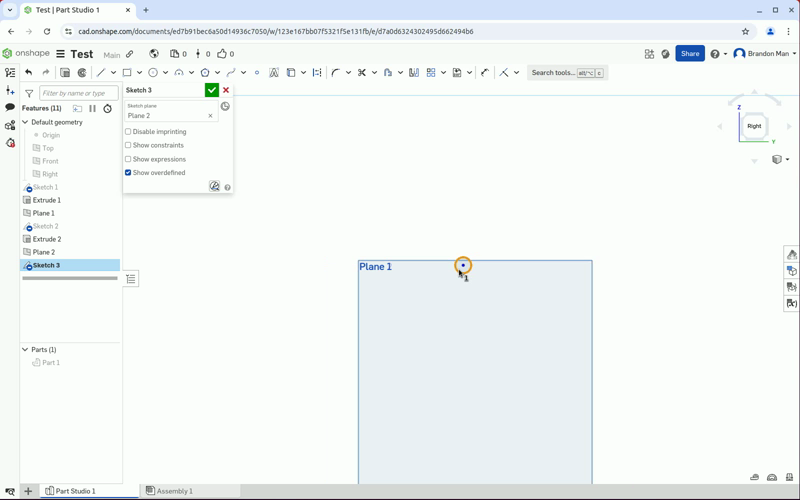
scroll(-6)
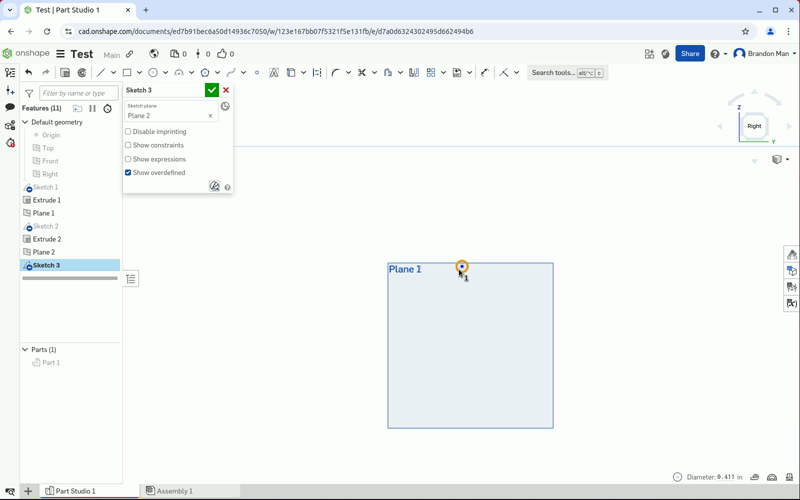
scroll(-6)
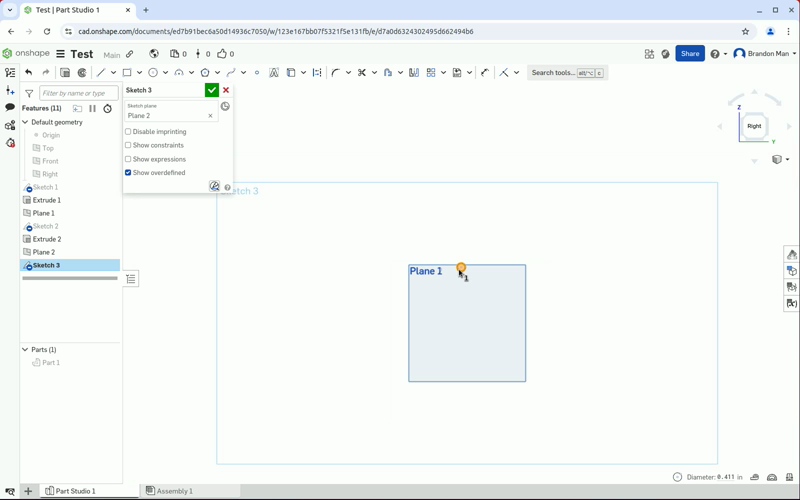
scroll(-6)
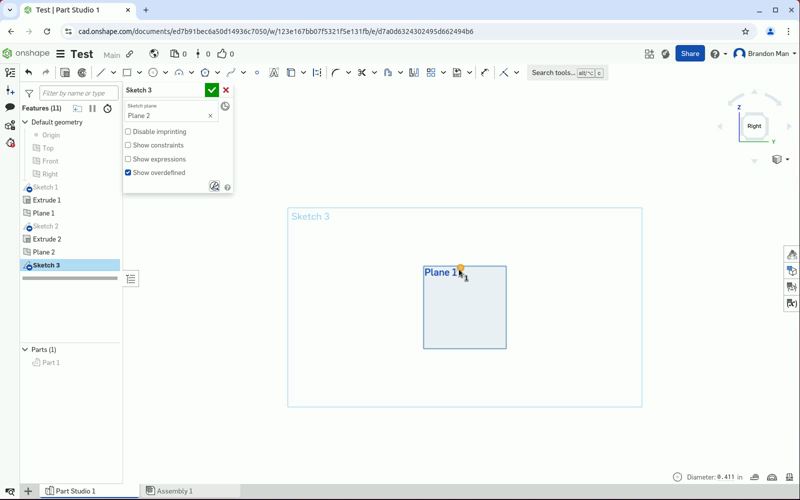
scroll(-6)
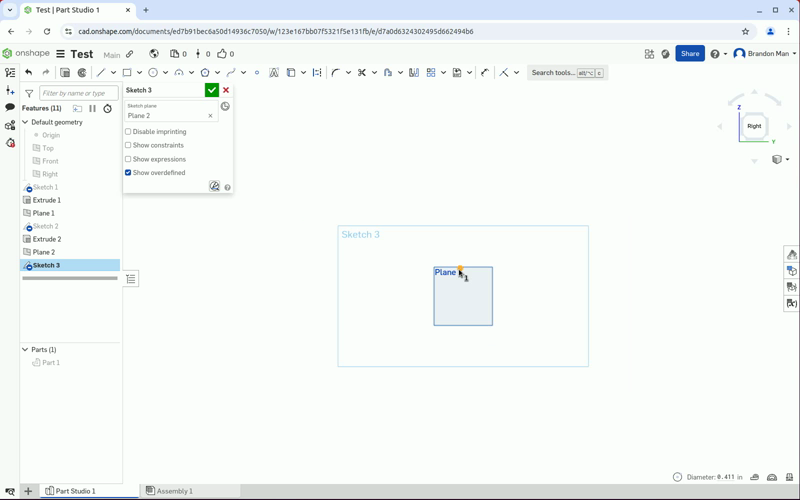
scroll(-6)
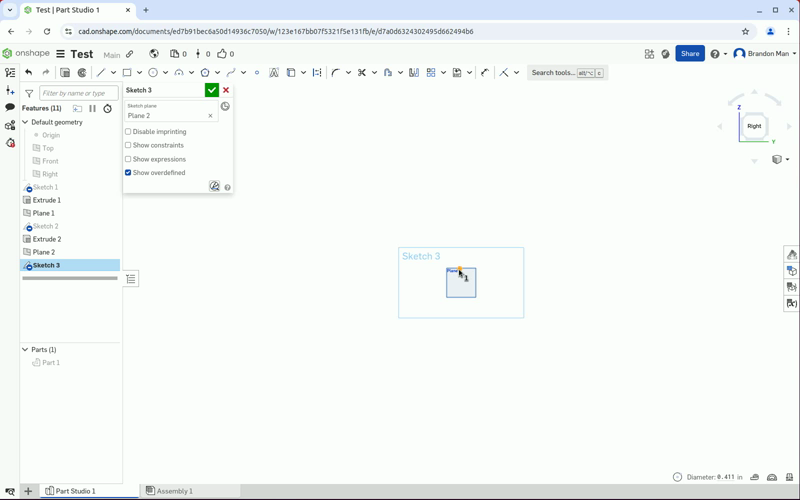
mouse_move(73, 352)
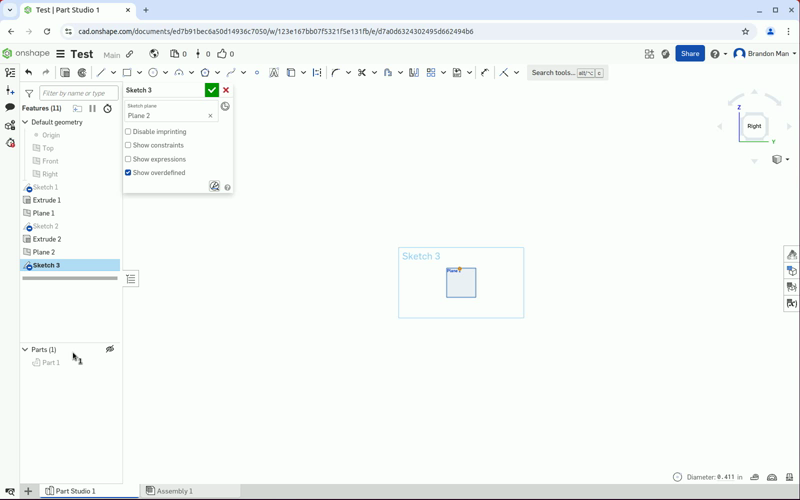
key(shift+y)
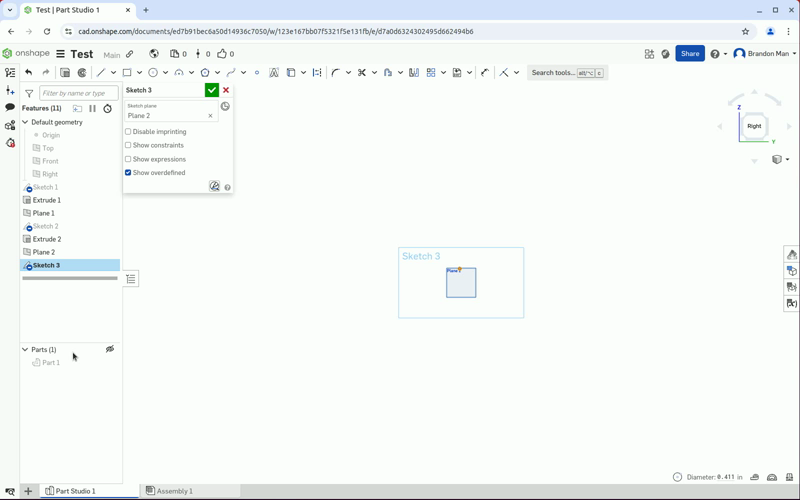
key(shift+e)
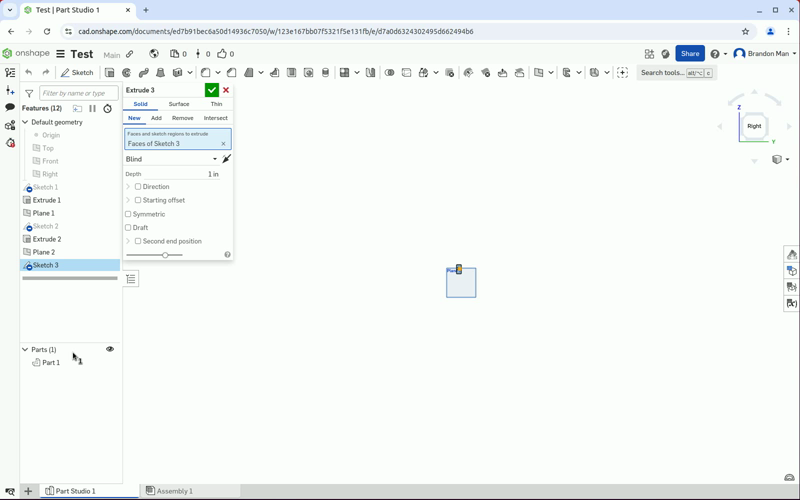
mouse_move(143, 106)
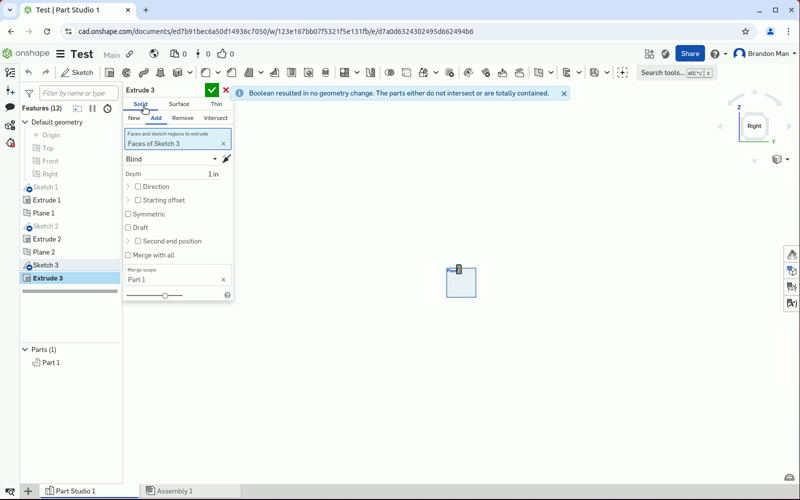
click(143, 106)
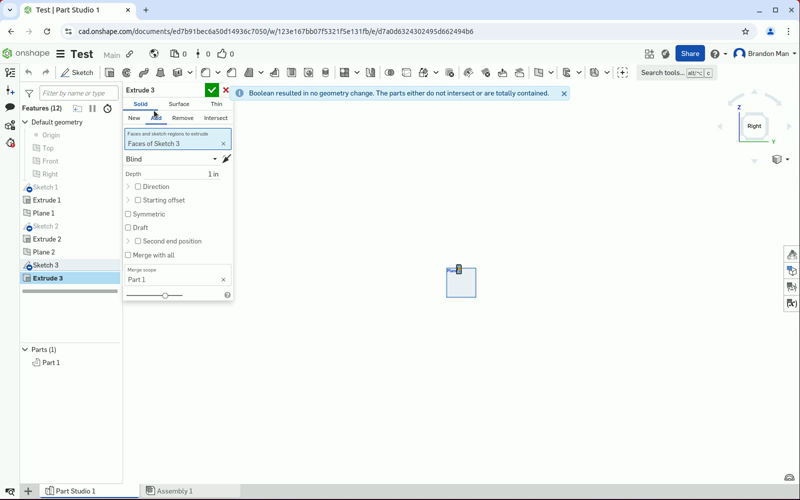
mouse_move(186, 120)
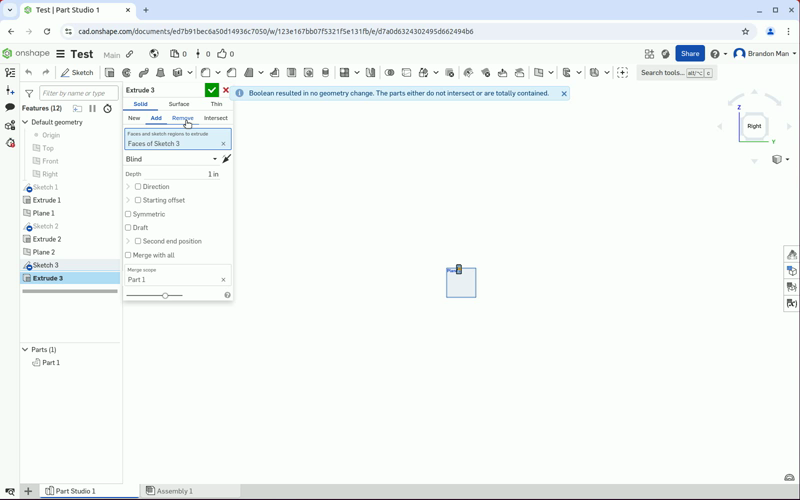
click(186, 120)
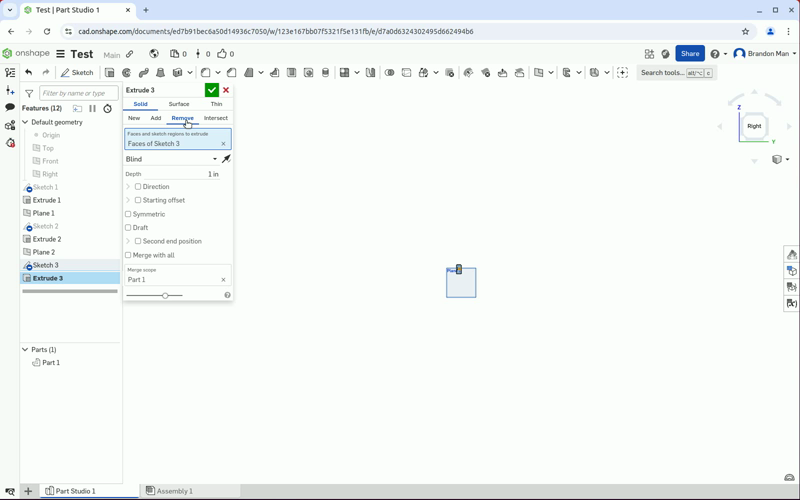
key(tab, 4)
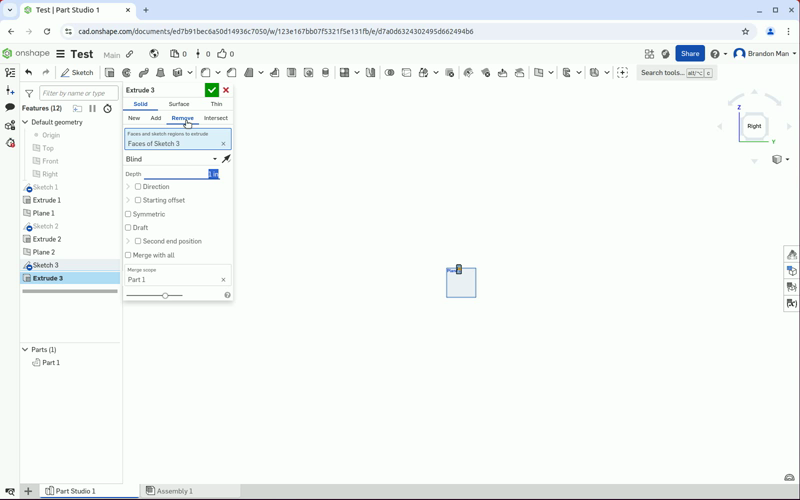
text(0.481)
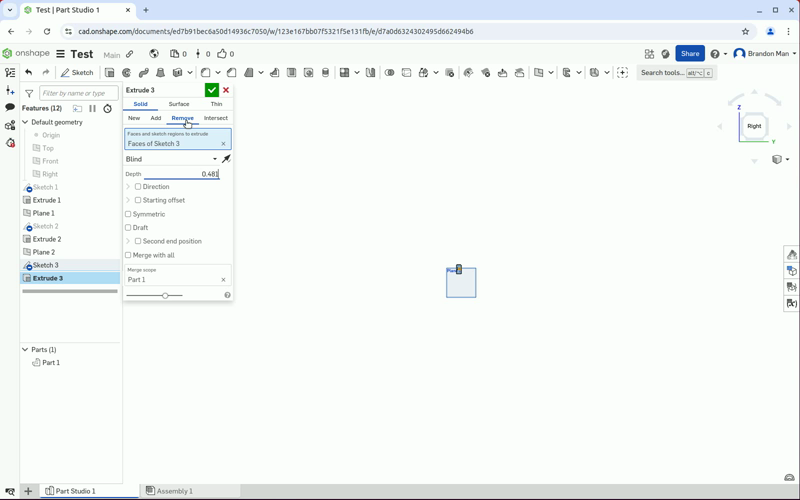
key(tab, 6)
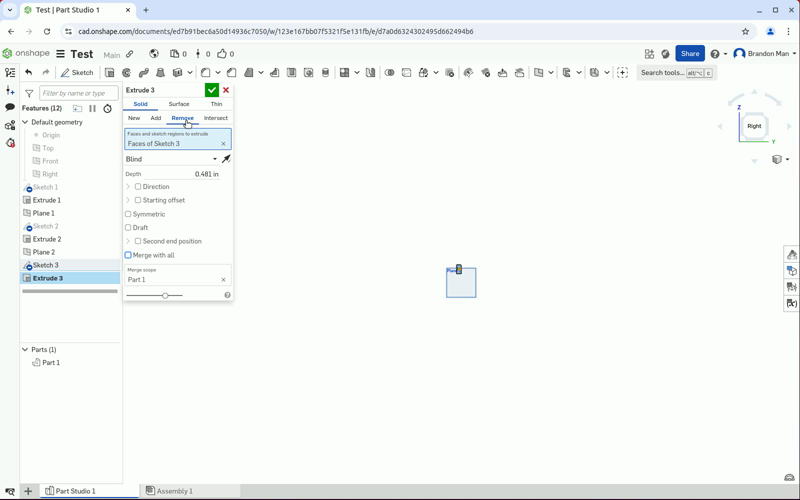
key(space)
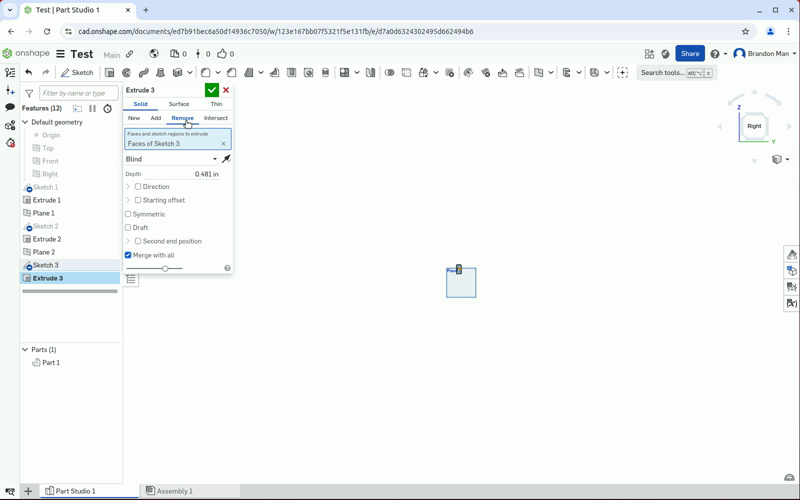
key(enter)
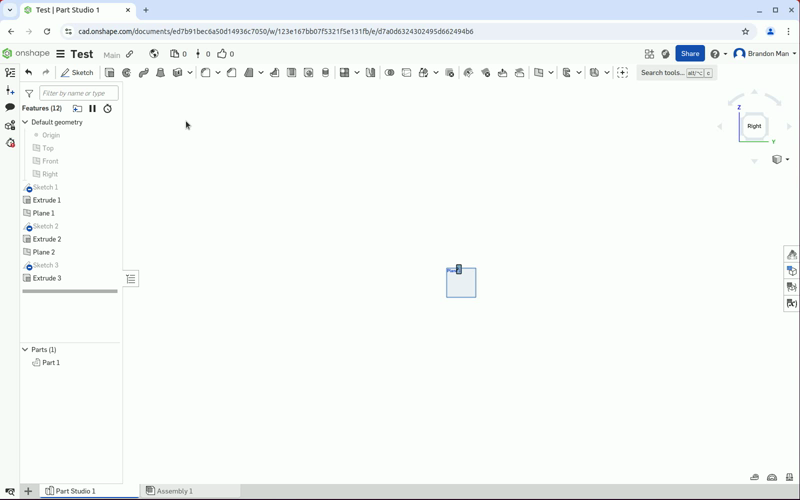
key(shift+h)
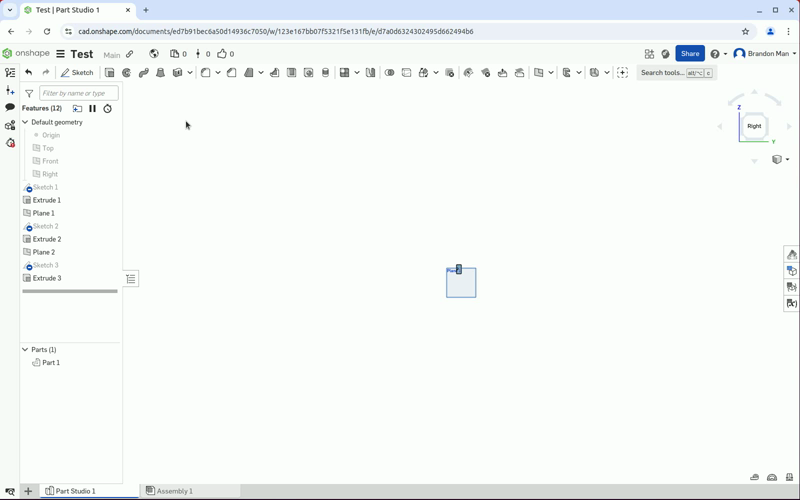
key(shift+h)
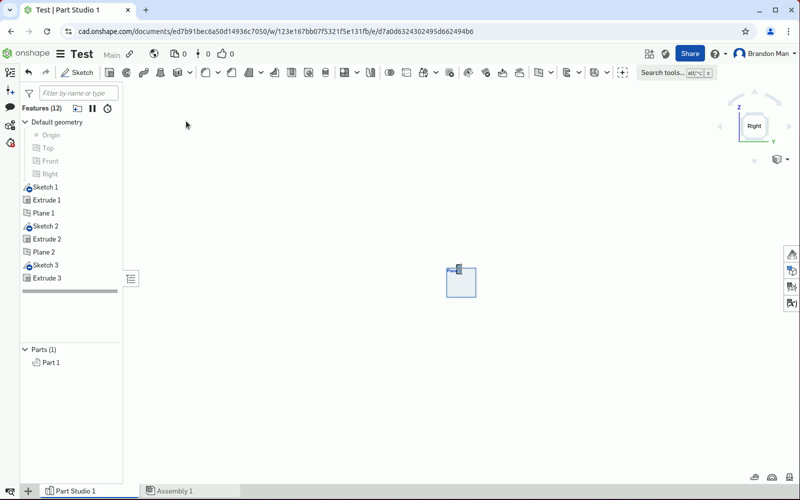
key(shift+7)
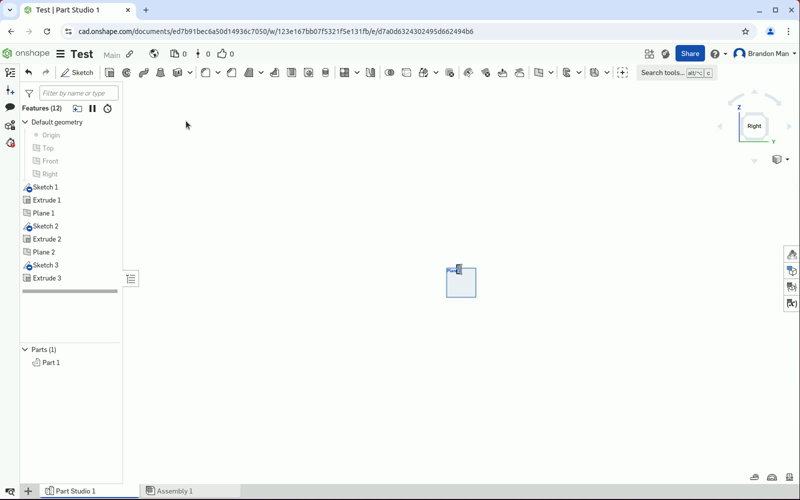
key(right, 2)
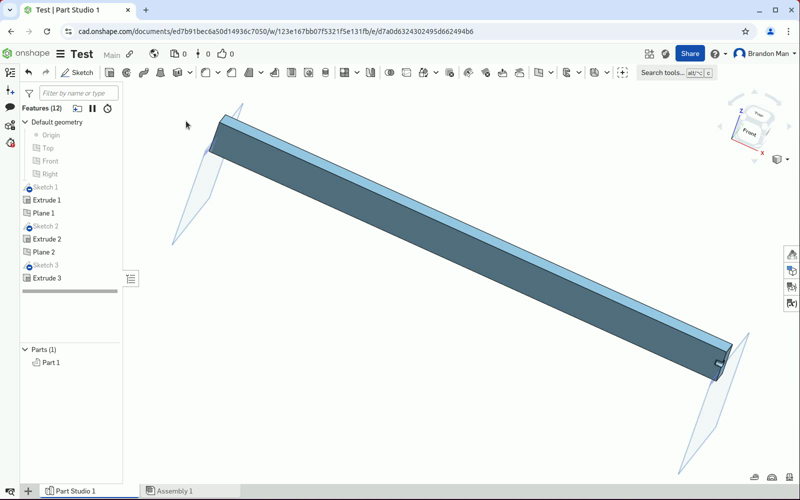
key(down, 2)
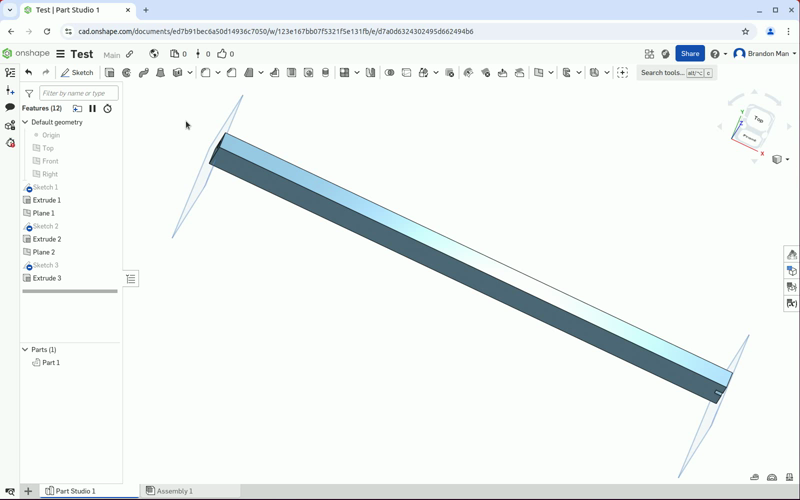
key(up, 2)
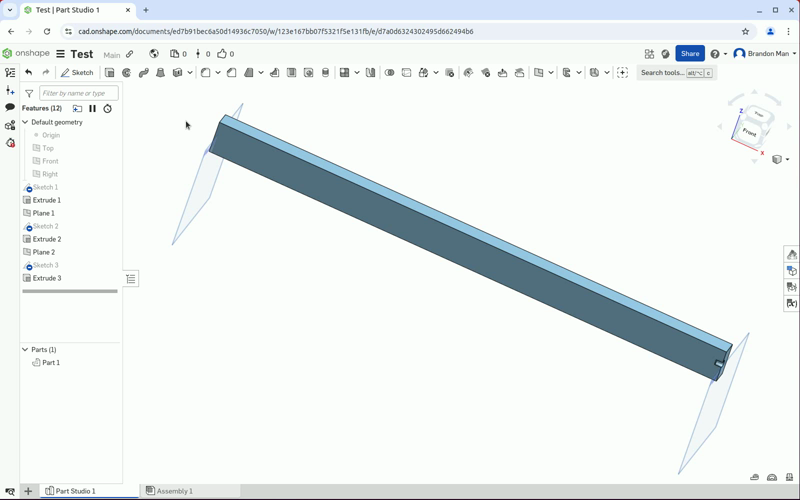
key(left, 2)
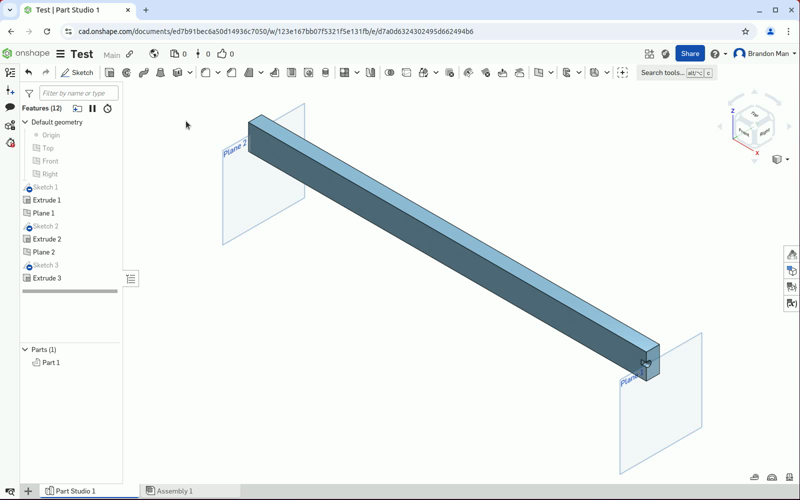
mouse_move(73, 189)
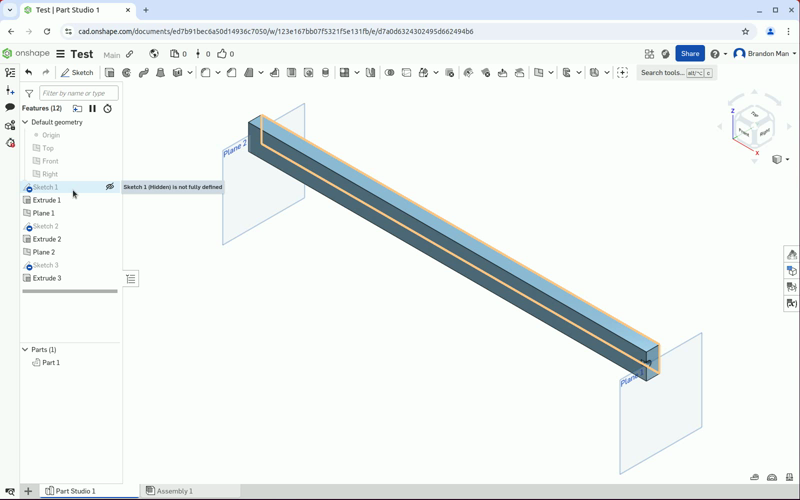
click(73, 189)